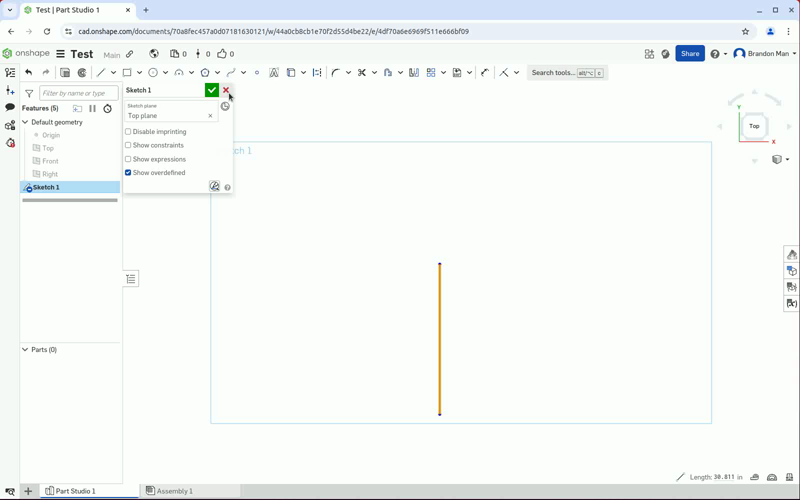
key(shift+h)
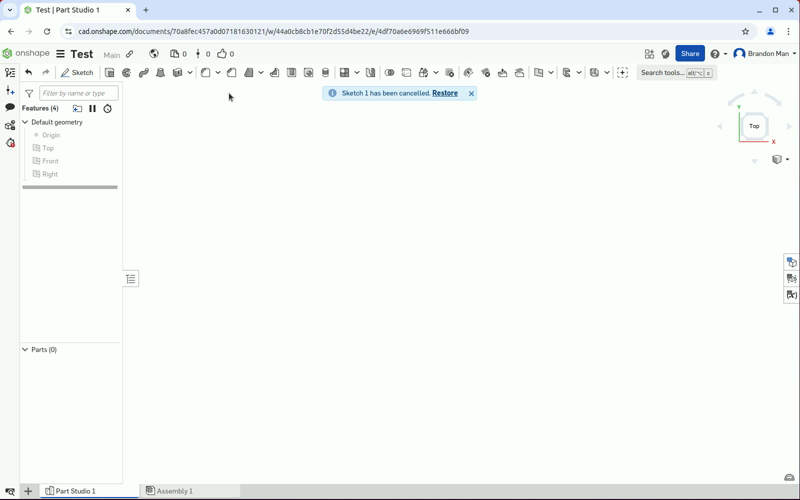
mouse_move(73, 352)
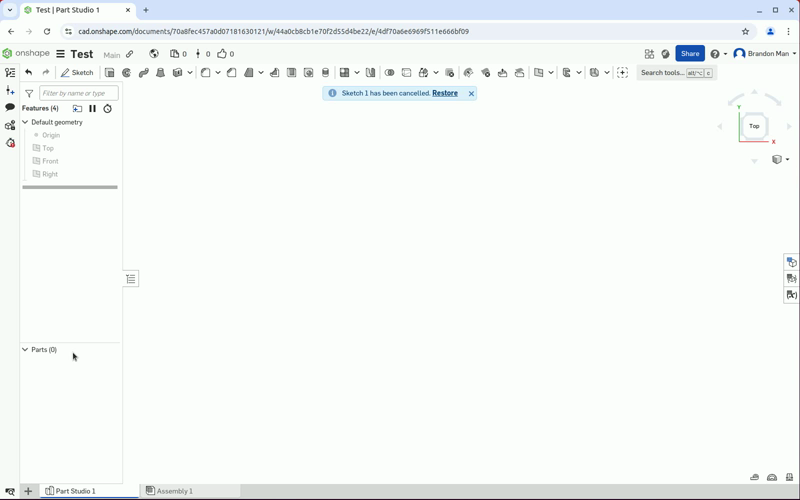
key(y)
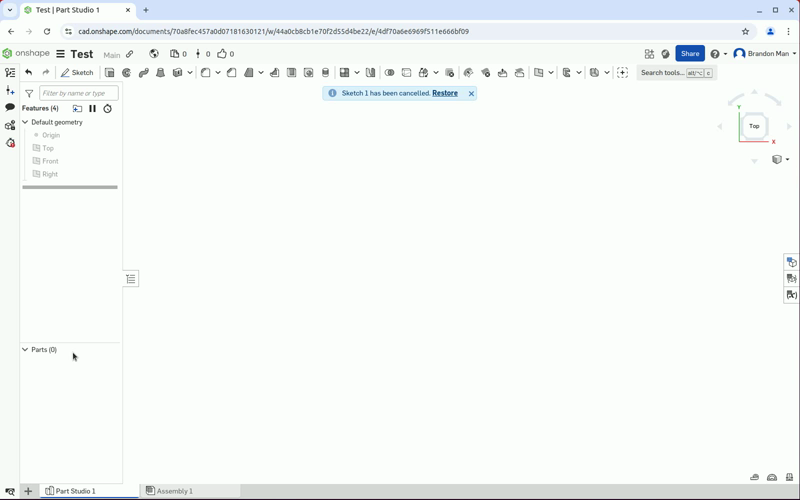
key(shift+p)
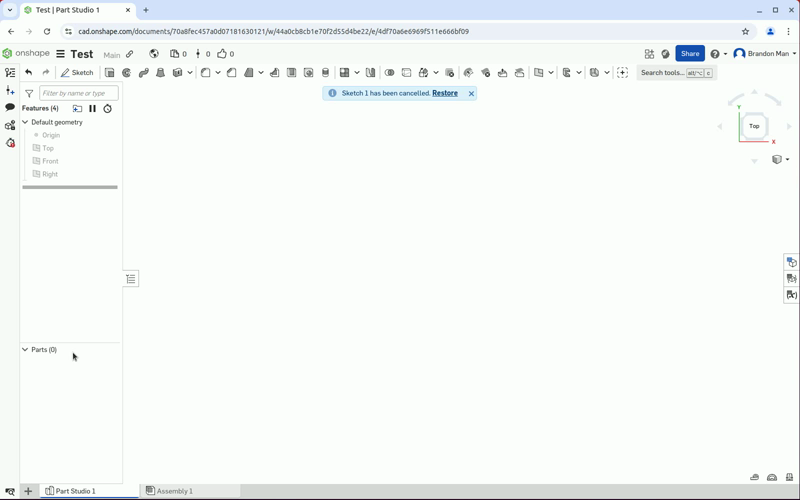
key(space)
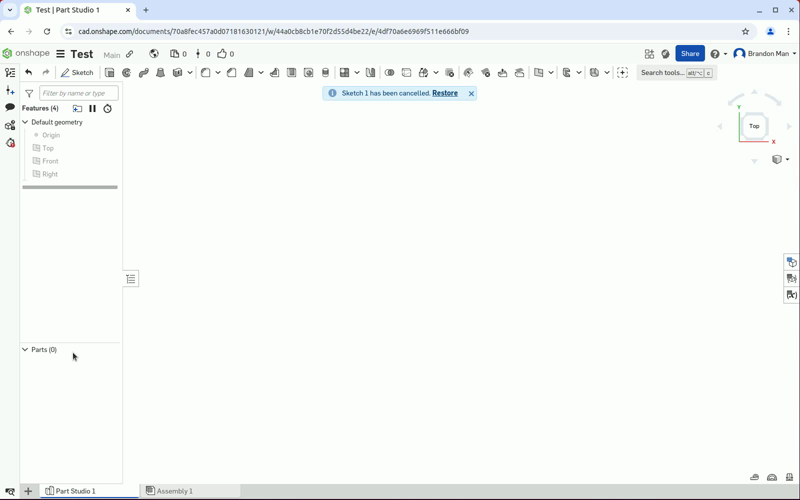
key_down(shift)
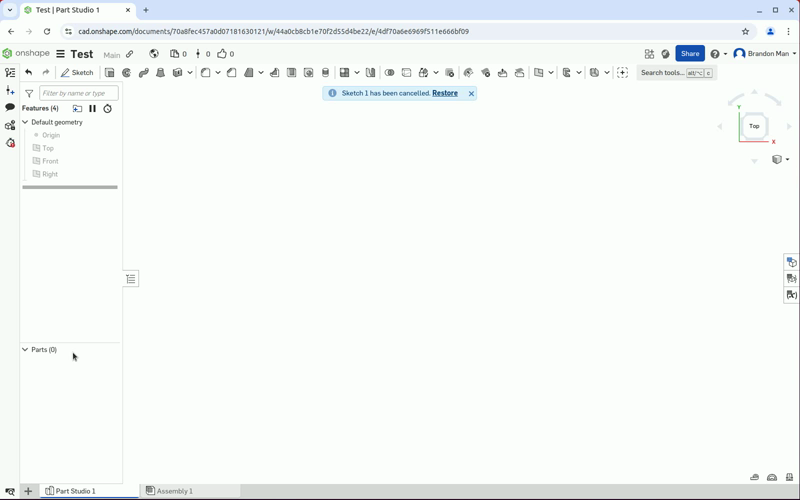
key(up)
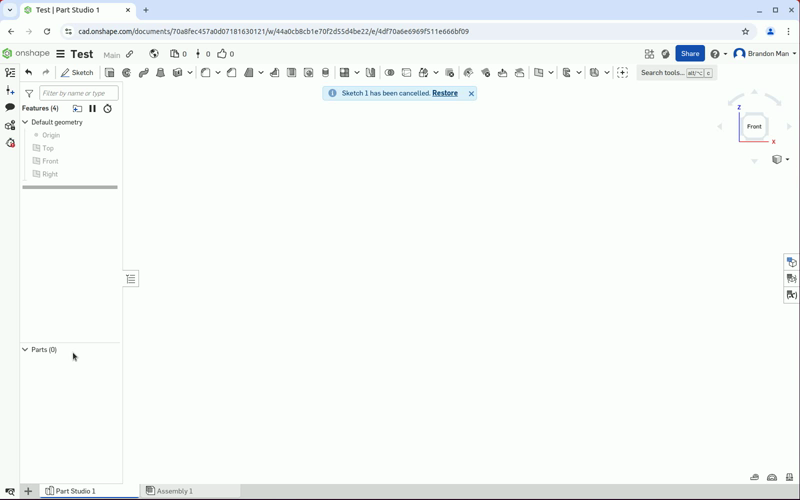
key_up(shift)
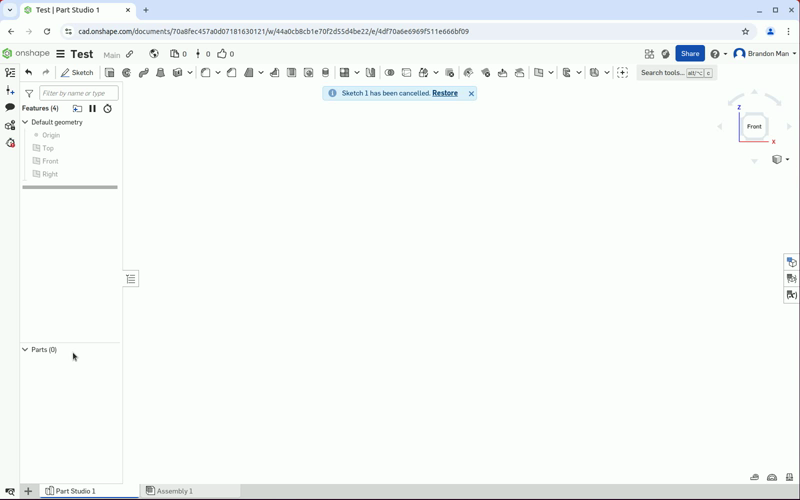
mouse_move(73, 352)
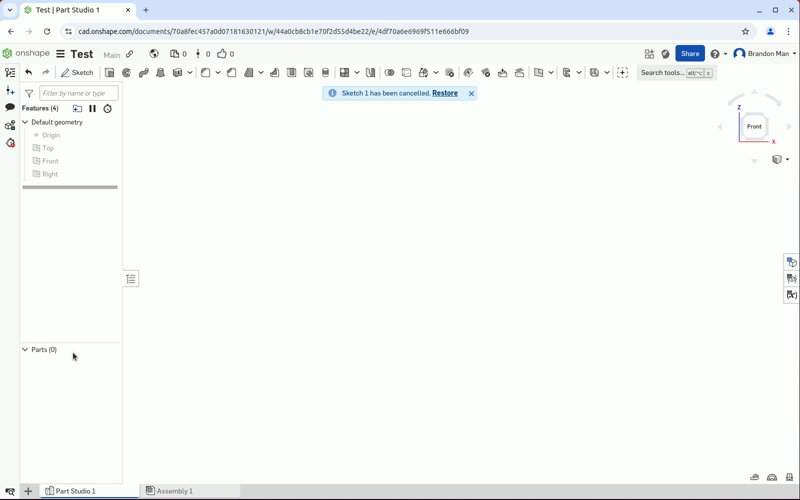
key(shift+y)
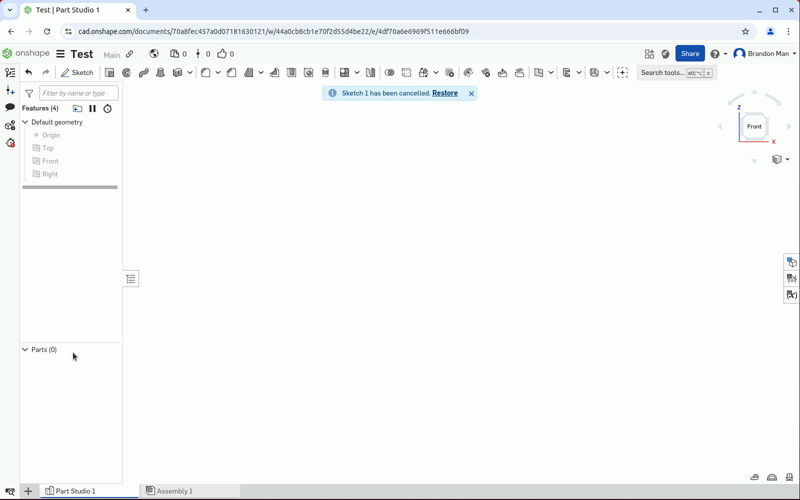
key(shift+s)
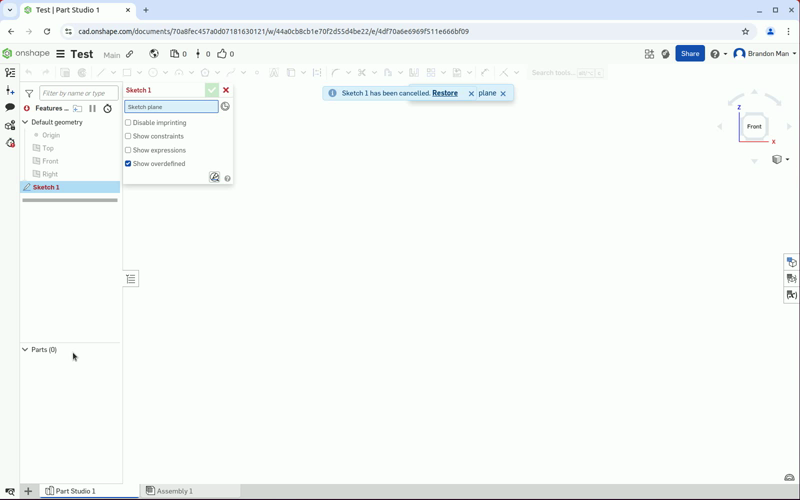
mouse_move(73, 163)
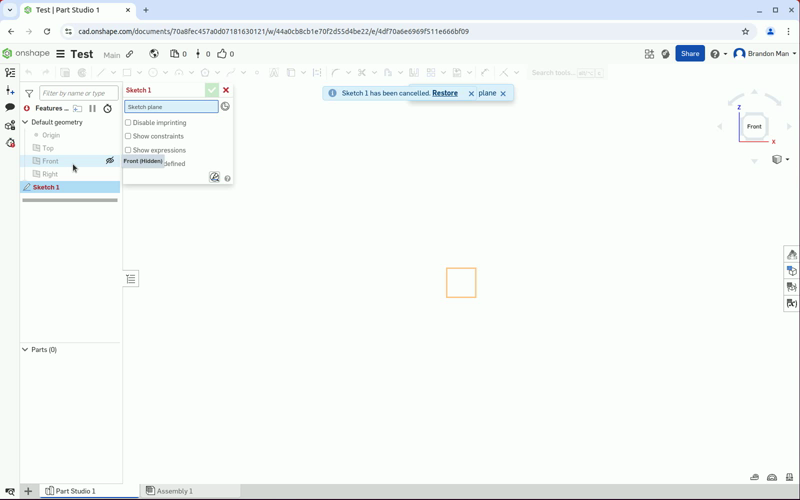
click(73, 163)
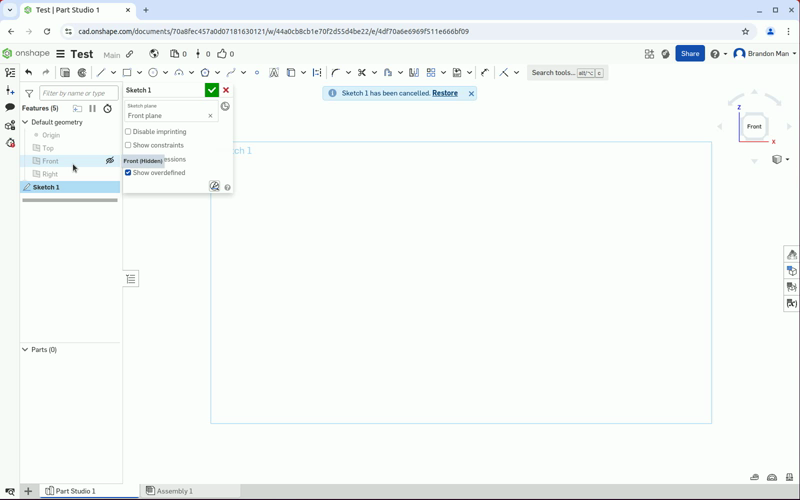
mouse_move(73, 352)
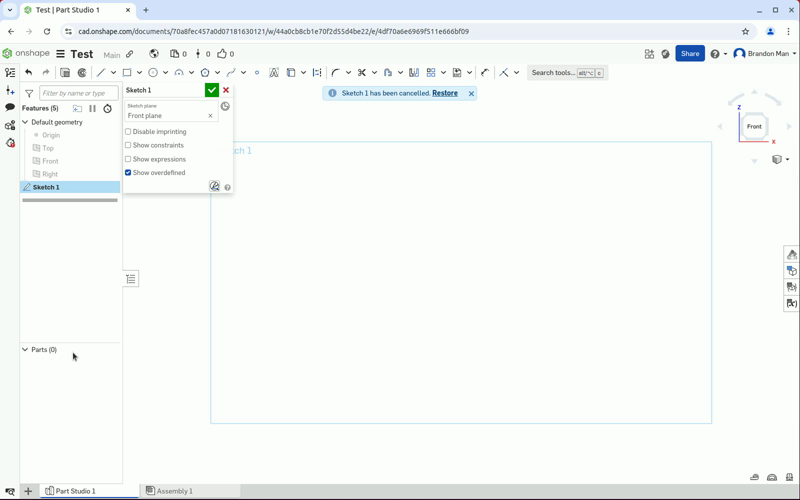
key(y)
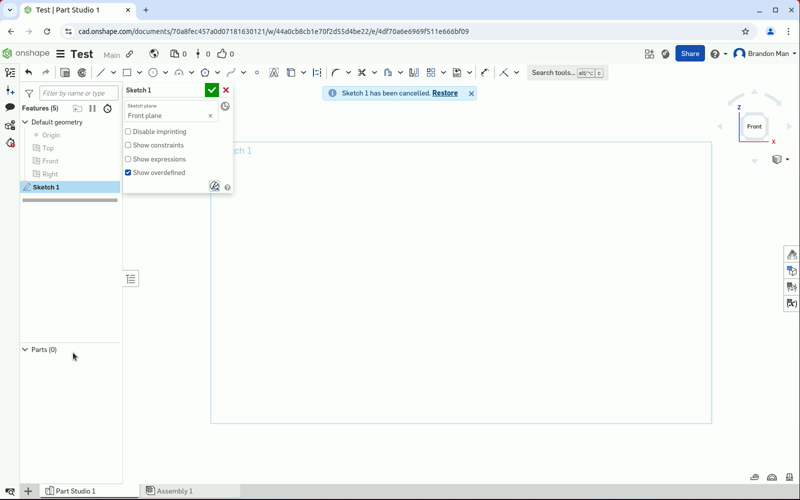
key(l)
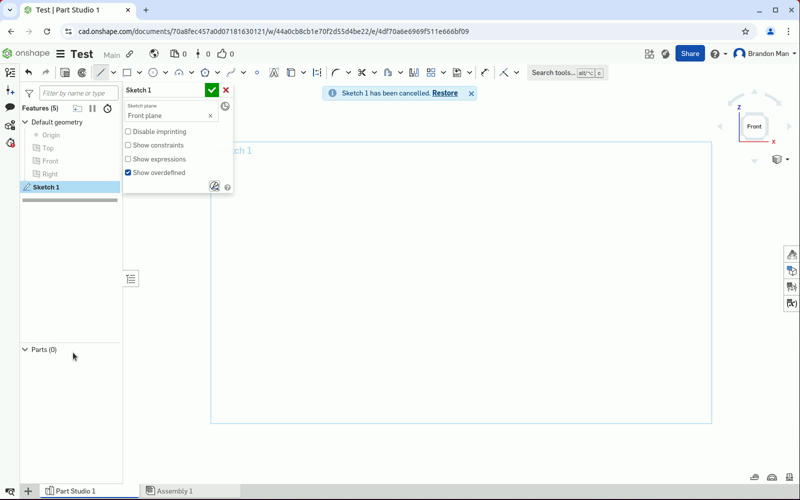
key_down(shift)
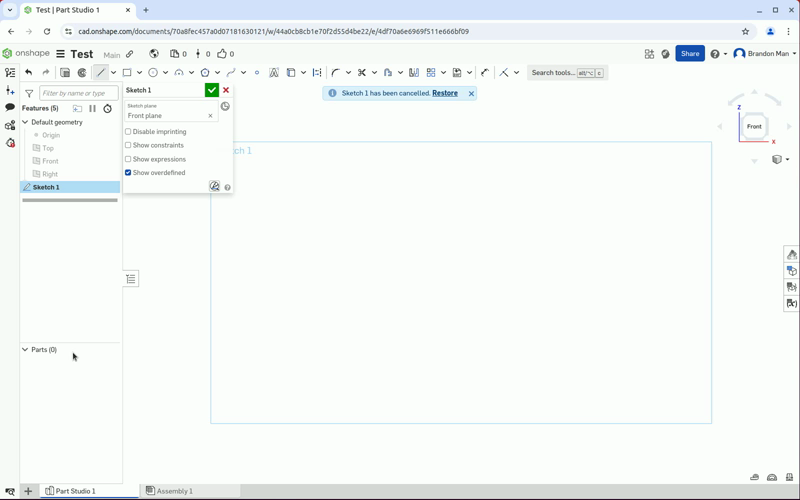
mouse_move(348, 376)
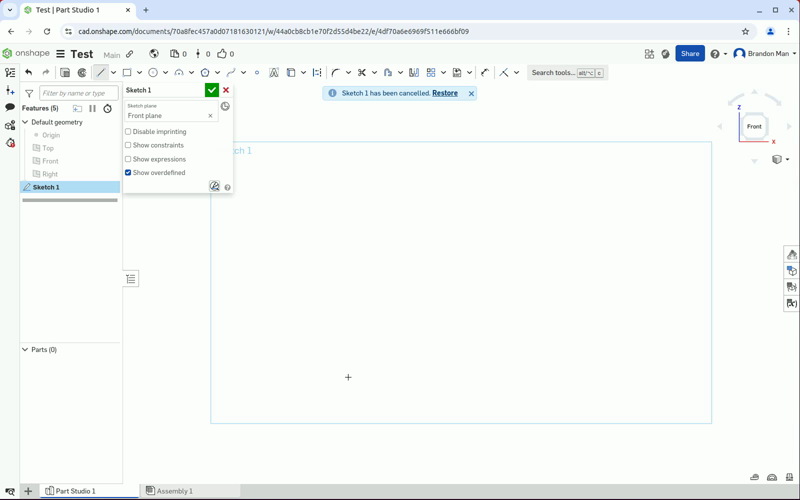
click(348, 376)
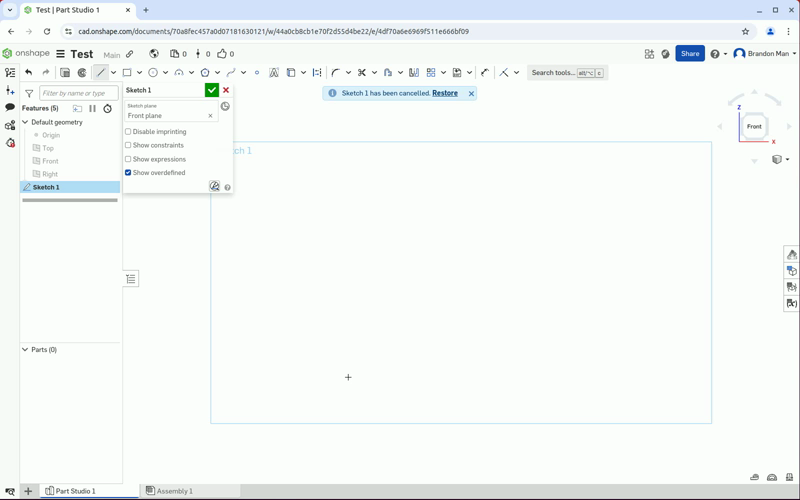
key_up(shift)
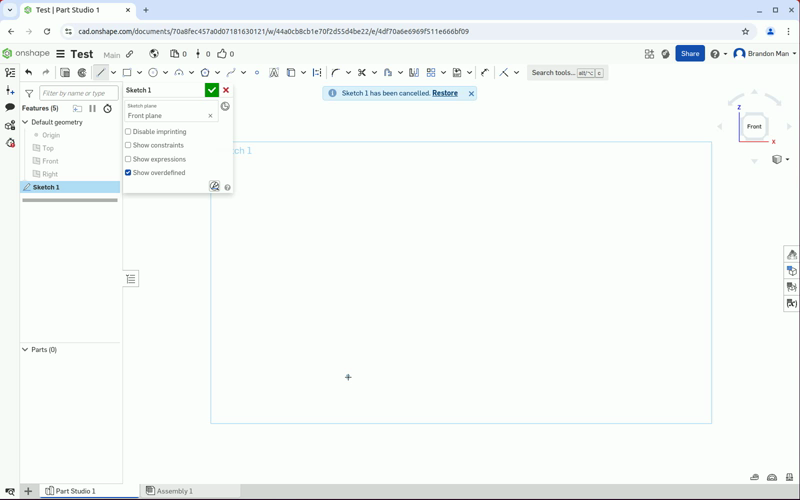
key_down(shift)
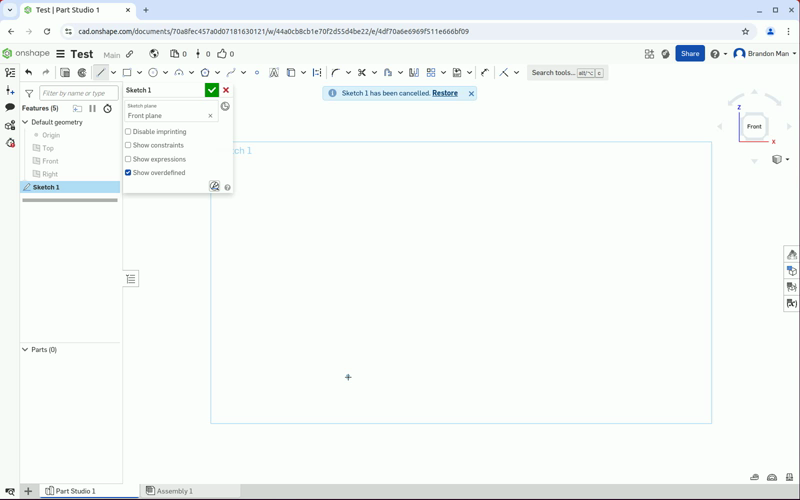
mouse_move(572, 376)
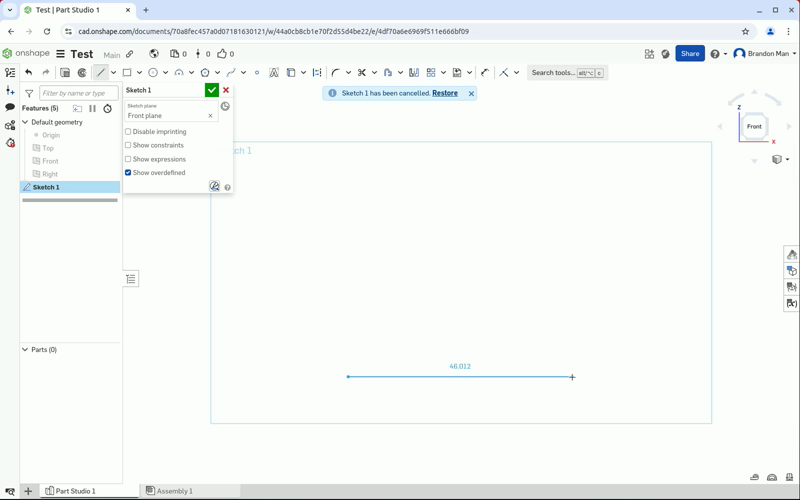
click(572, 376)
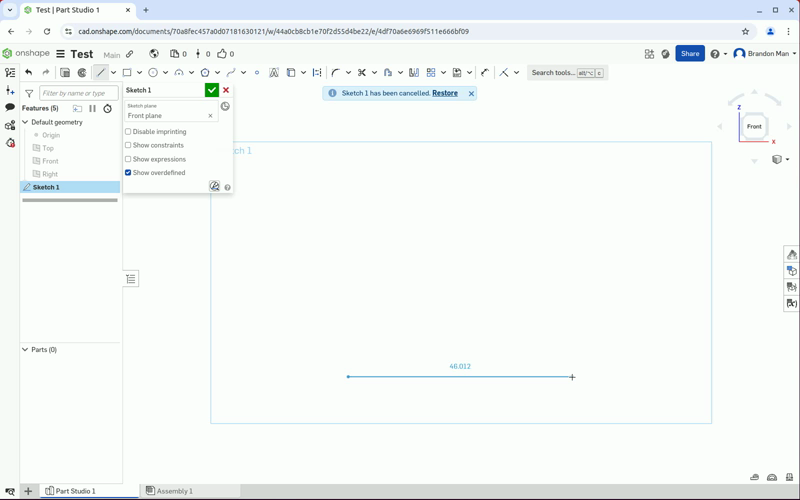
key_up(shift)
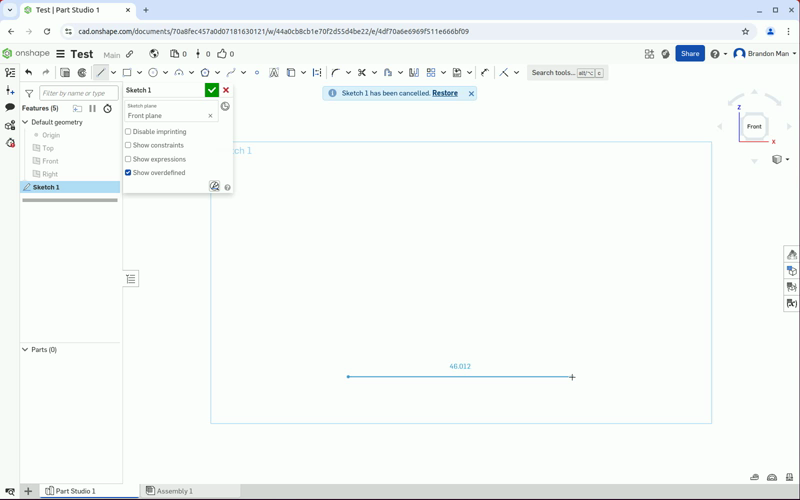
key_down(shift)
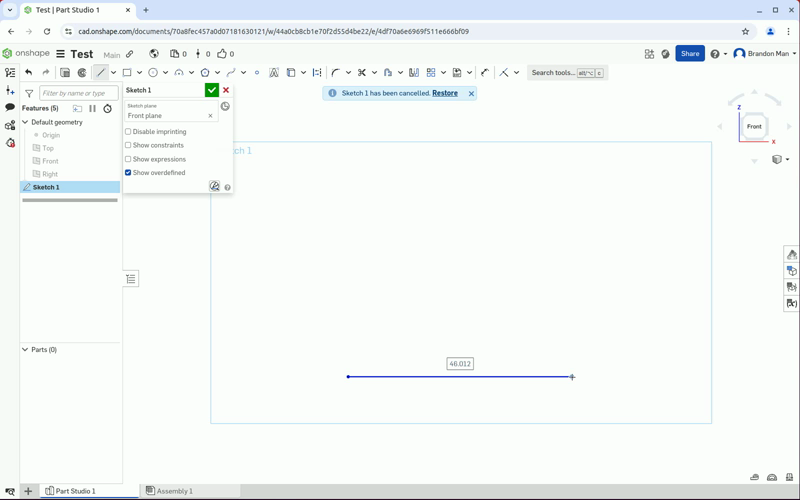
mouse_move(572, 190)
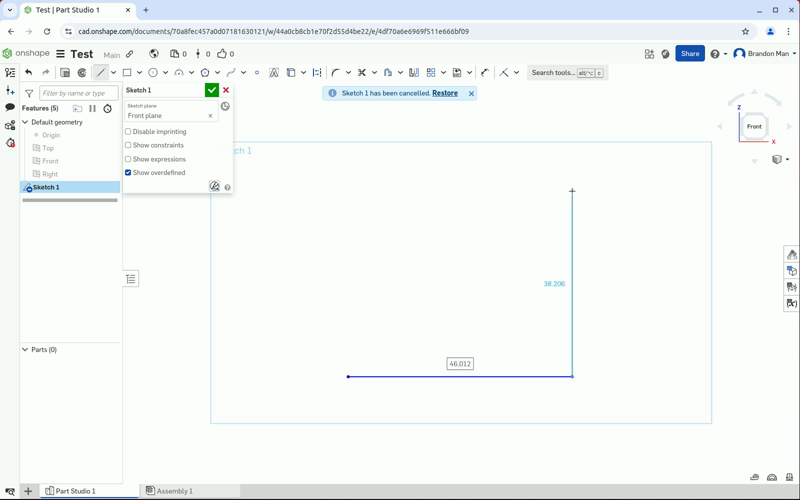
click(572, 190)
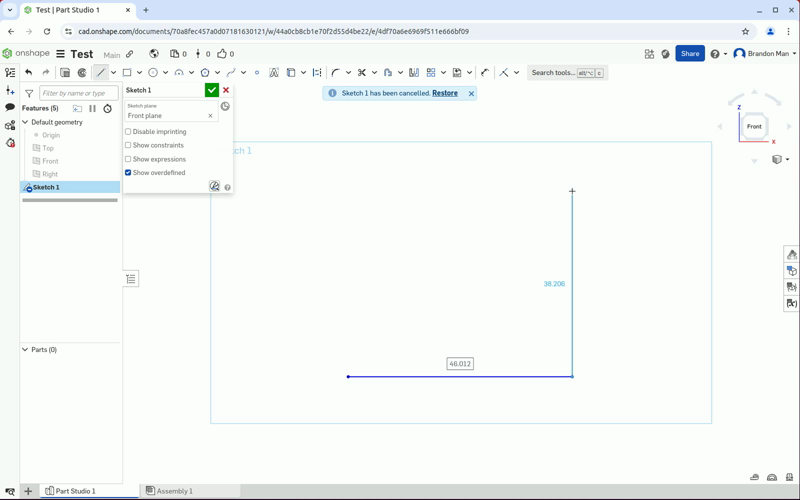
key_up(shift)
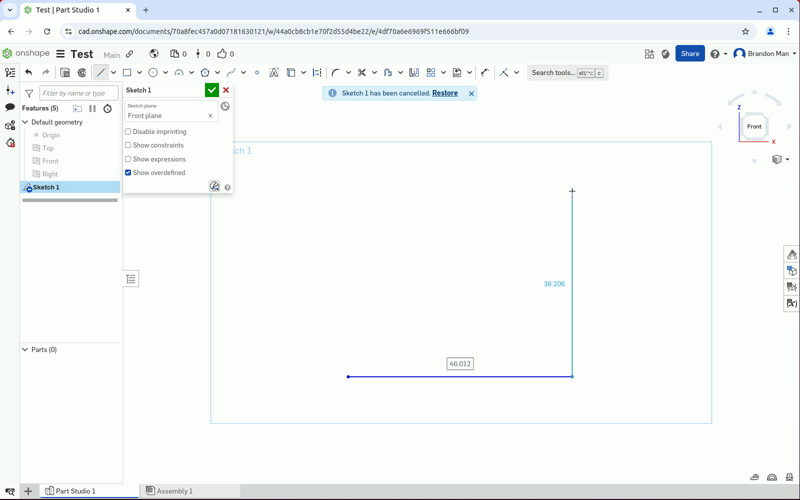
key_down(shift)
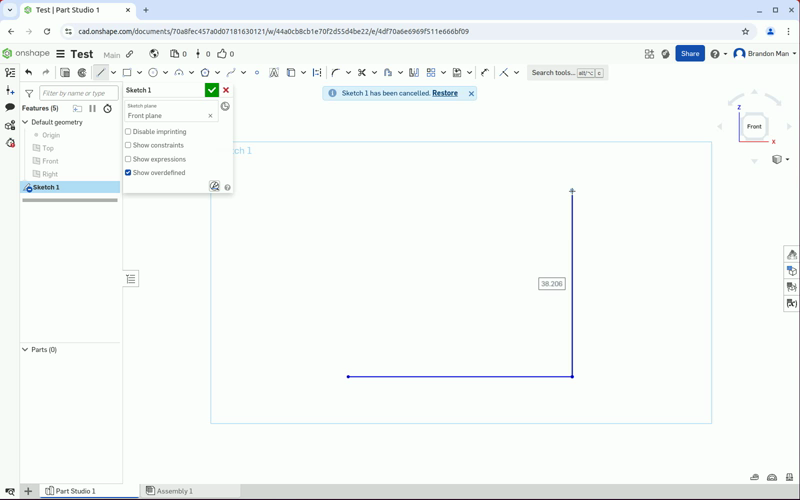
mouse_move(348, 190)
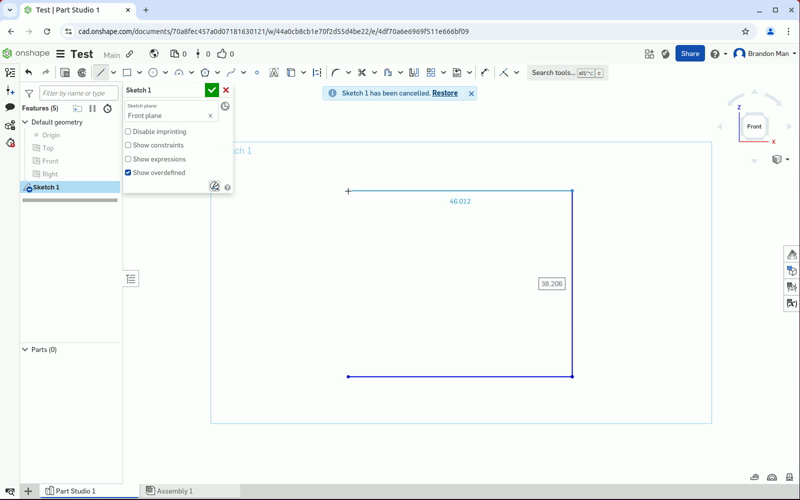
click(348, 190)
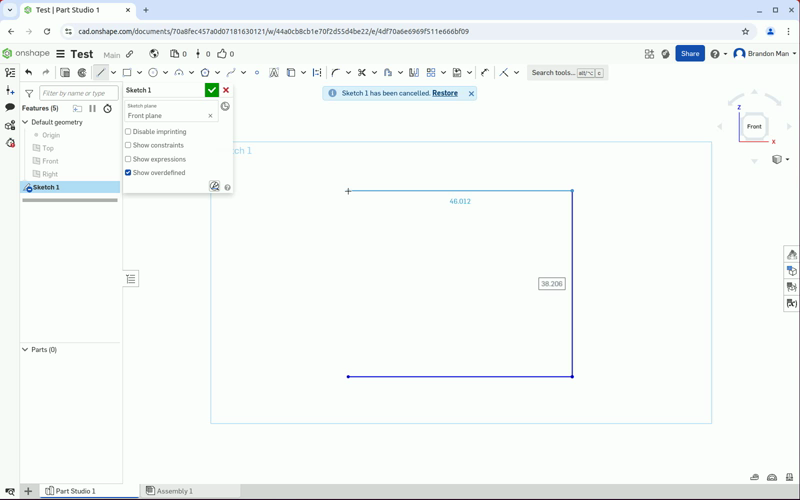
key_up(shift)
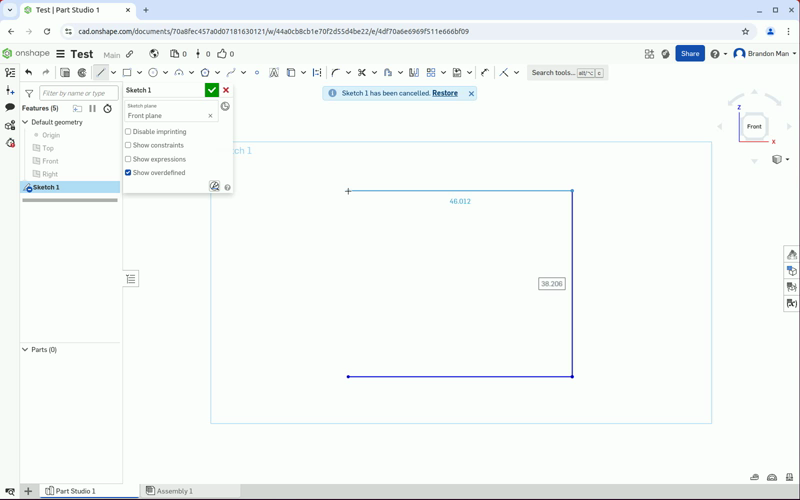
key_down(shift)
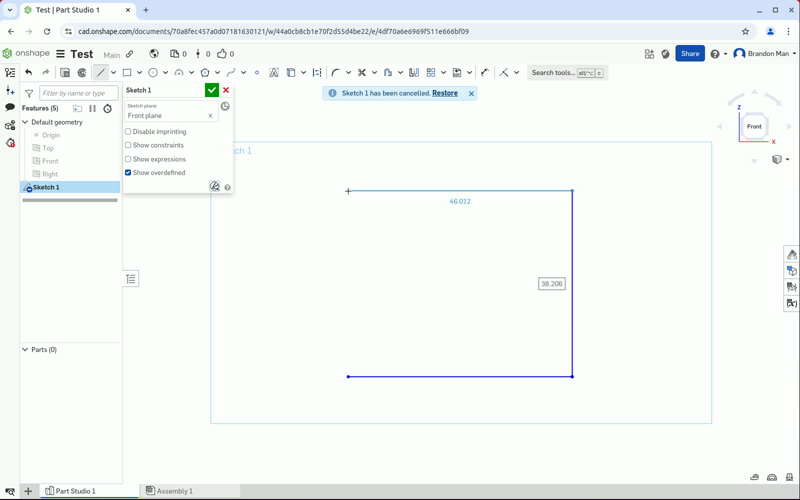
mouse_move(348, 376)
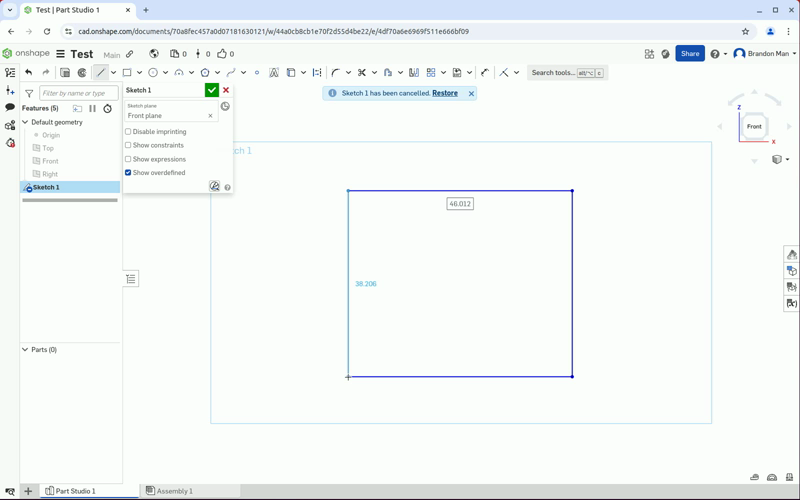
key_up(shift)
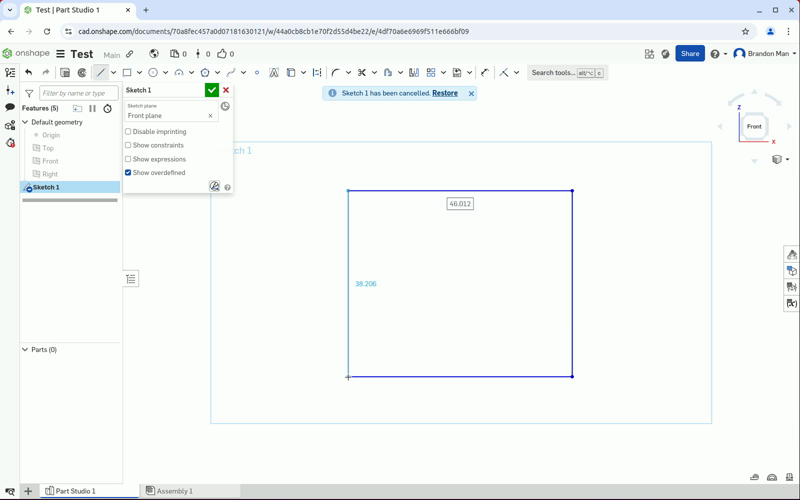
click(348, 376)
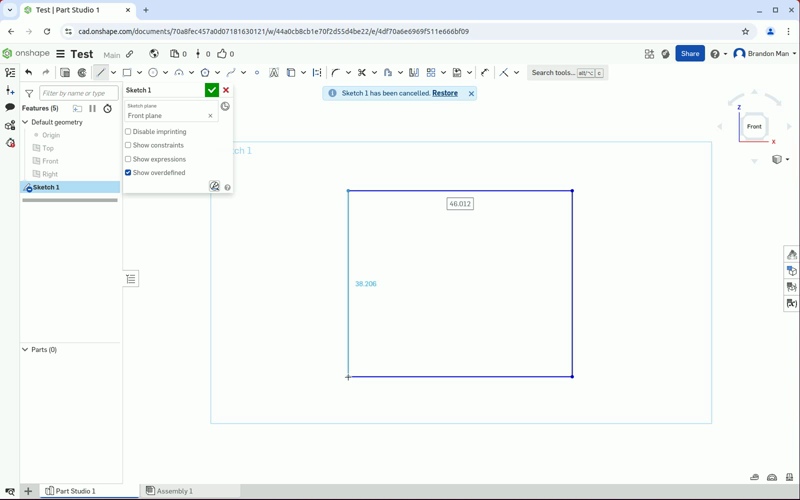
key(esc)
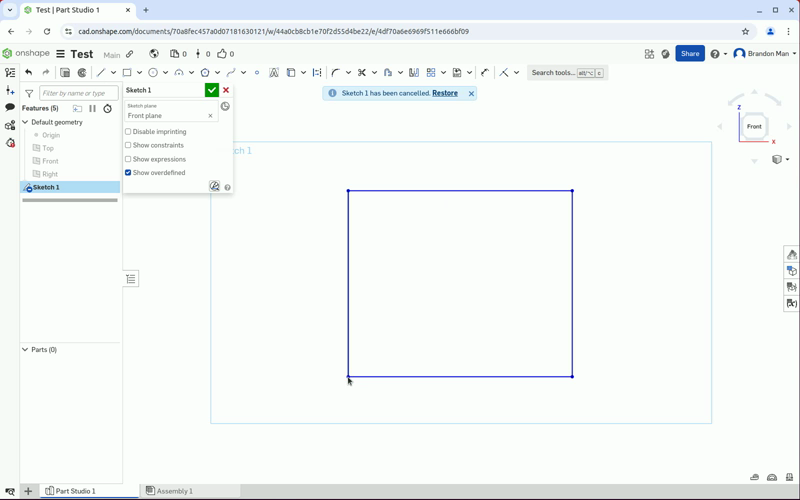
mouse_move(450, 276)
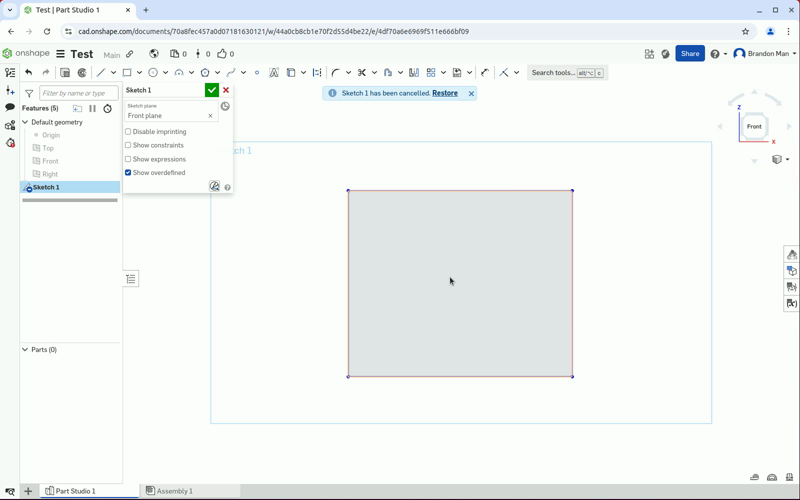
click(450, 276)
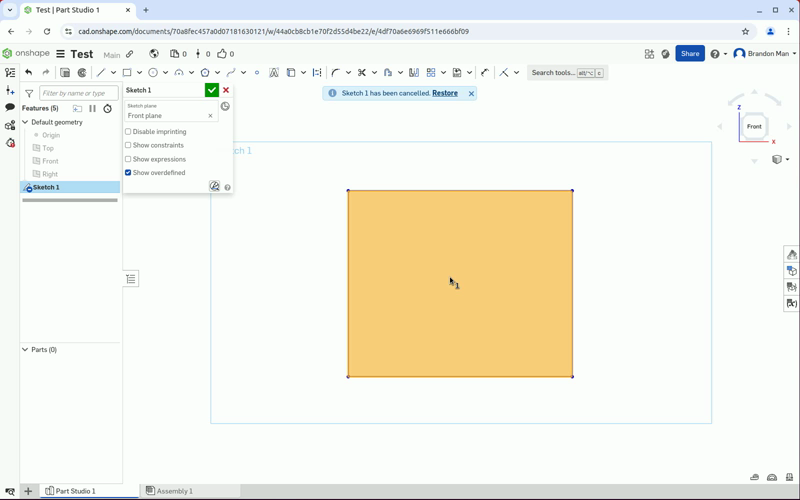
mouse_move(73, 352)
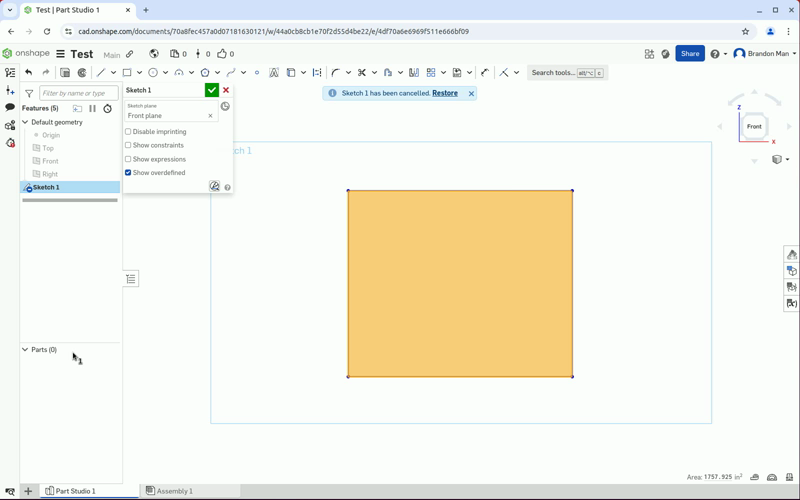
key(shift+y)
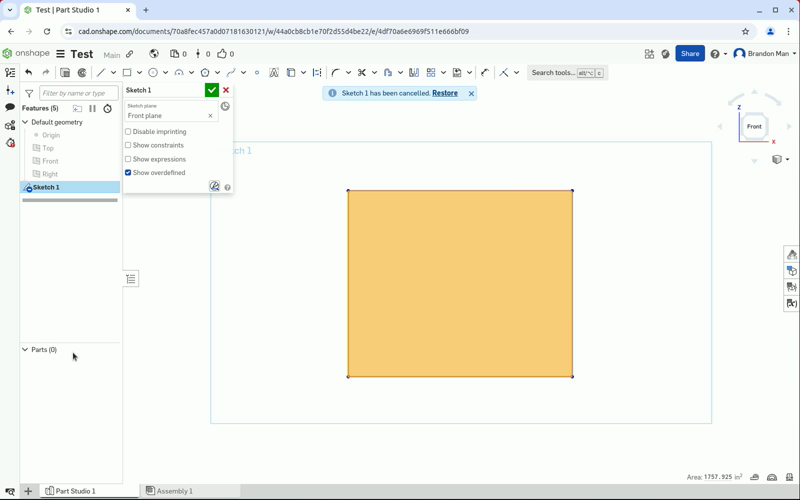
key(shift+e)
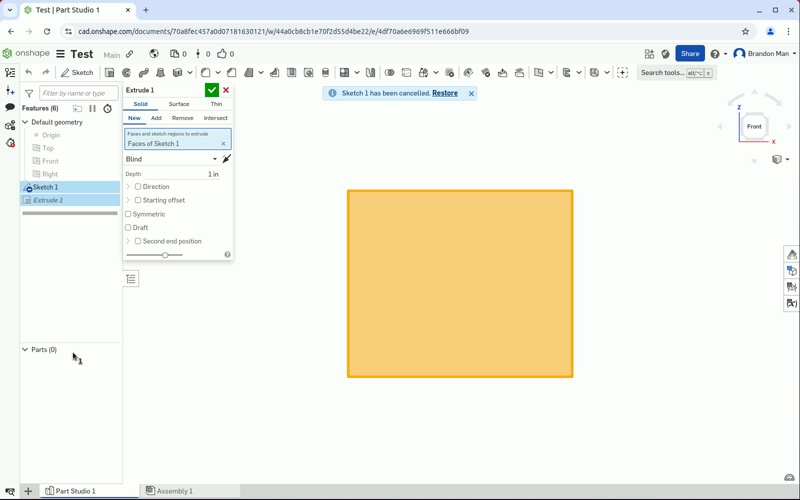
mouse_move(143, 106)
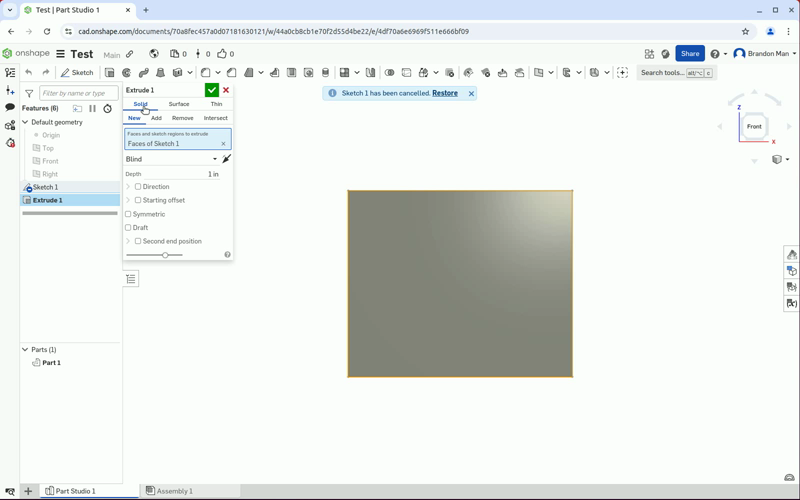
click(143, 106)
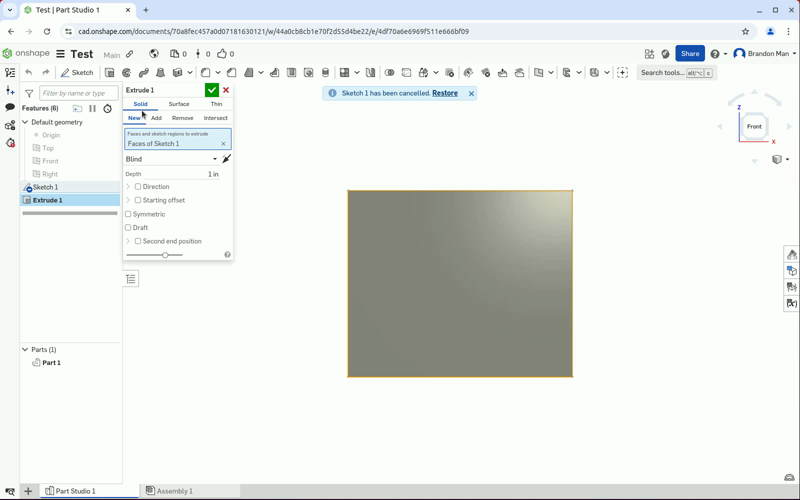
mouse_move(137, 120)
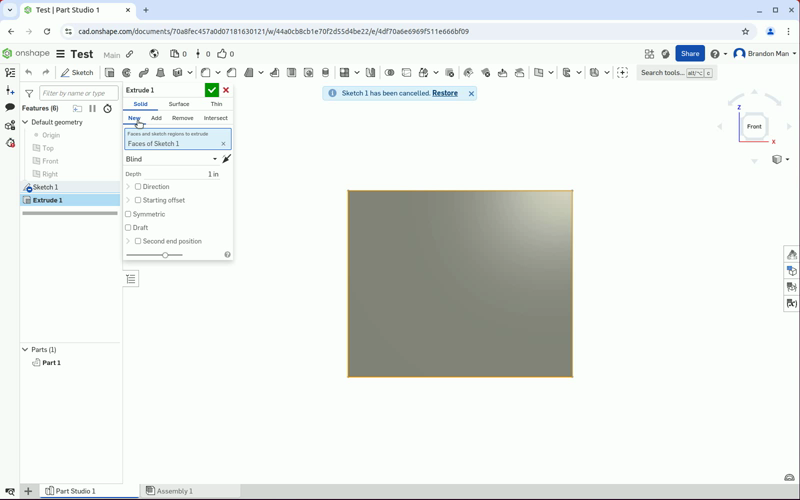
click(137, 120)
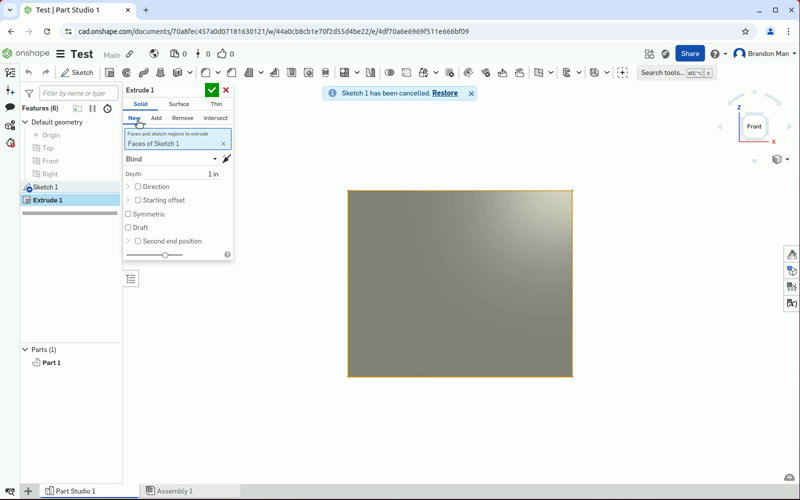
key(tab, 4)
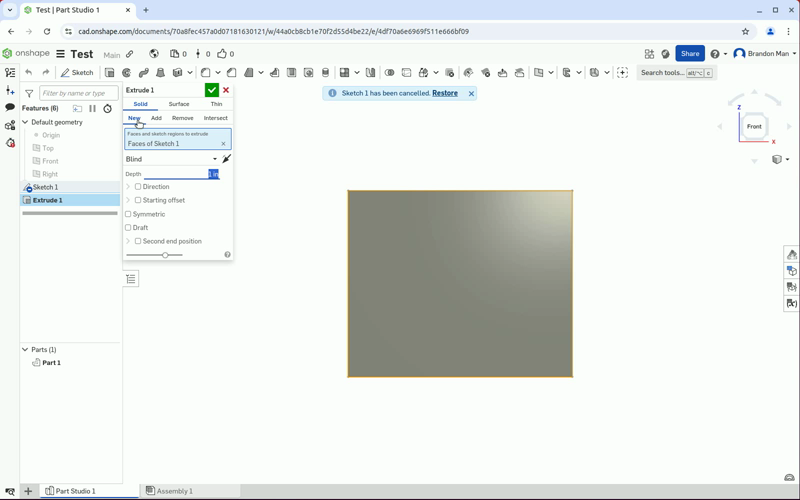
text(1.444)
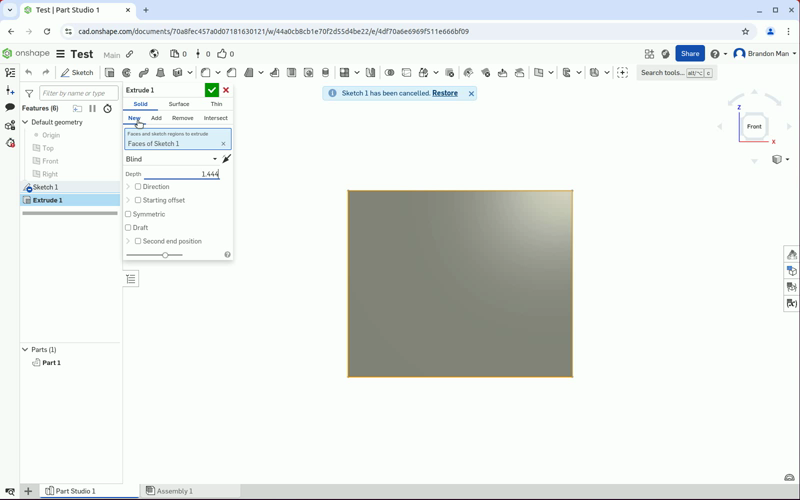
key(enter)
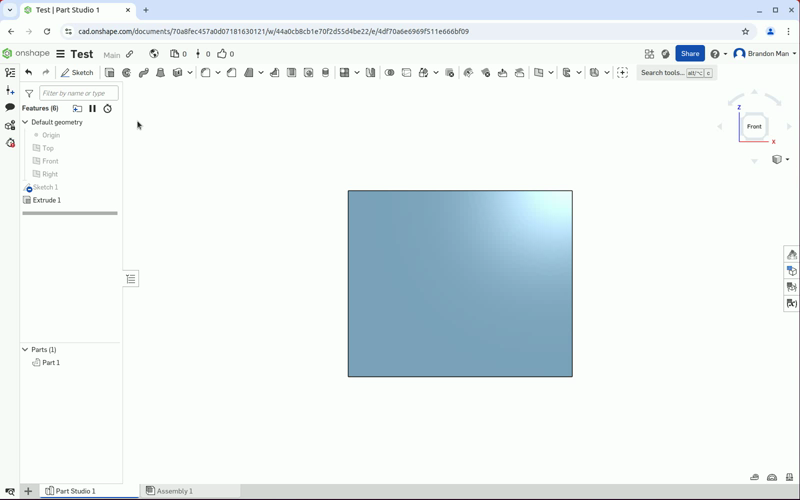
key(shift+h)
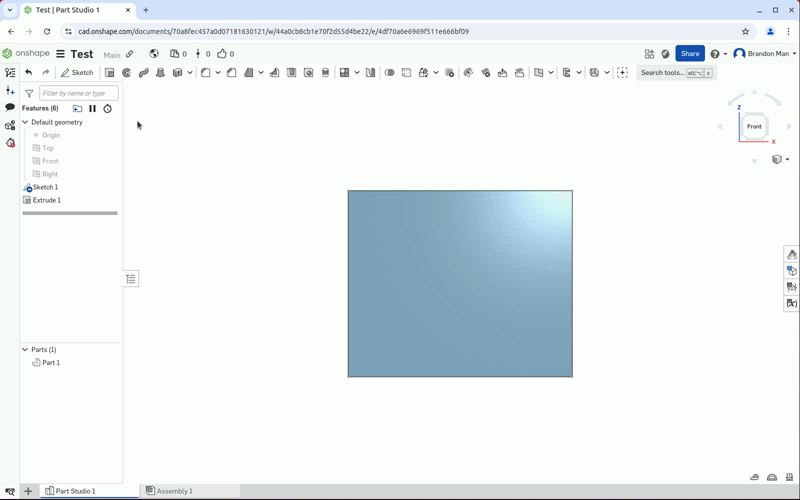
key(shift+h)
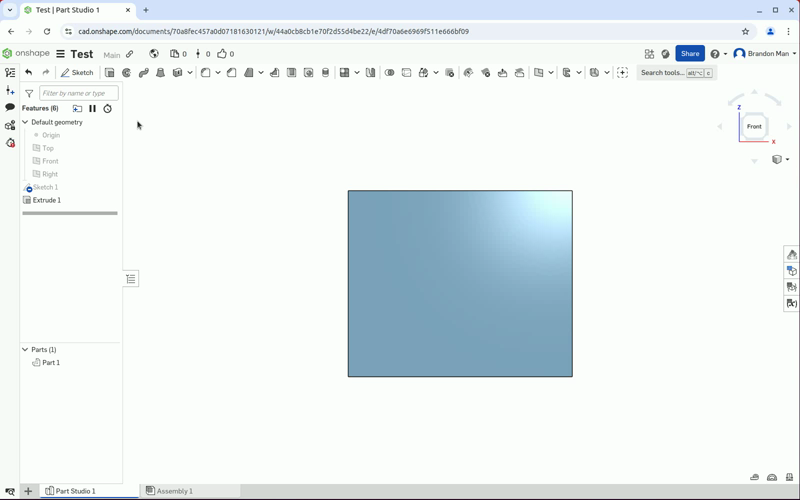
mouse_move(73, 189)
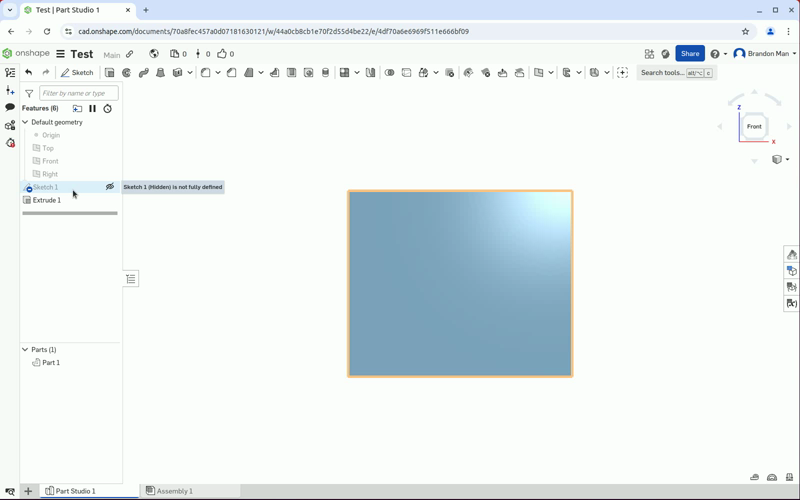
click(73, 189)
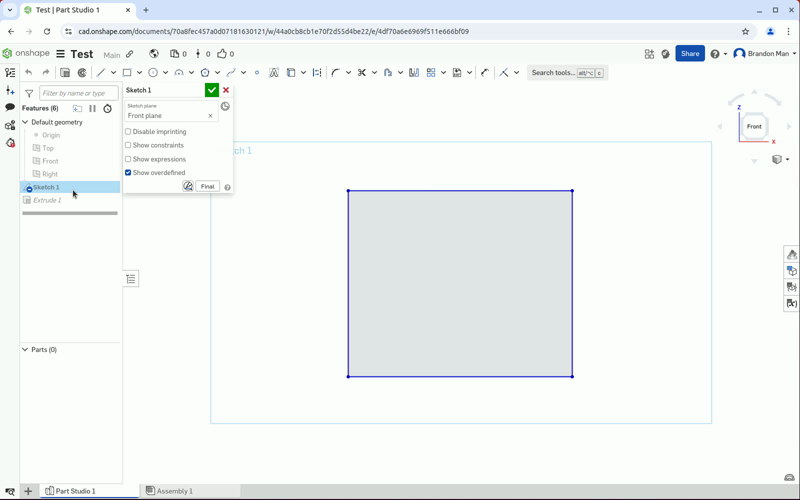
mouse_move(229, 92)
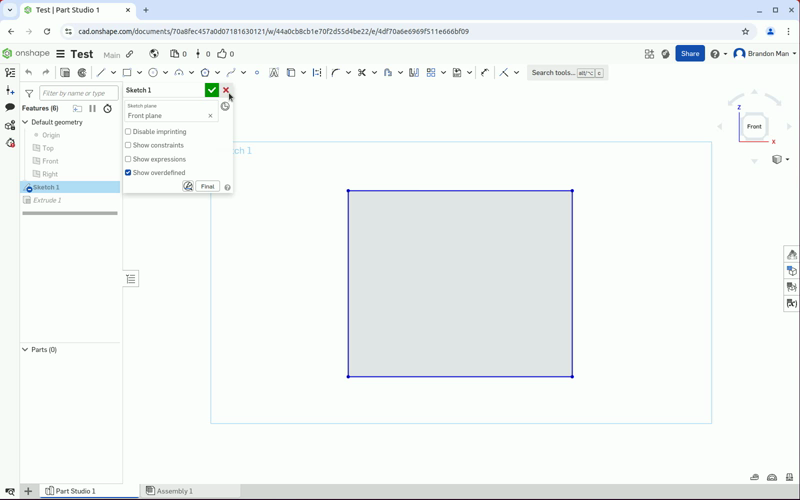
click(229, 92)
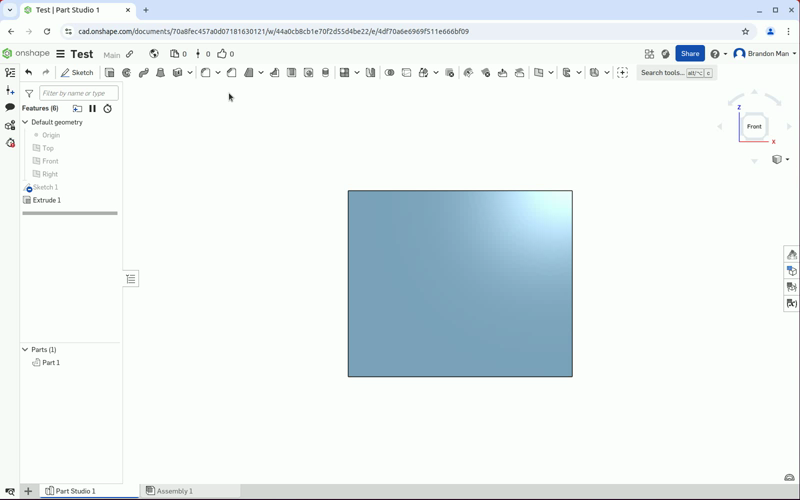
mouse_move(541, 75)
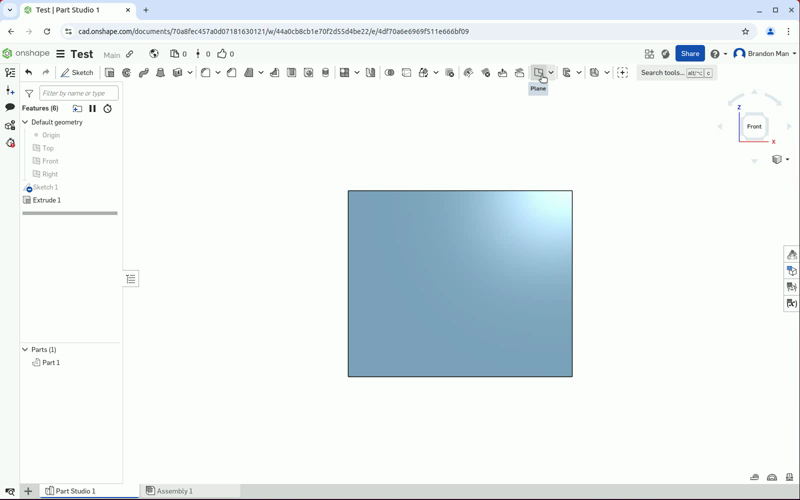
click(541, 75)
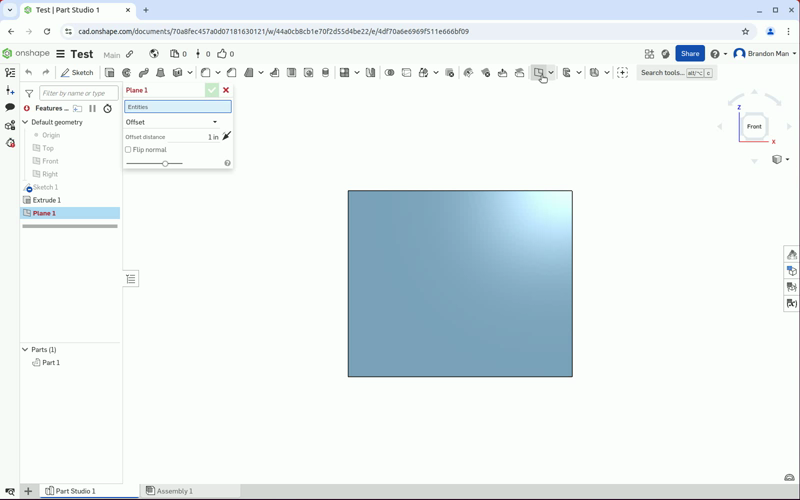
mouse_move(73, 163)
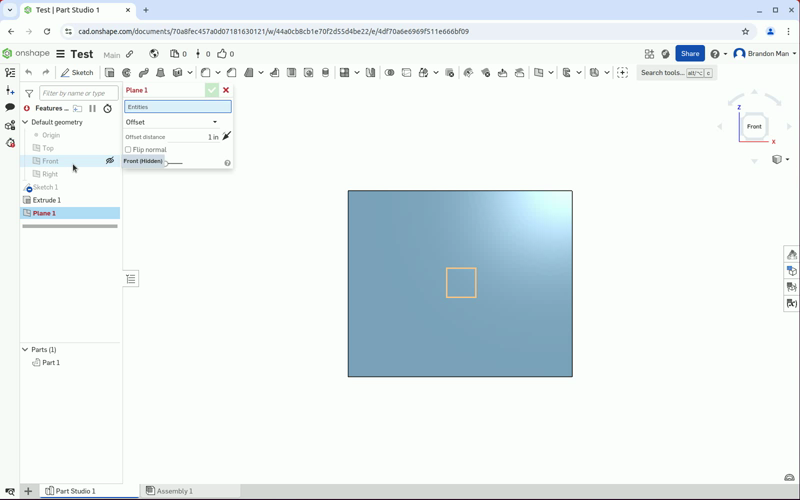
click(73, 163)
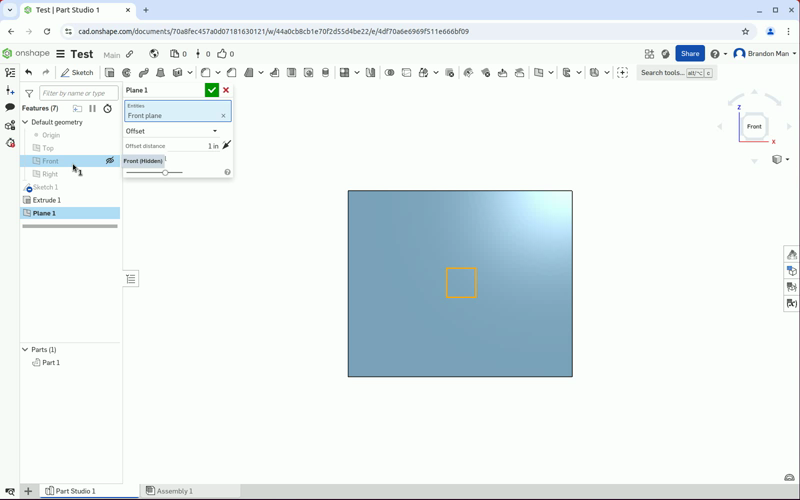
key(tab, 2)
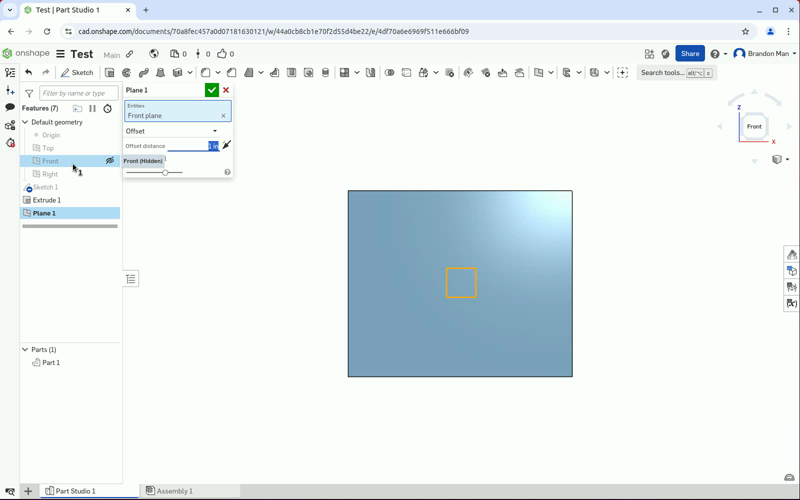
text(1.448)
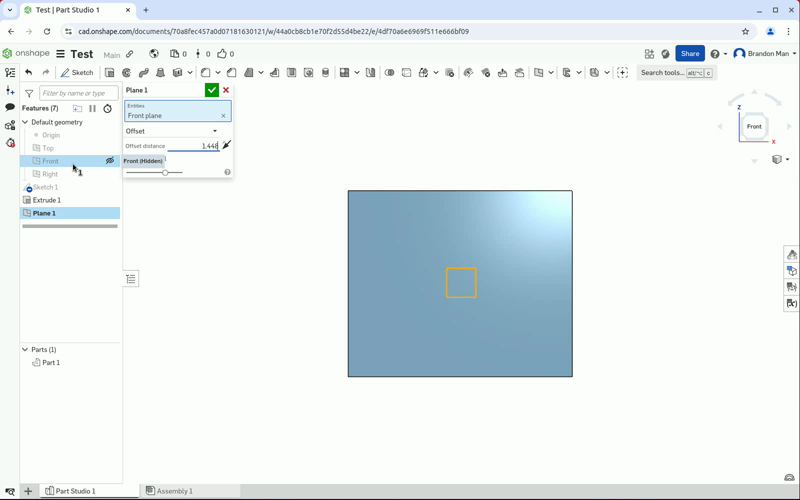
key(enter, 2)
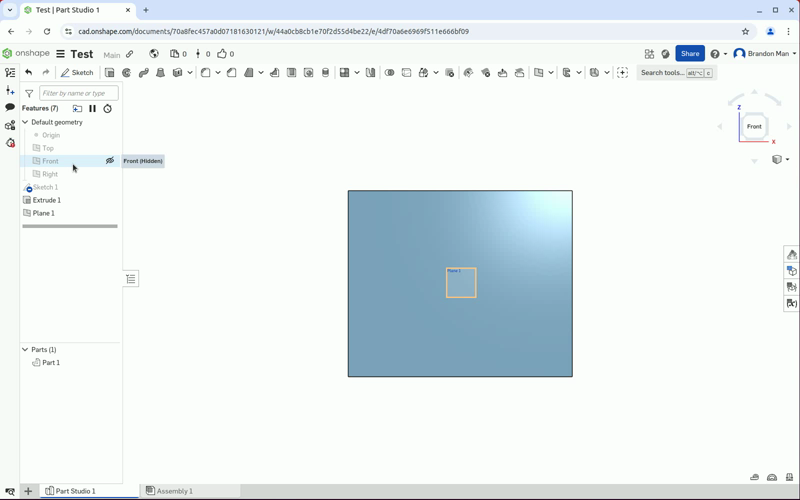
key(shift+s)
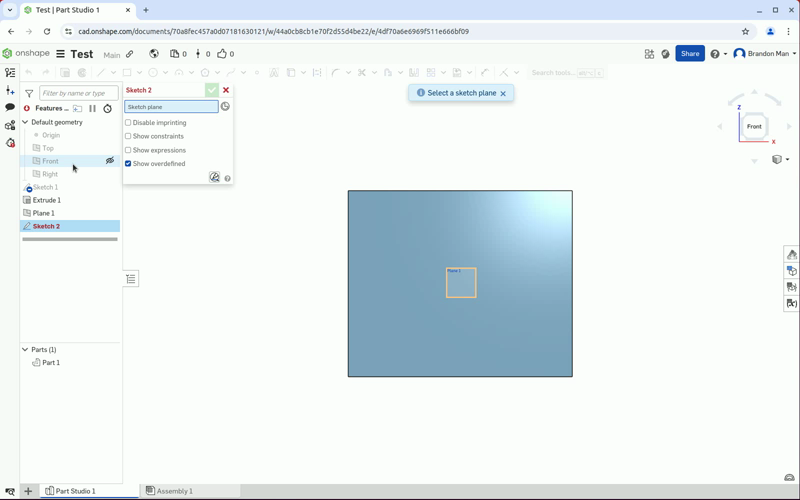
mouse_move(73, 215)
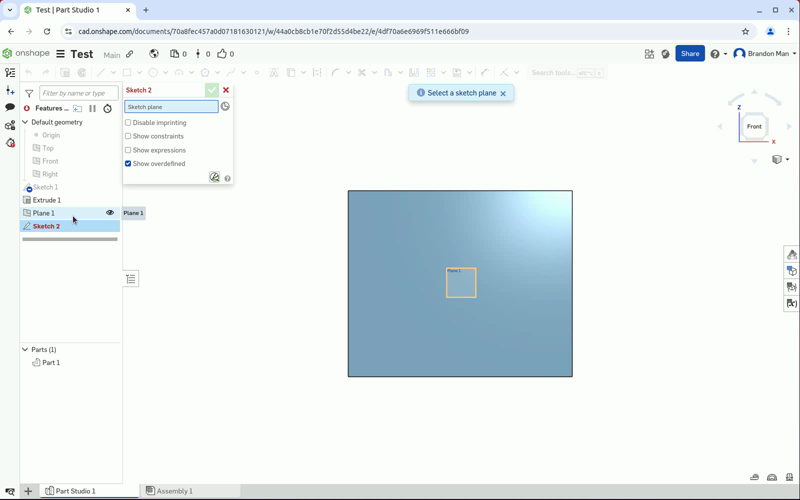
click(73, 215)
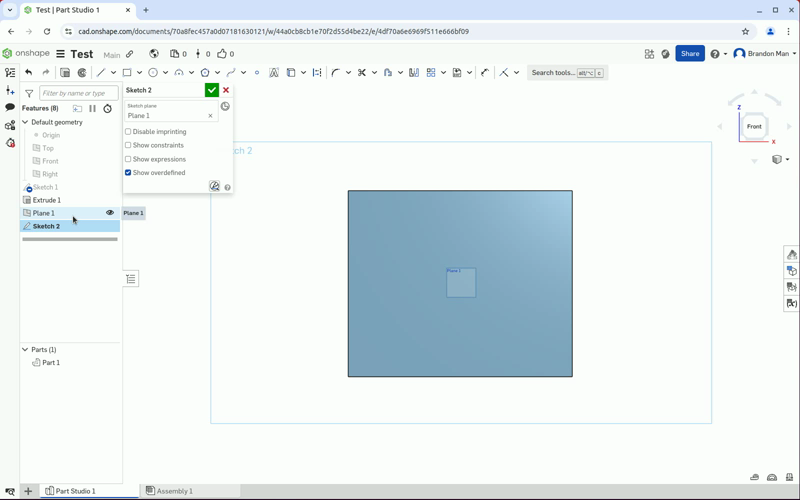
mouse_move(73, 352)
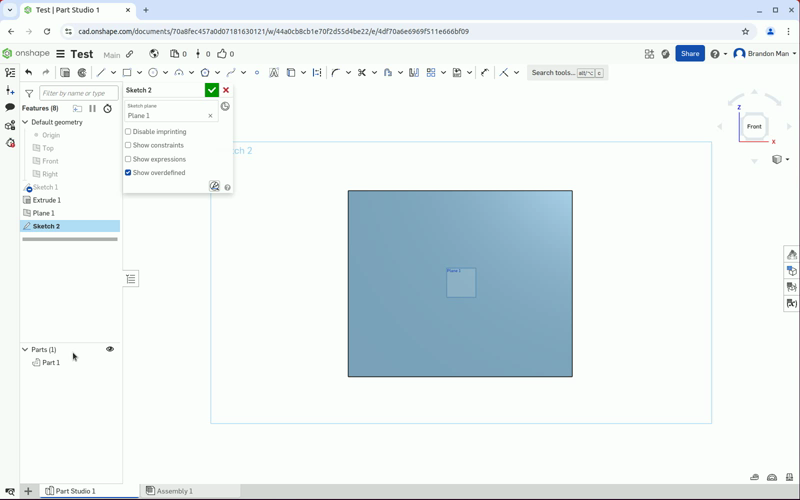
key(y)
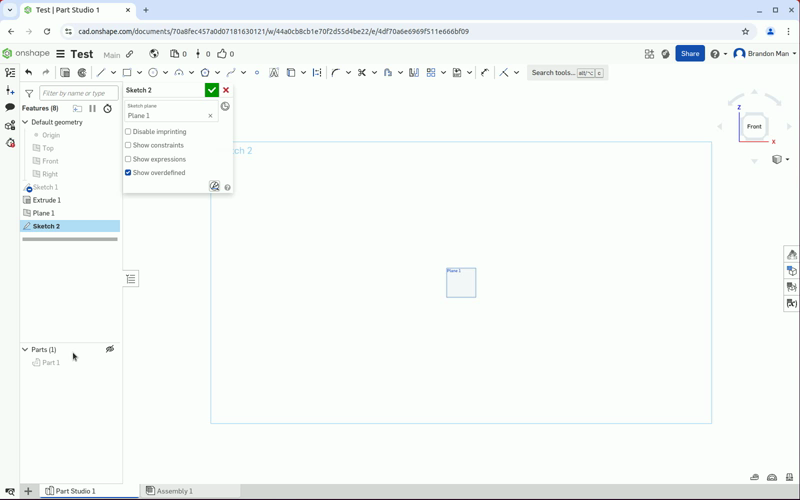
key(c)
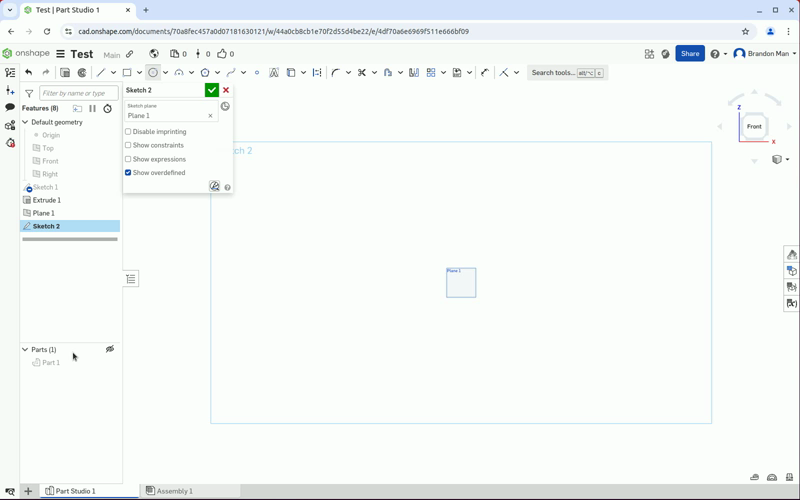
key_down(shift)
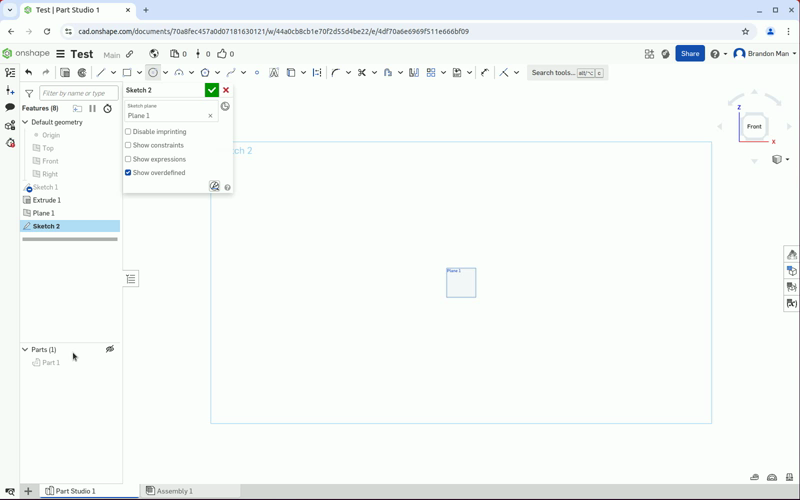
mouse_move(367, 207)
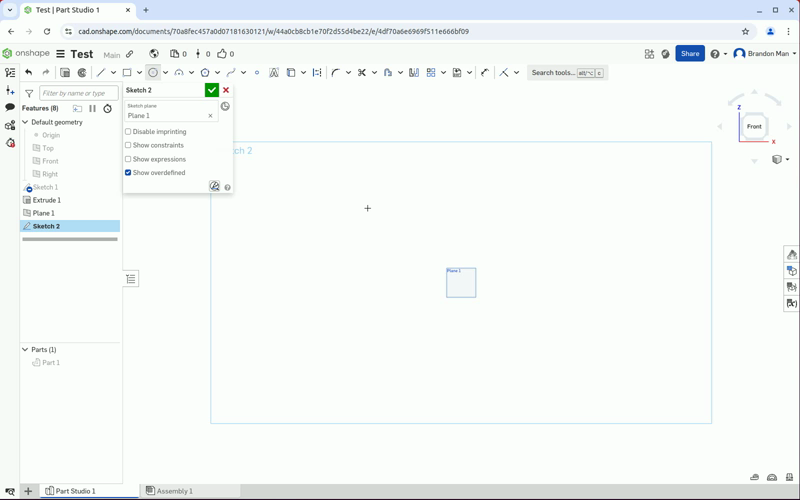
click(367, 207)
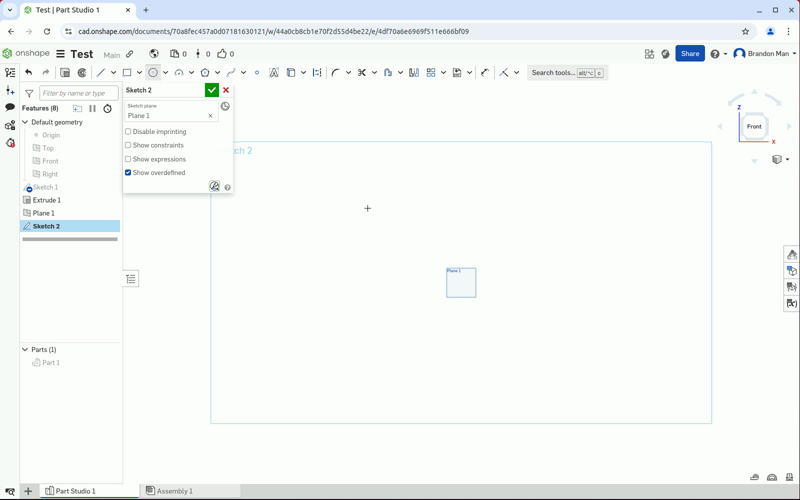
key_up(shift)
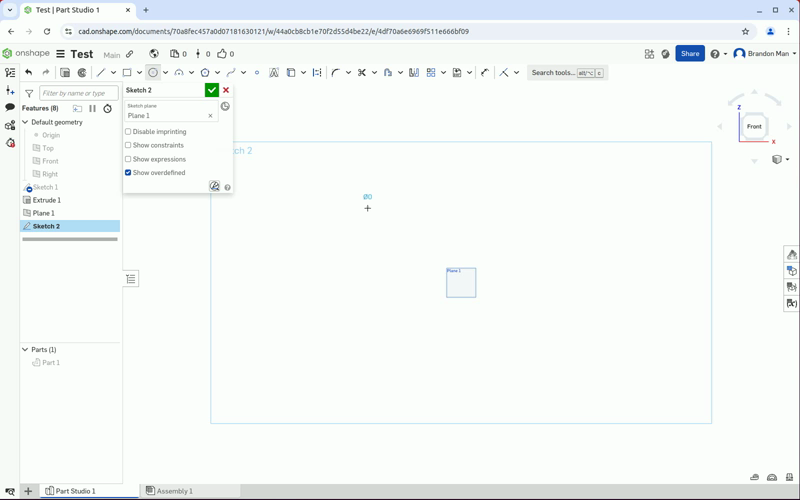
mouse_move(379, 207)
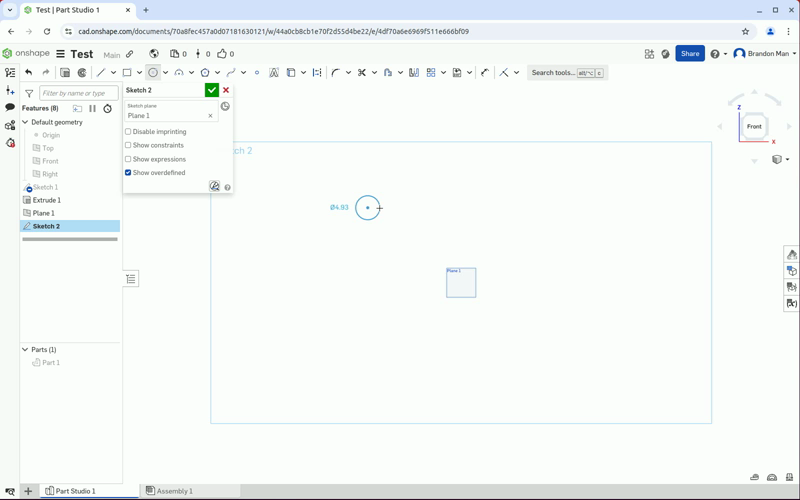
click(379, 207)
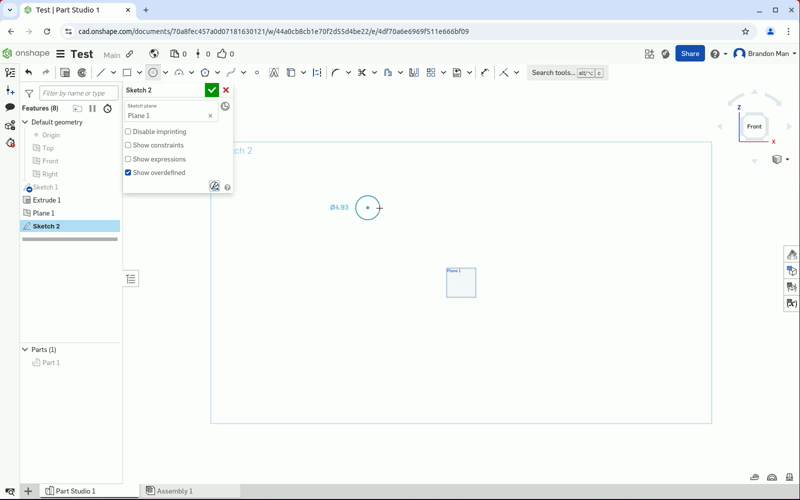
key(esc)
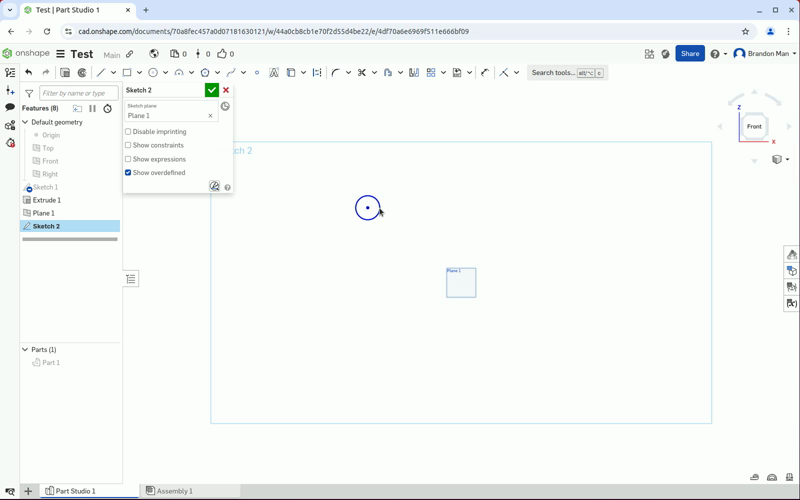
mouse_move(368, 197)
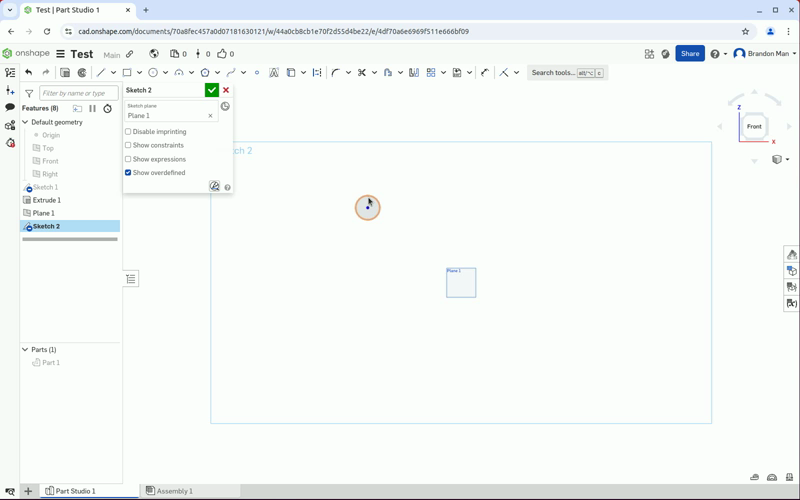
scroll(6)
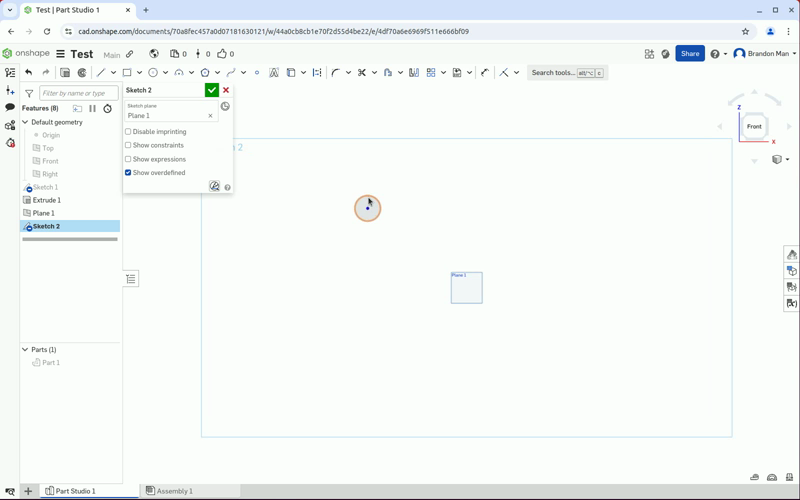
scroll(6)
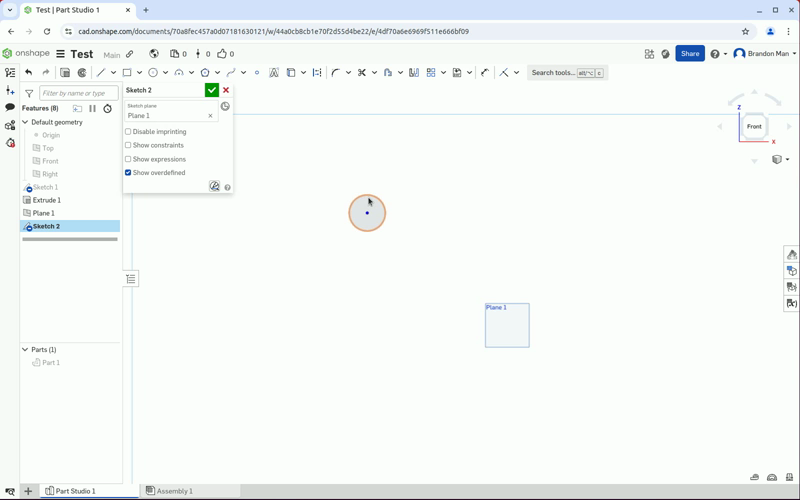
scroll(6)
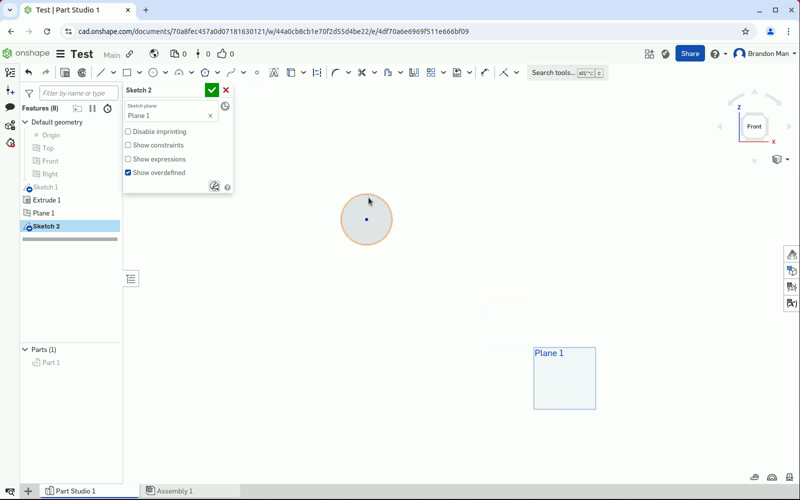
scroll(6)
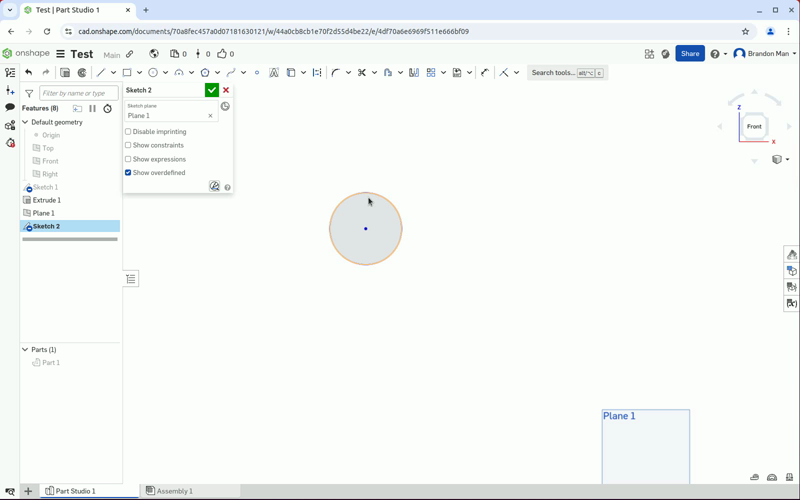
scroll(6)
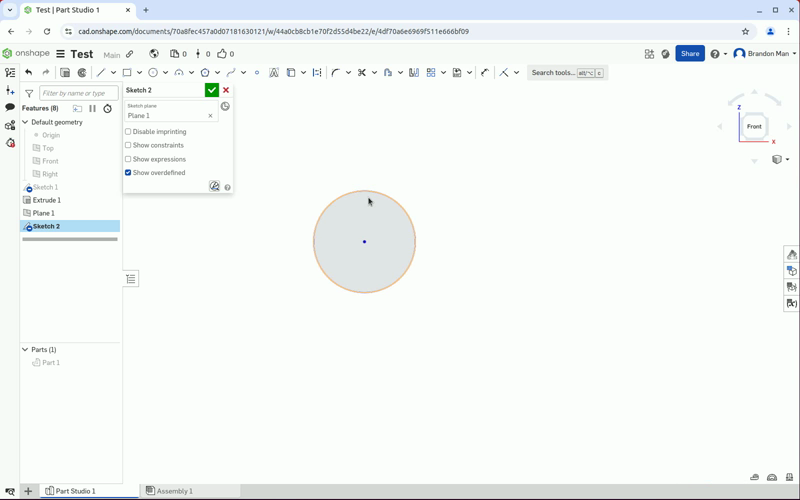
scroll(6)
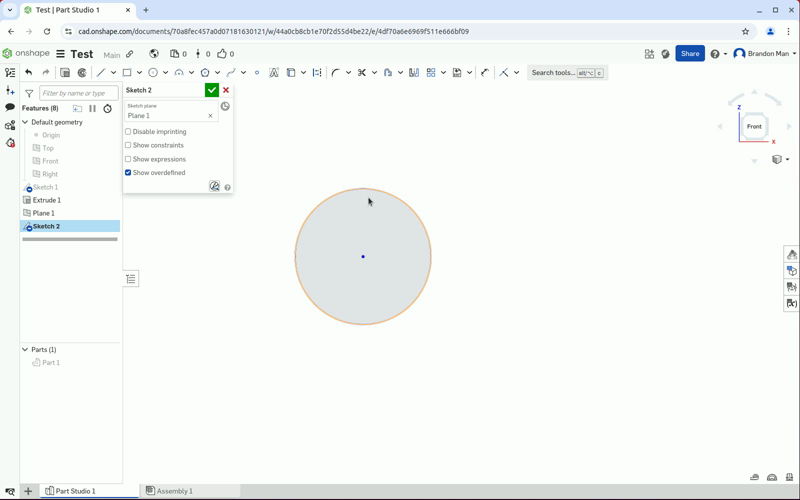
scroll(6)
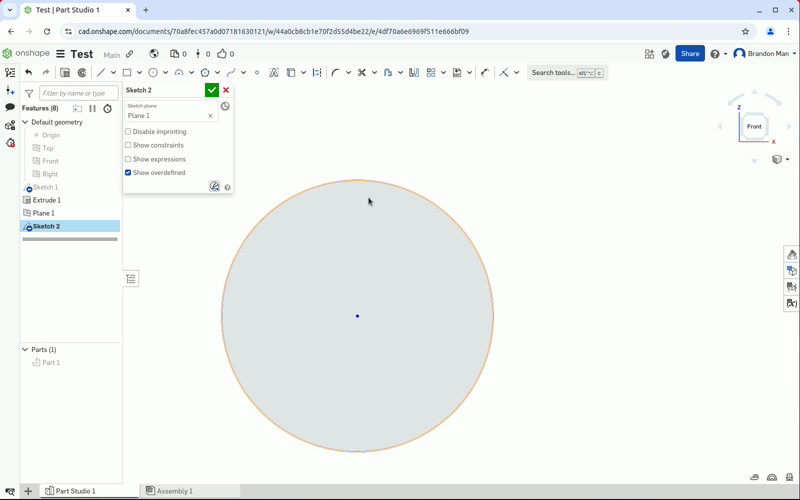
click(368, 197)
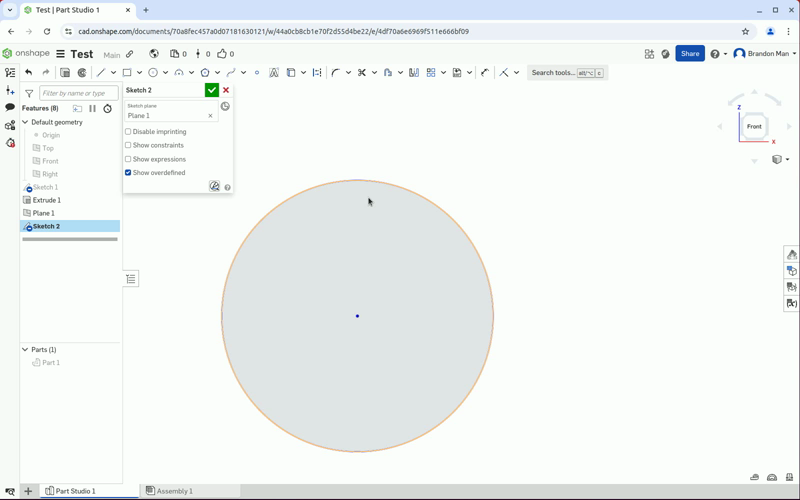
scroll(-6)
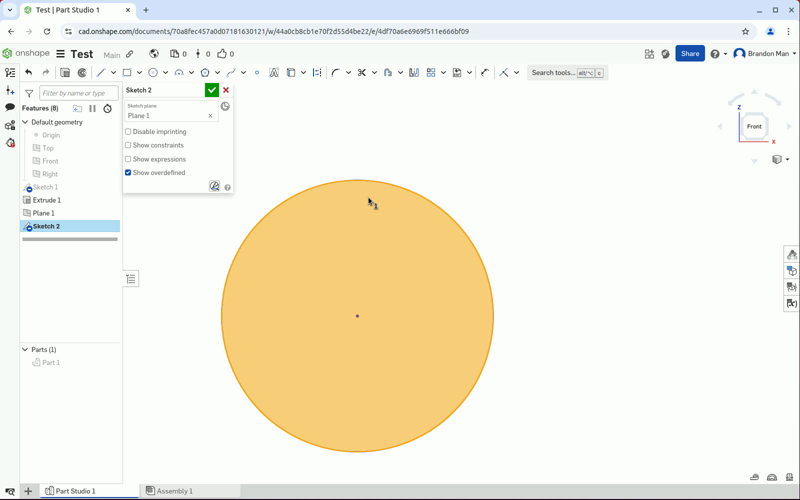
scroll(-6)
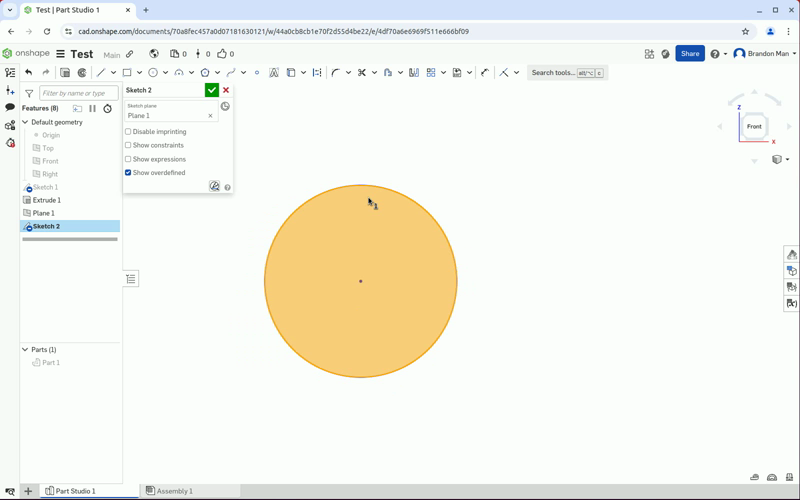
scroll(-6)
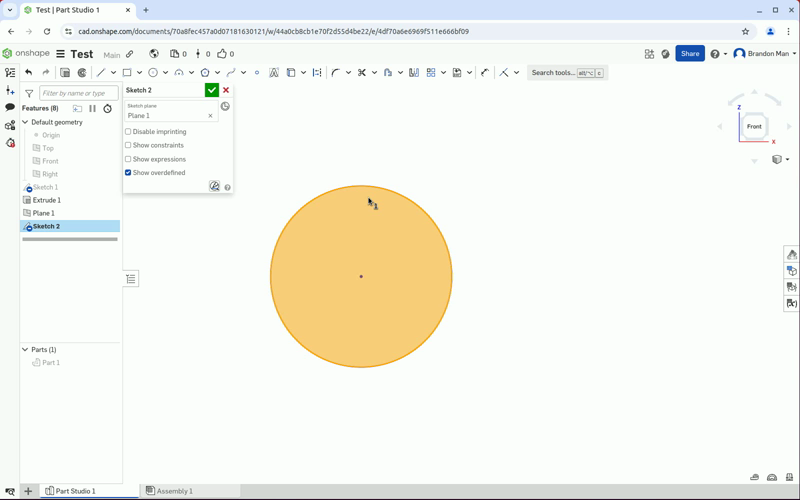
scroll(-6)
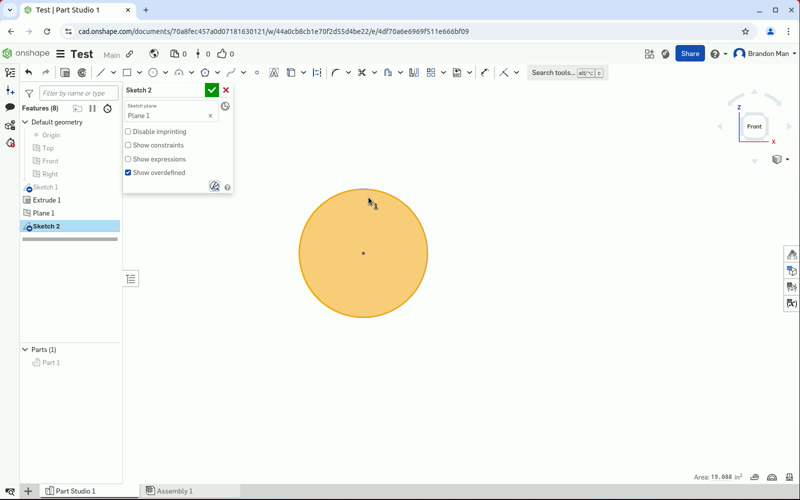
scroll(-6)
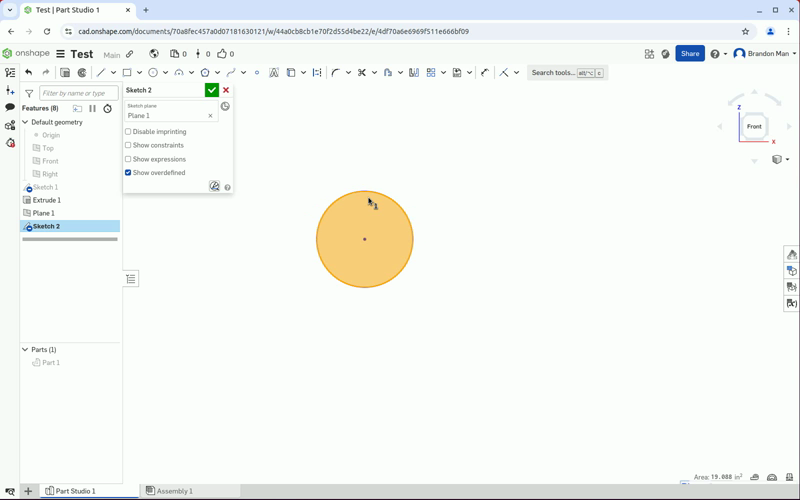
scroll(-6)
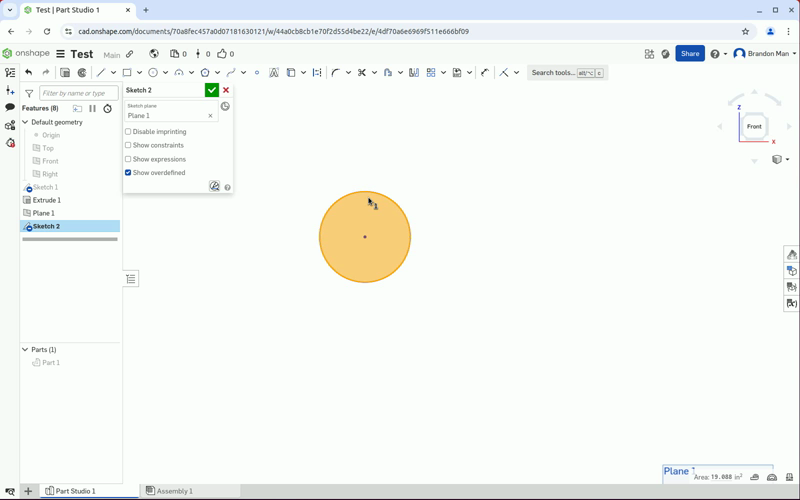
scroll(-6)
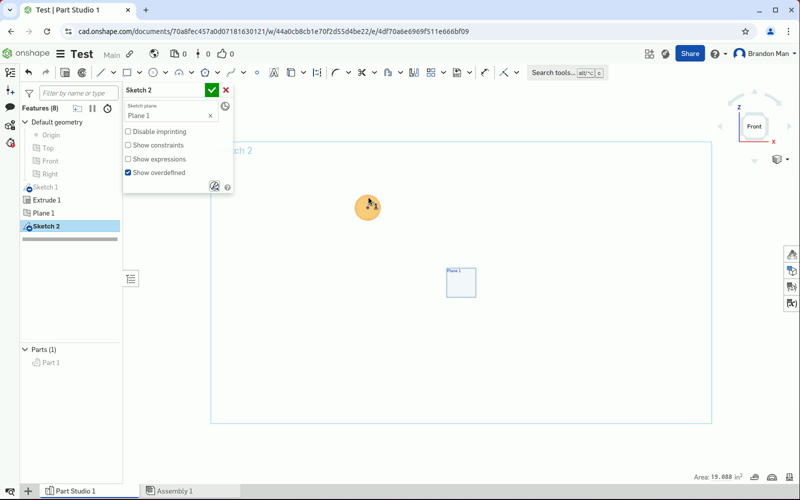
mouse_move(73, 352)
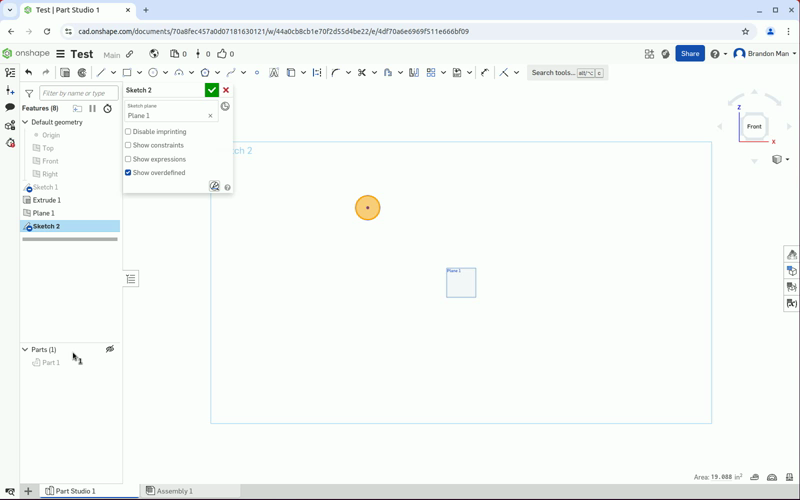
key(shift+y)
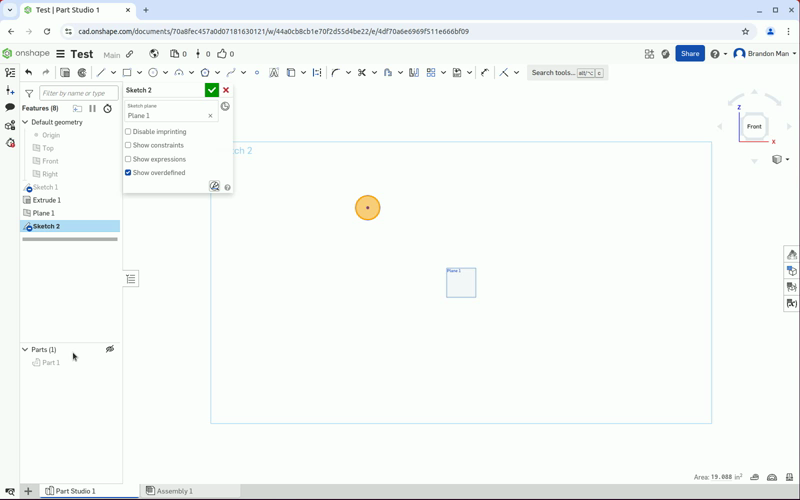
key(shift+e)
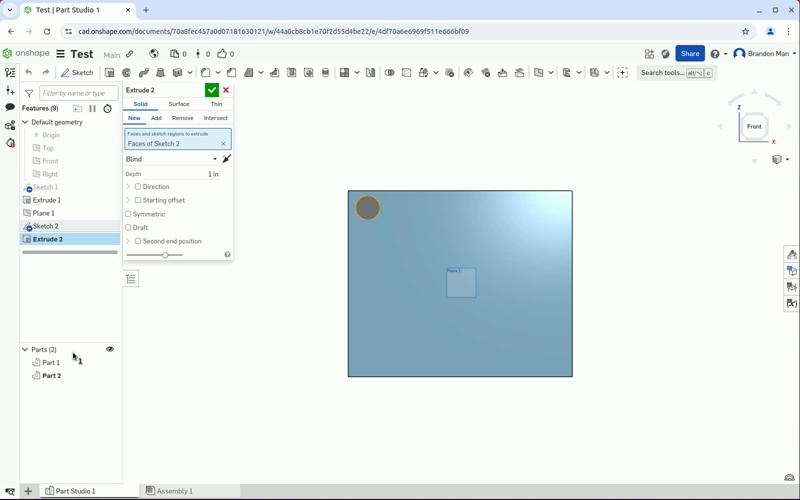
mouse_move(143, 106)
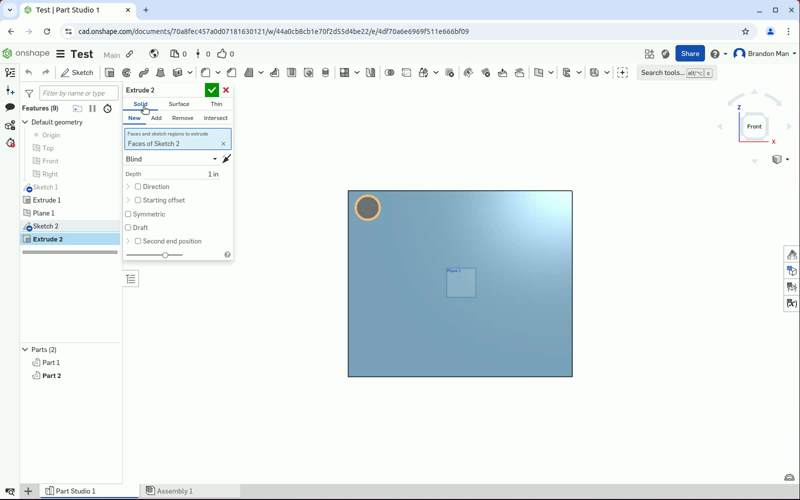
click(143, 106)
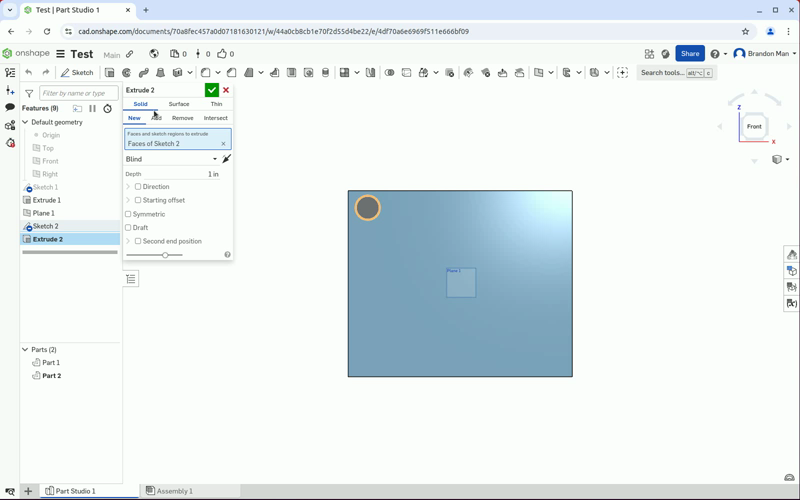
mouse_move(186, 120)
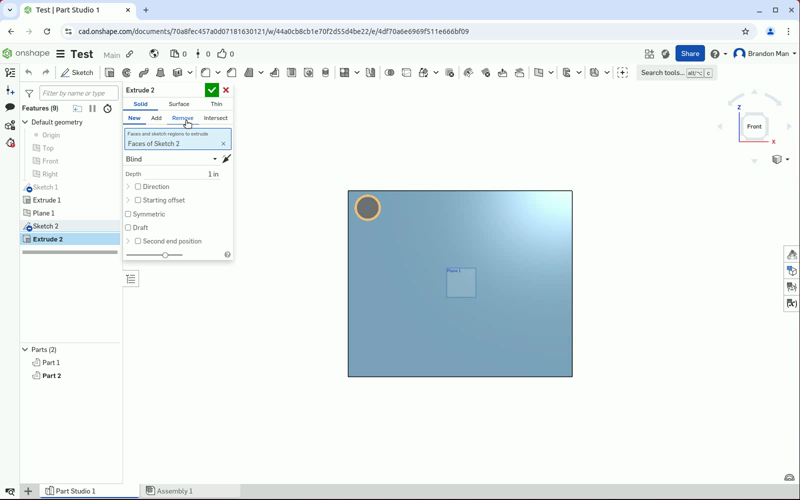
click(186, 120)
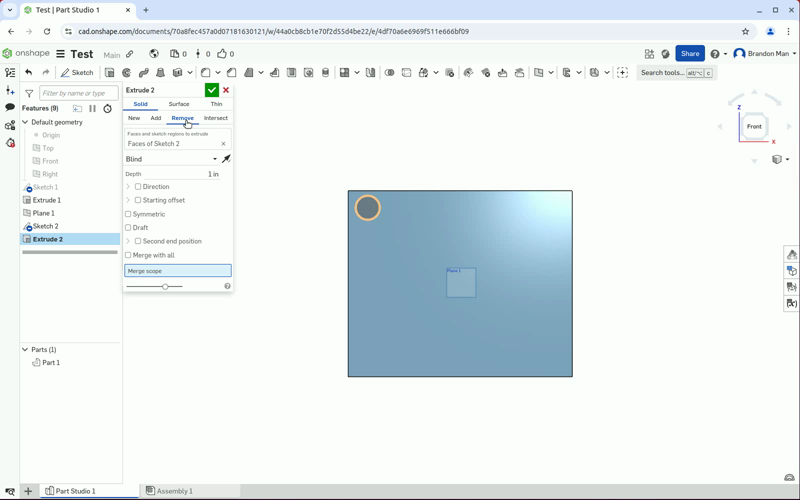
key(tab, 4)
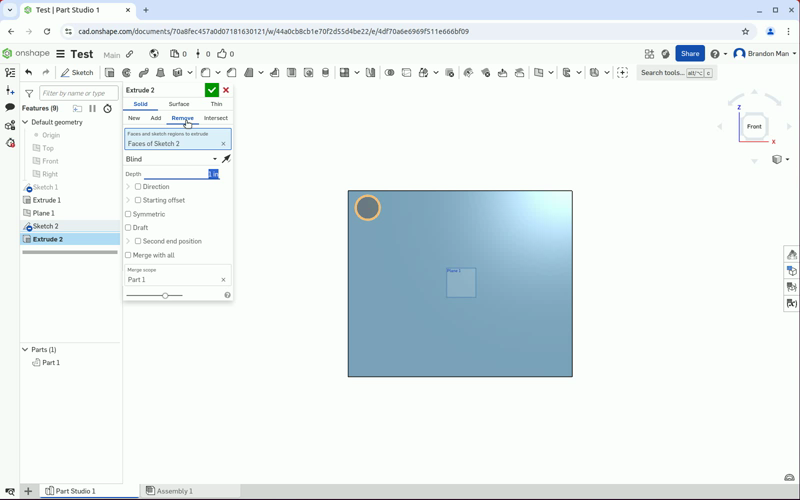
text(15.405)
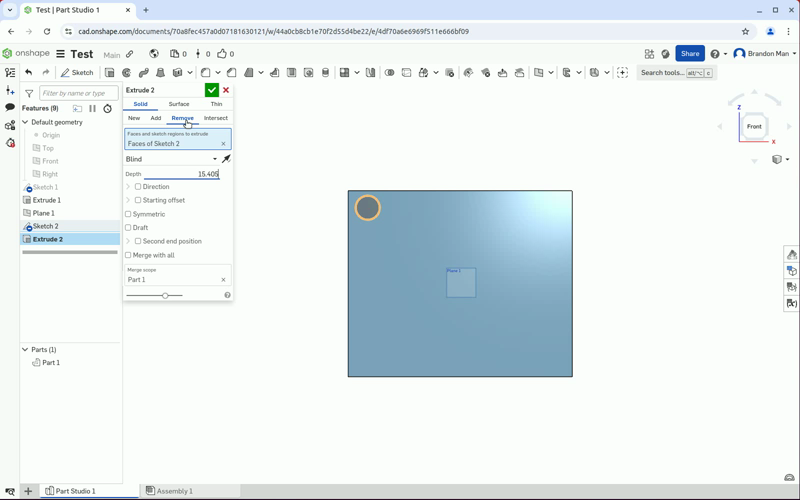
key(tab, 6)
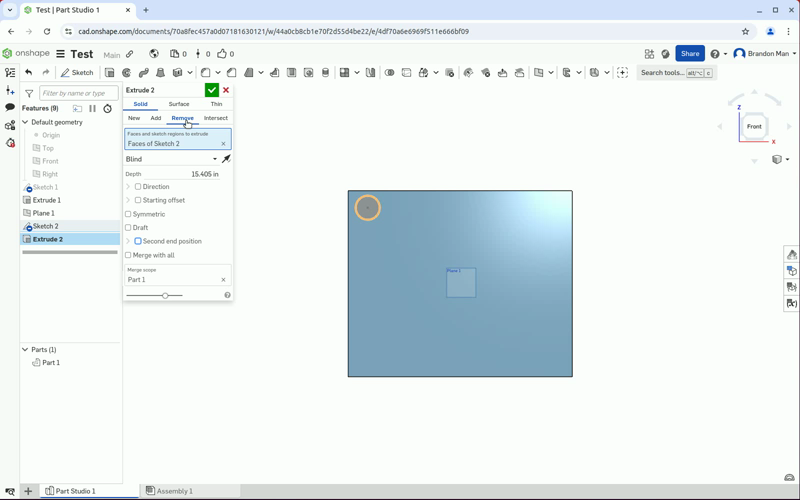
key(space)
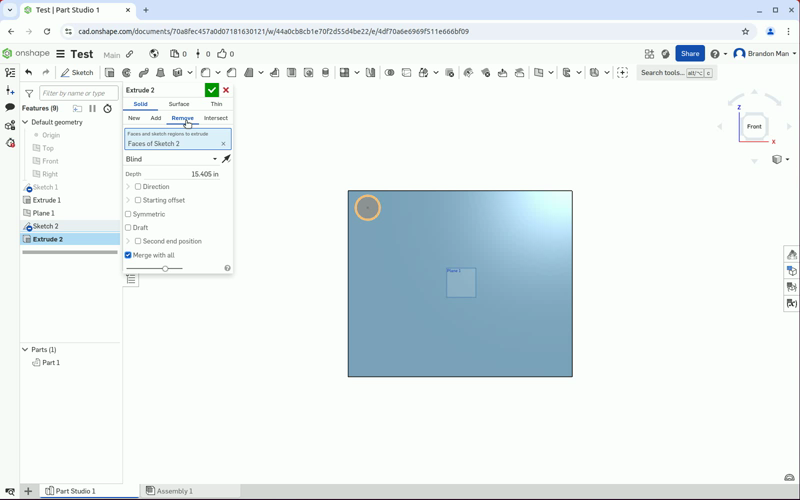
key(enter)
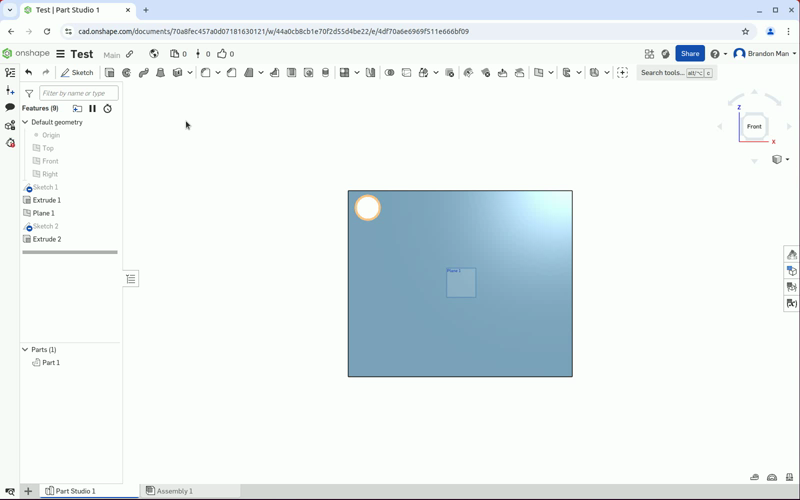
key(shift+h)
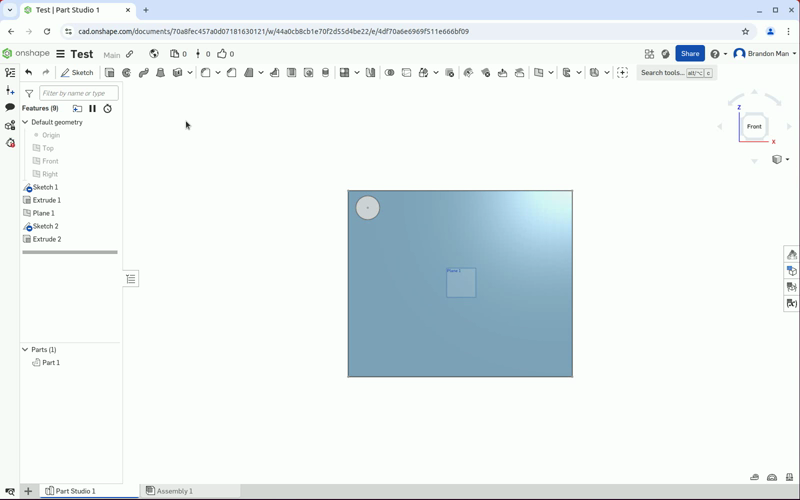
key(shift+h)
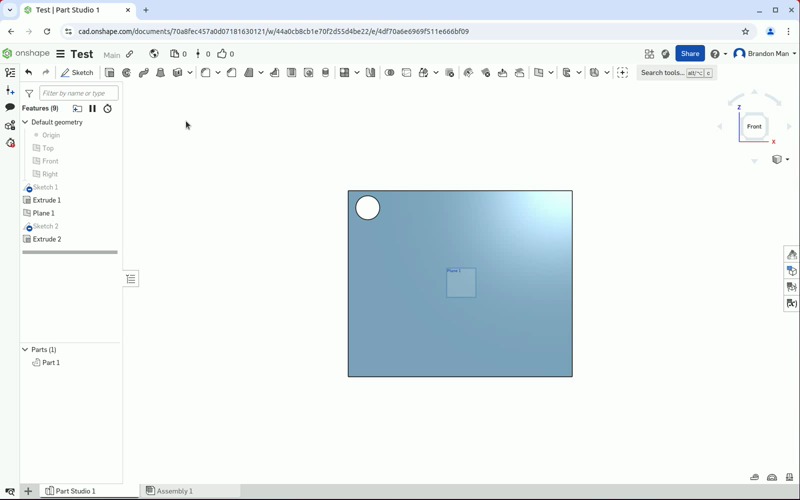
mouse_move(73, 189)
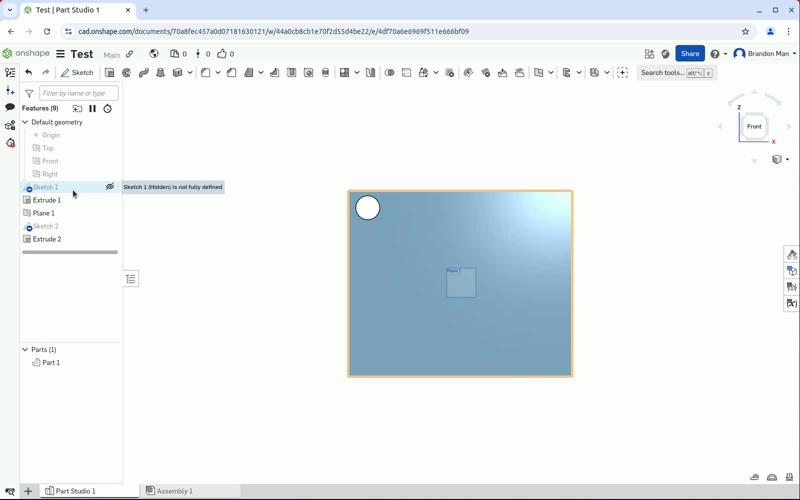
click(73, 189)
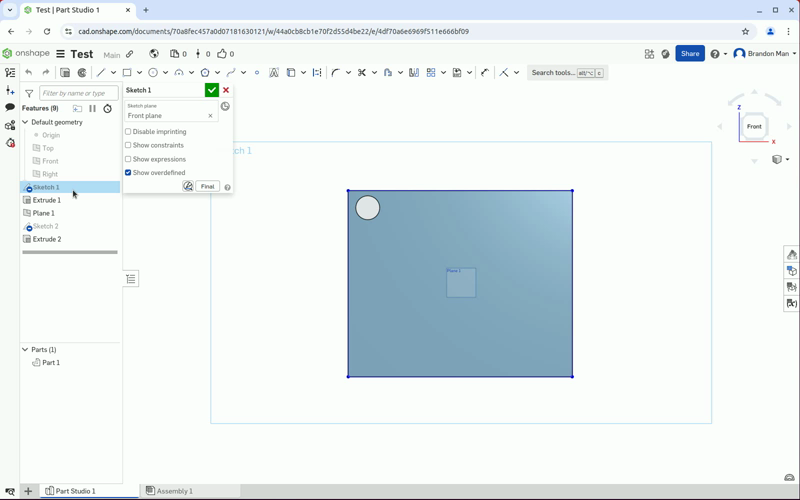
mouse_move(229, 92)
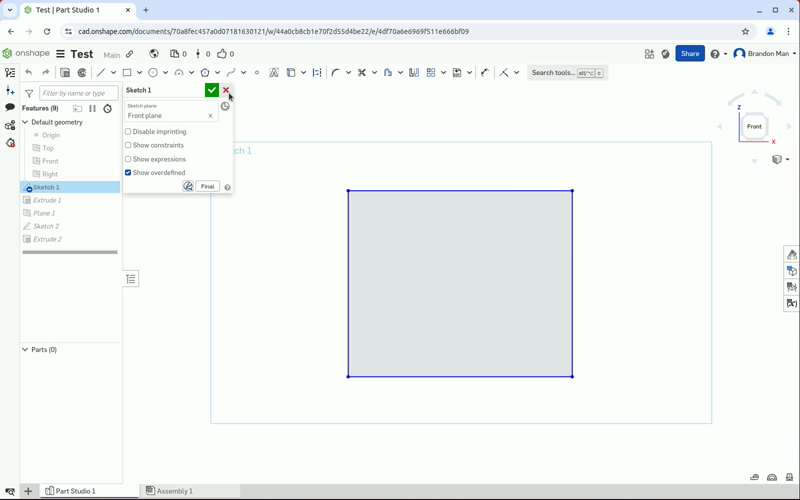
click(229, 92)
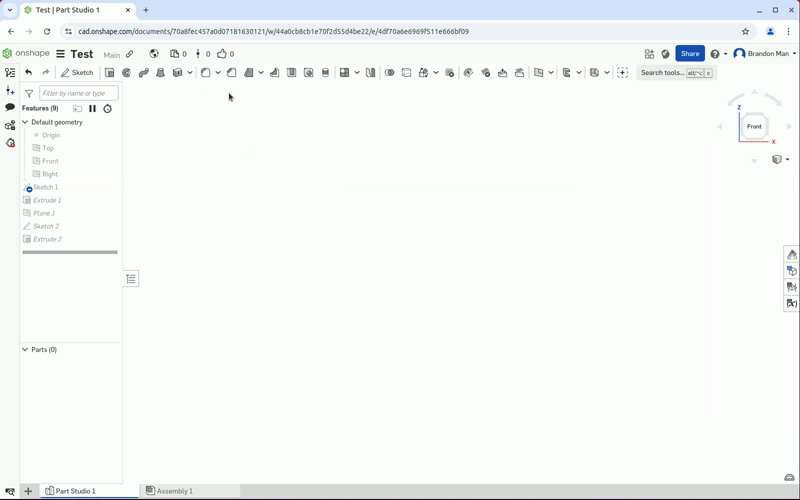
key(shift+s)
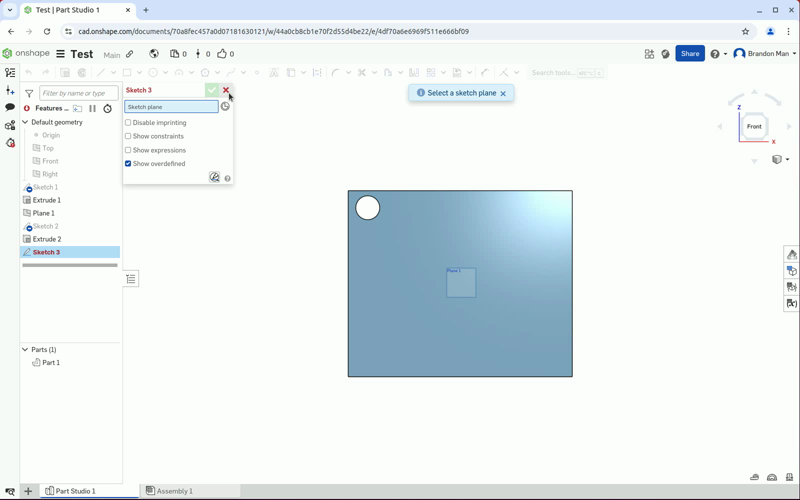
mouse_move(73, 215)
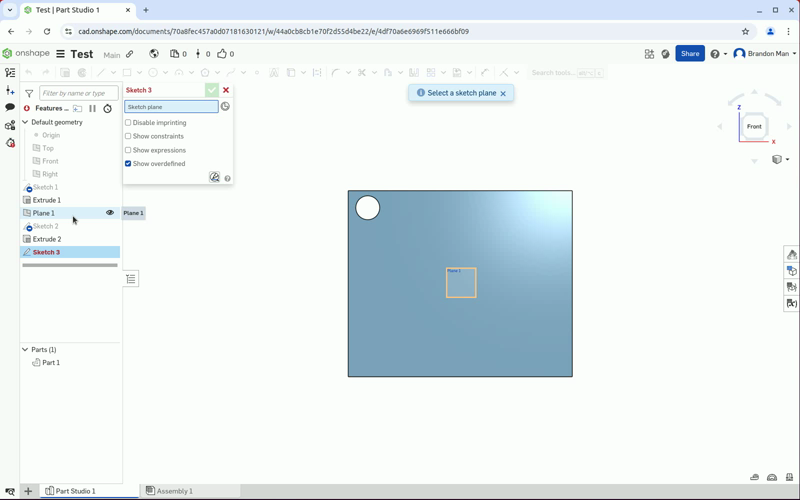
click(73, 215)
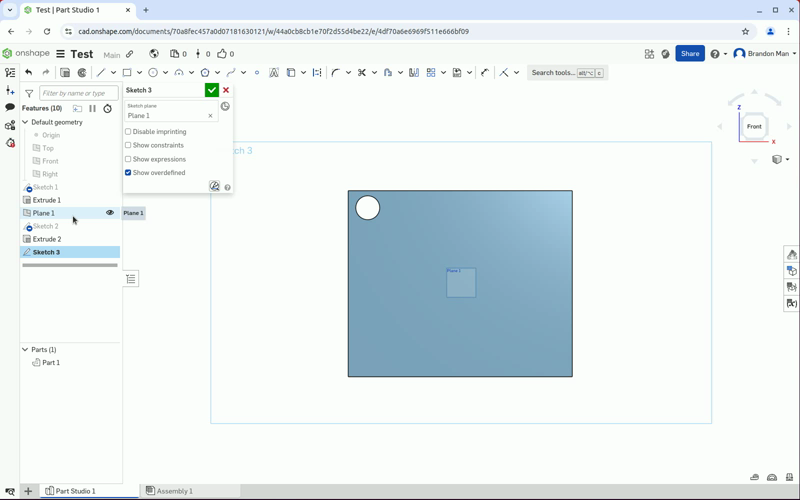
mouse_move(73, 352)
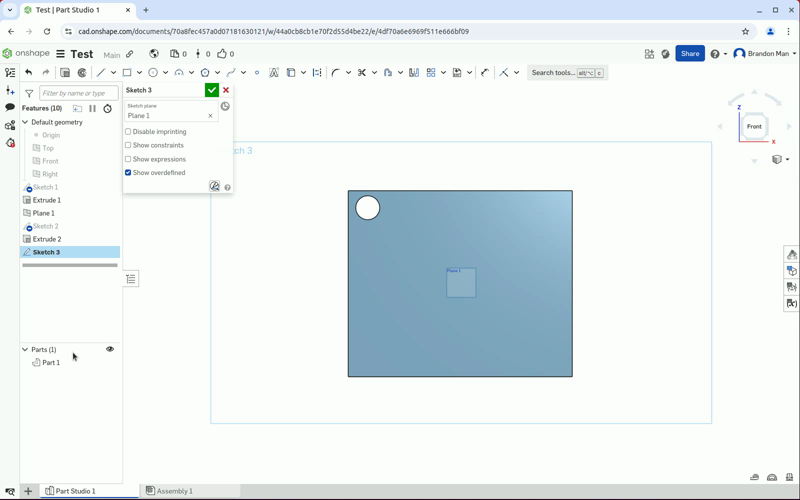
key(y)
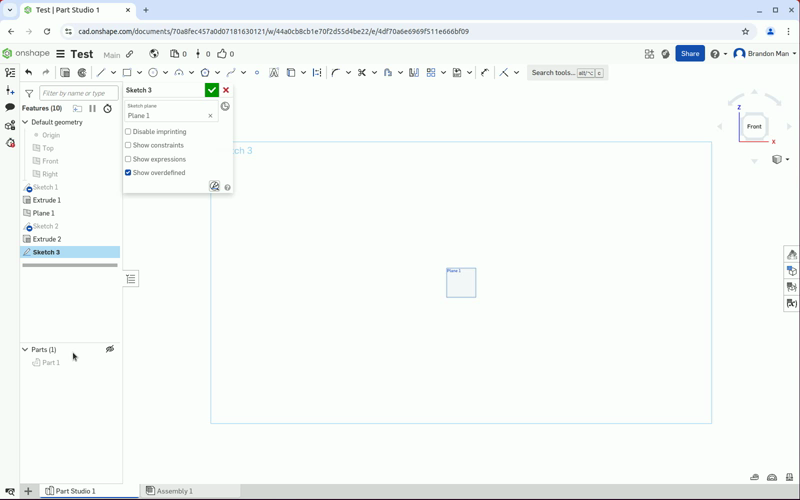
key(c)
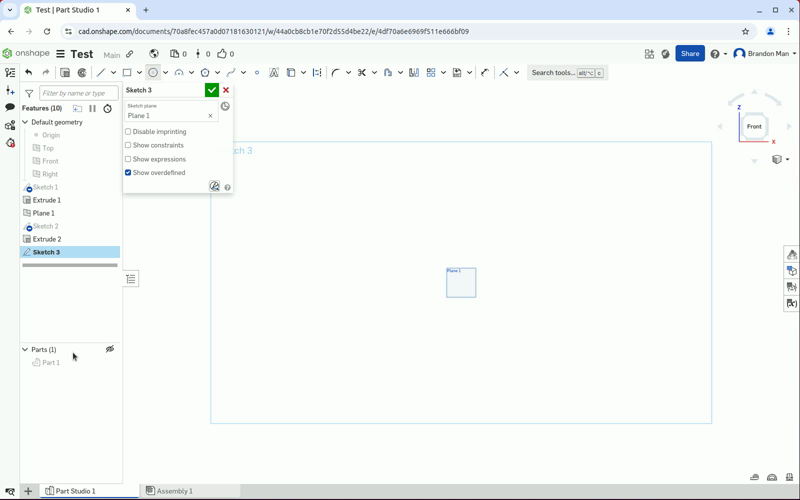
key_down(shift)
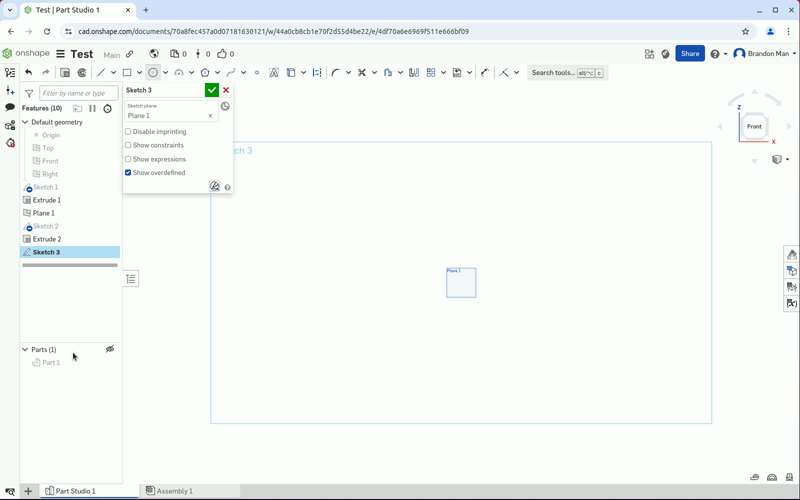
mouse_move(555, 207)
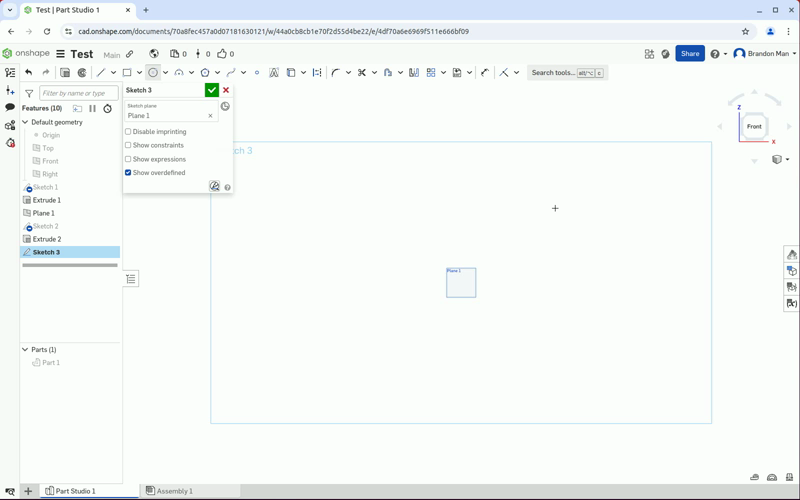
click(555, 207)
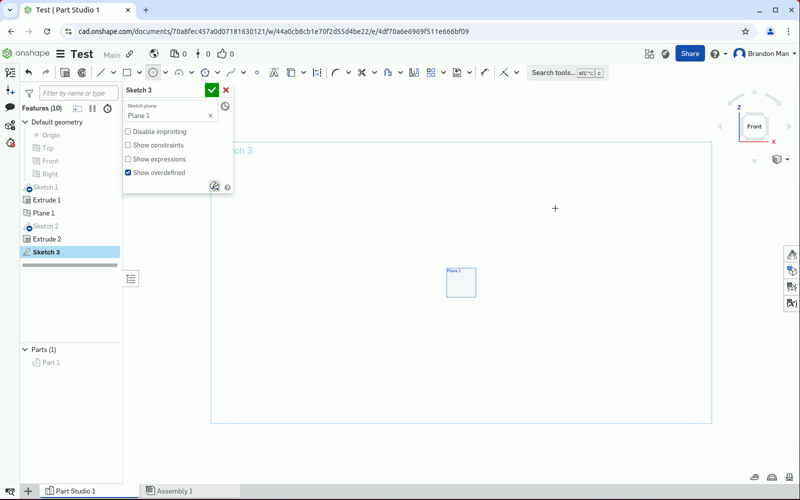
key_up(shift)
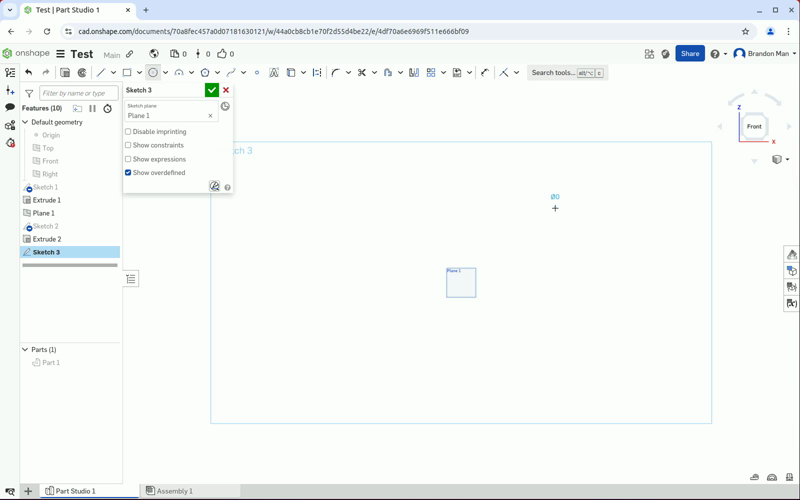
mouse_move(567, 207)
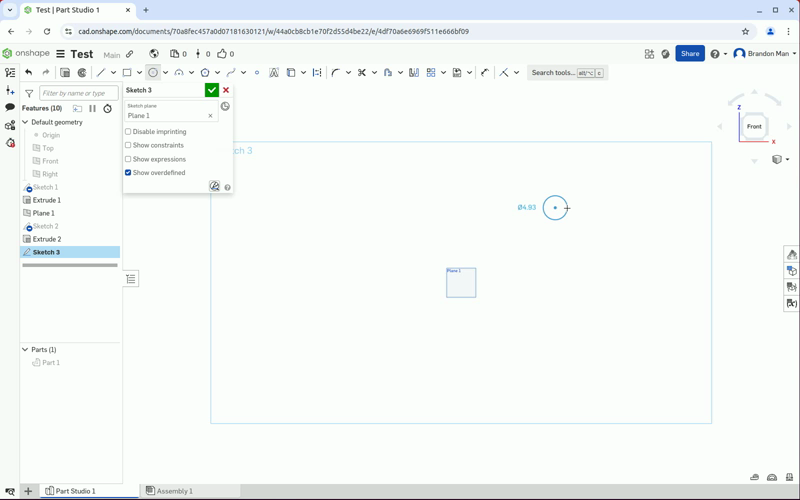
click(567, 207)
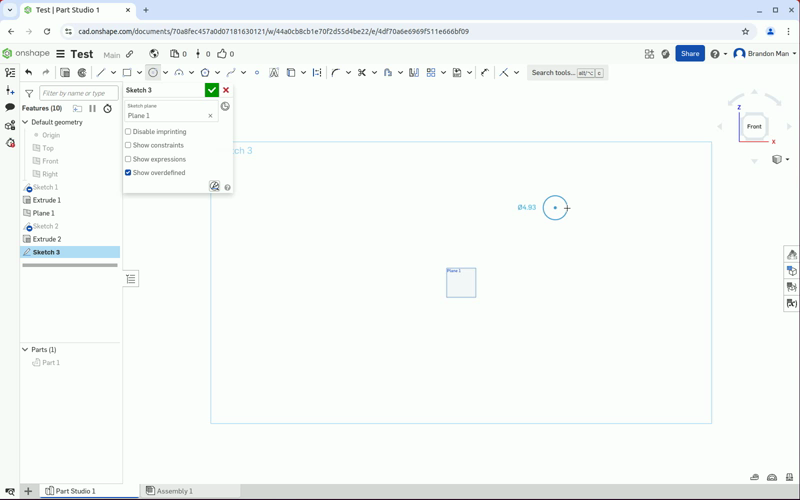
key(esc)
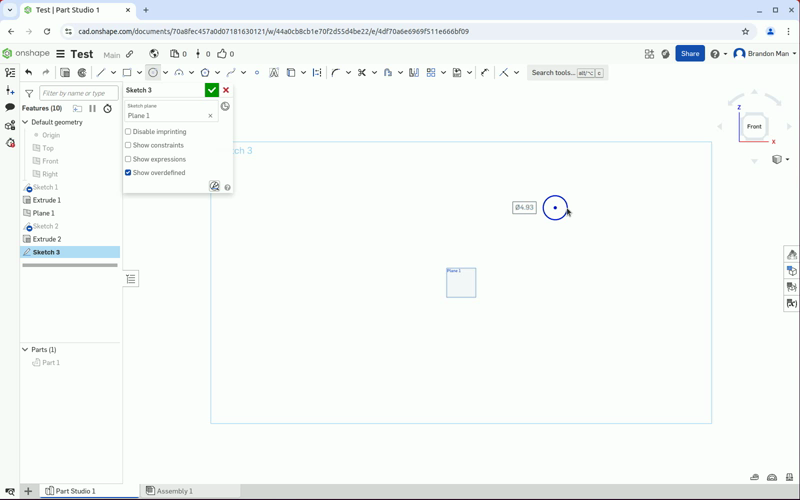
mouse_move(547, 202)
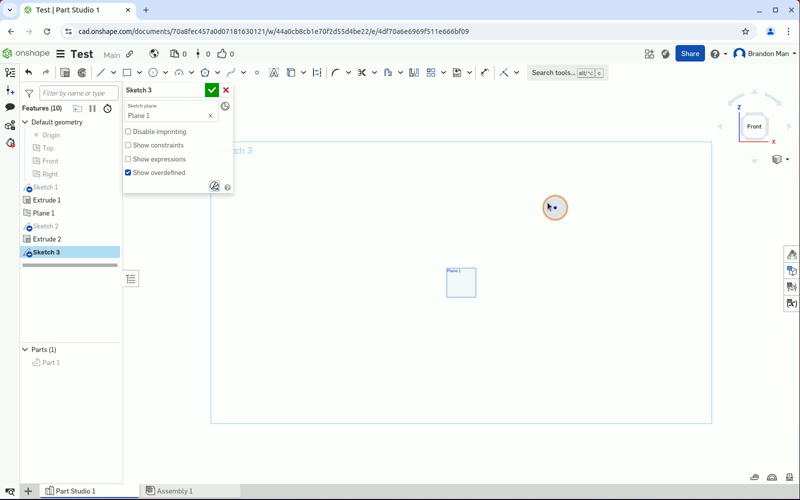
scroll(6)
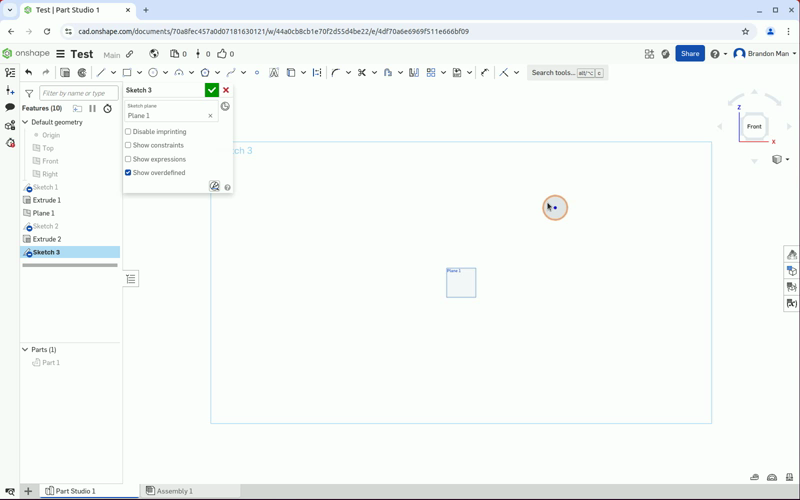
scroll(6)
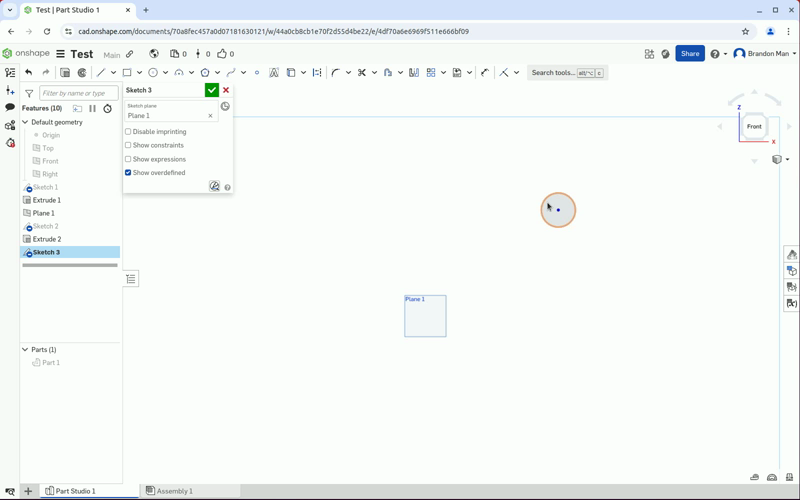
scroll(6)
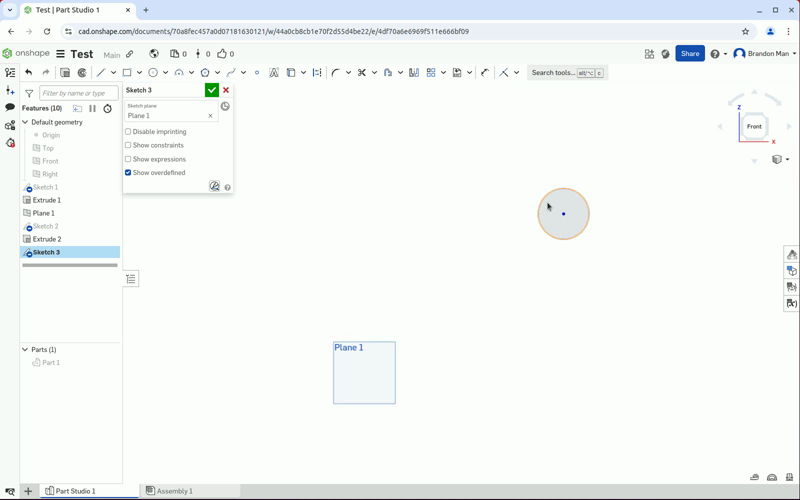
scroll(6)
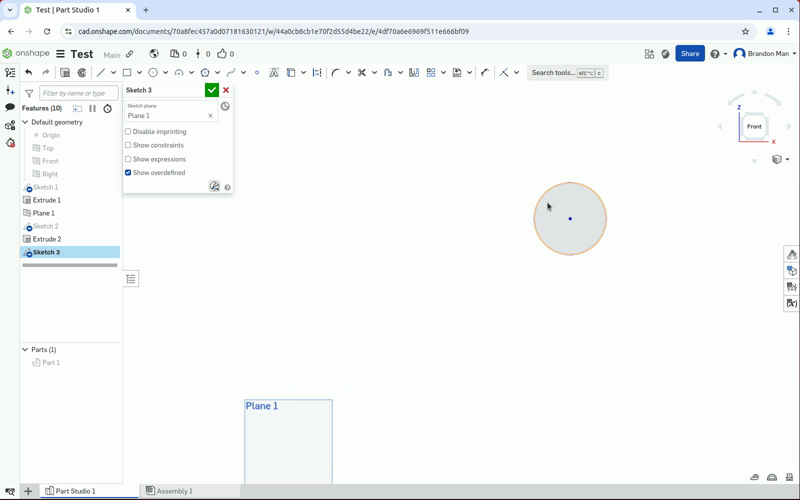
scroll(6)
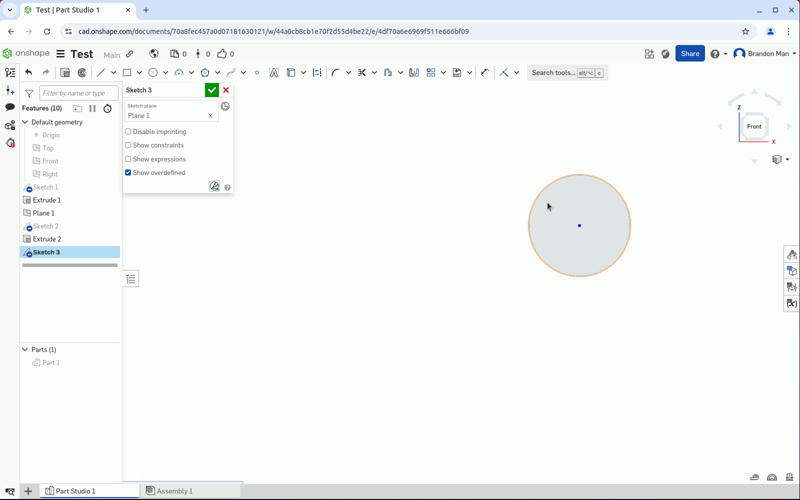
scroll(6)
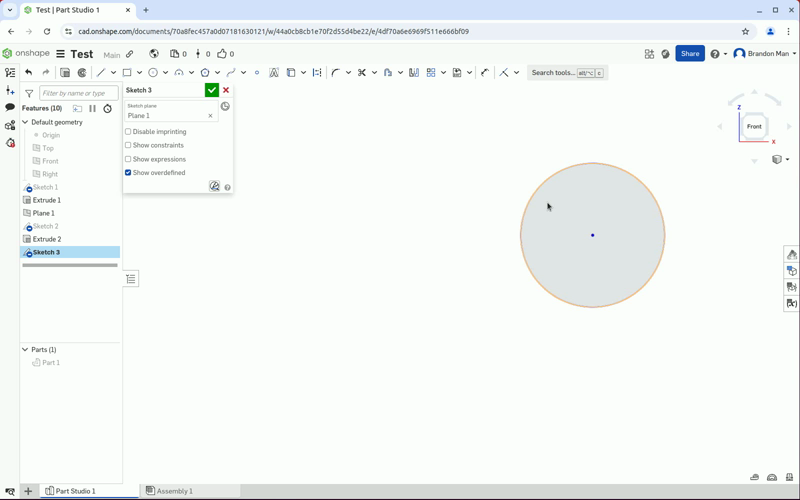
scroll(6)
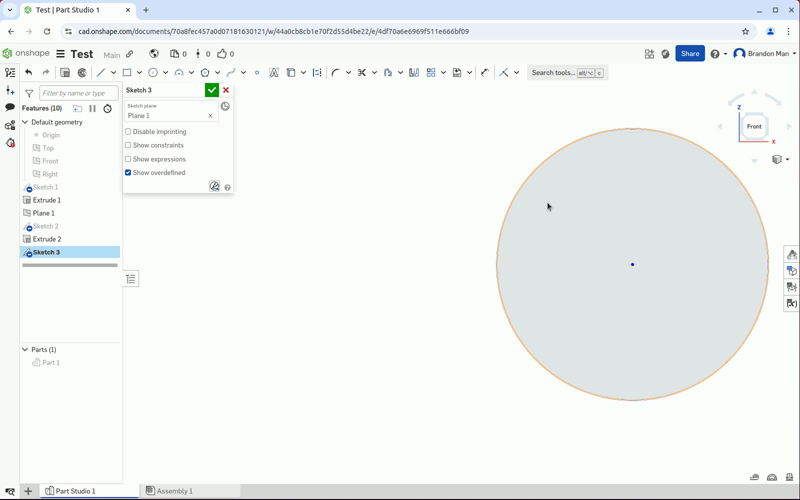
click(547, 202)
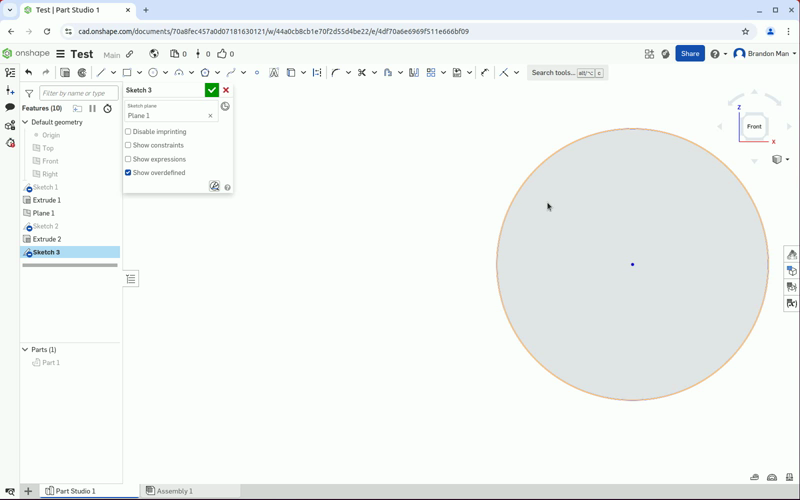
scroll(-6)
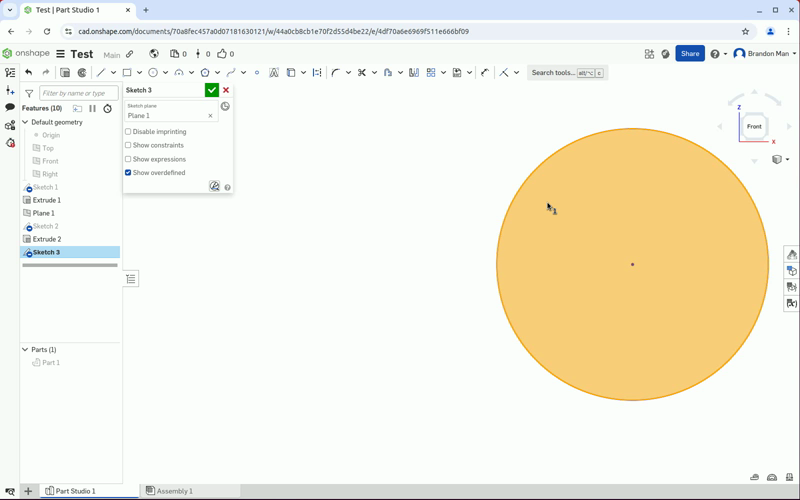
scroll(-6)
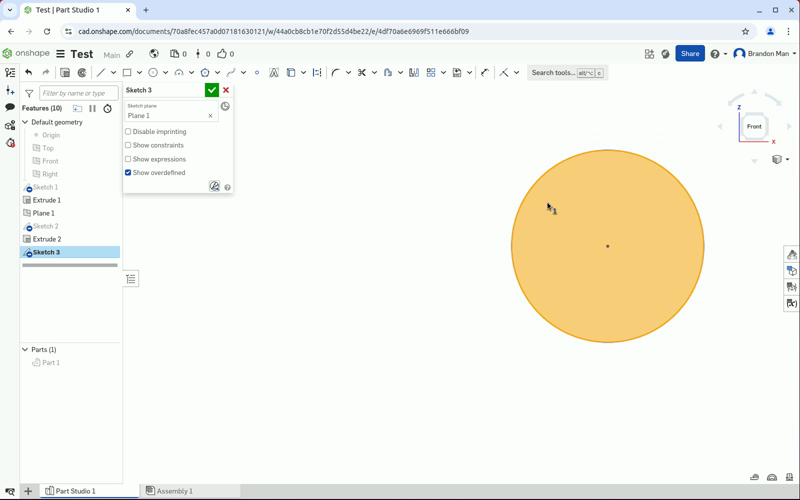
scroll(-6)
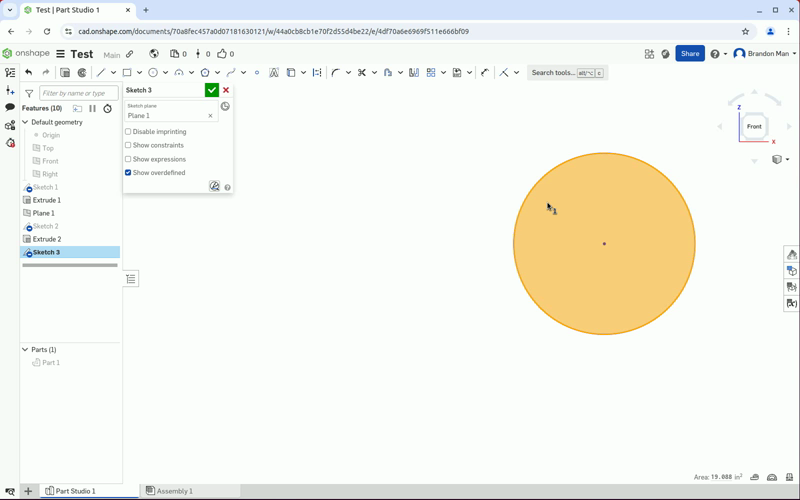
scroll(-6)
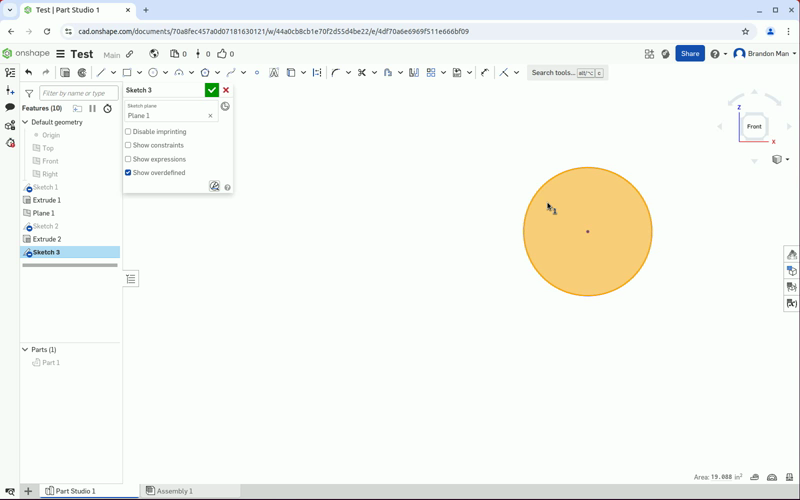
scroll(-6)
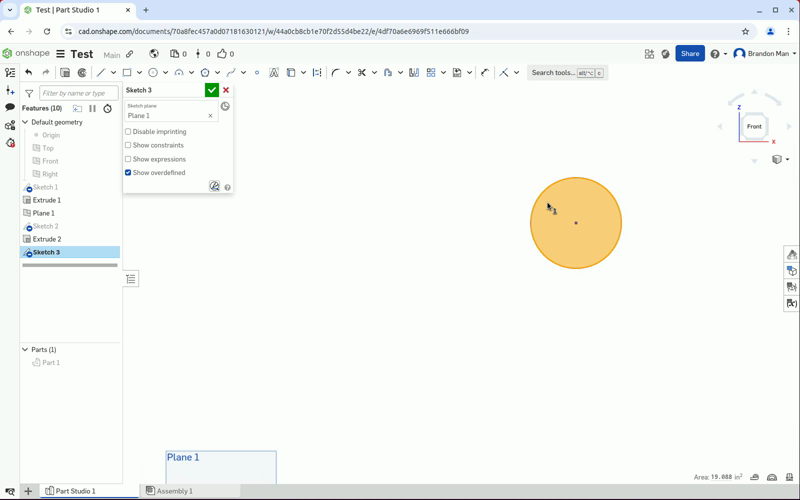
scroll(-6)
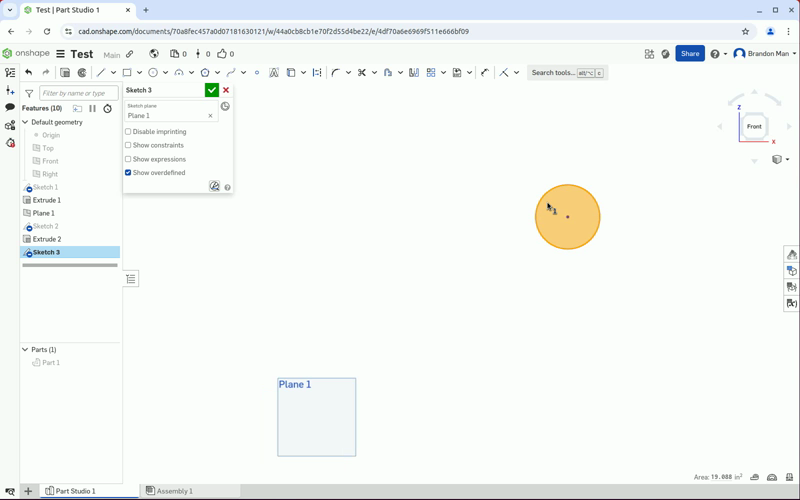
scroll(-6)
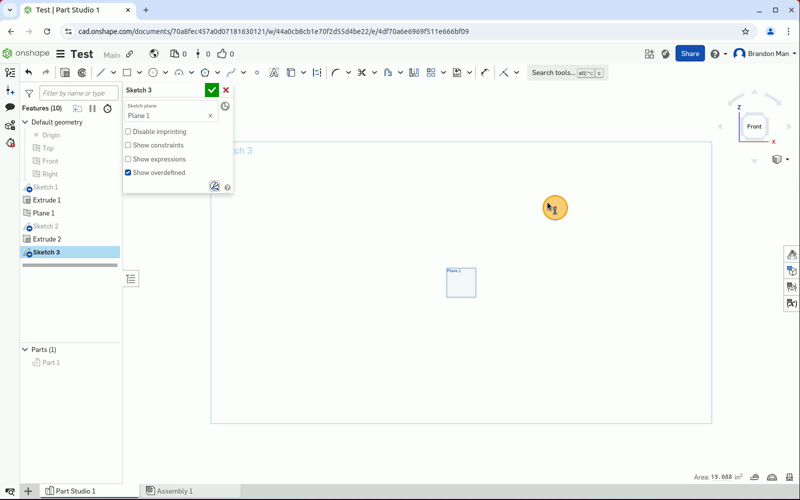
mouse_move(73, 352)
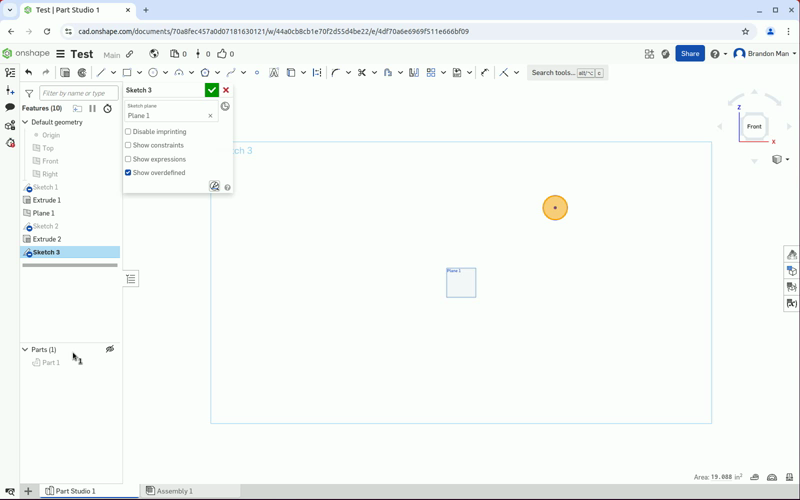
key(shift+y)
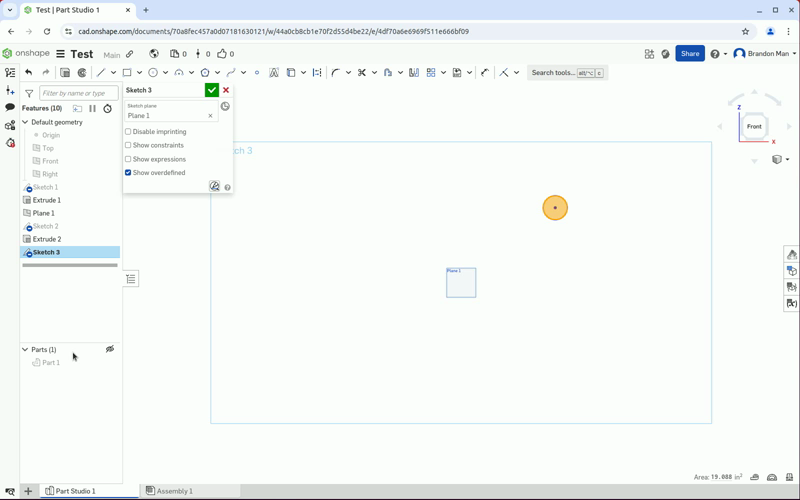
key(shift+e)
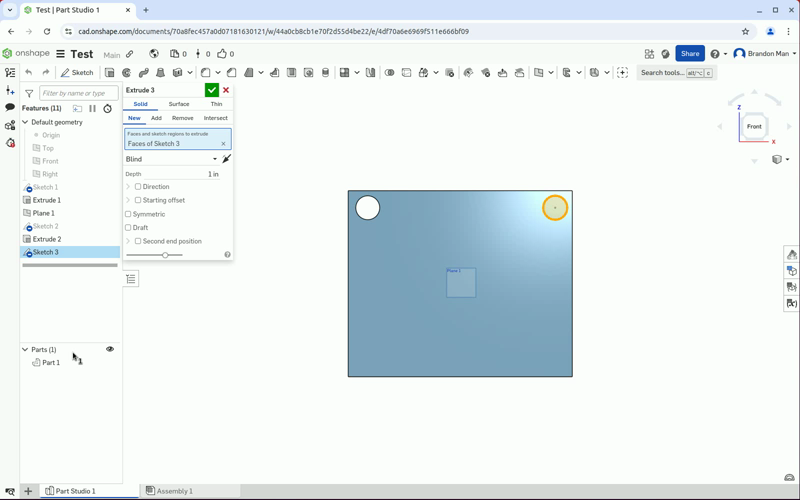
mouse_move(143, 106)
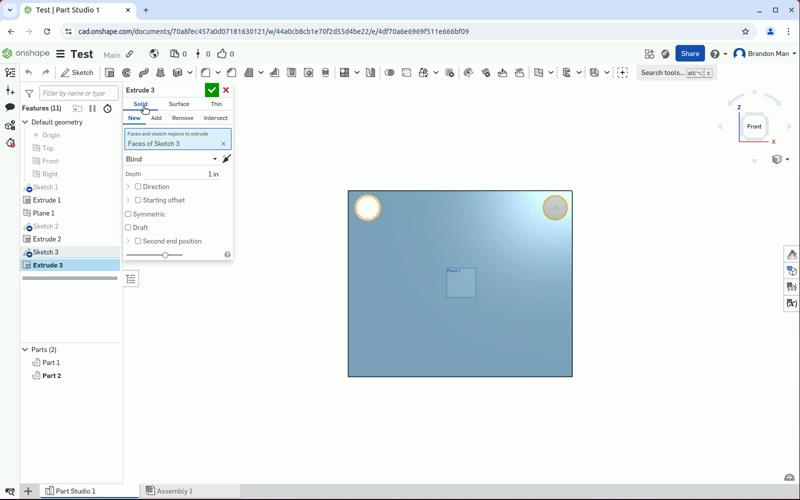
click(143, 106)
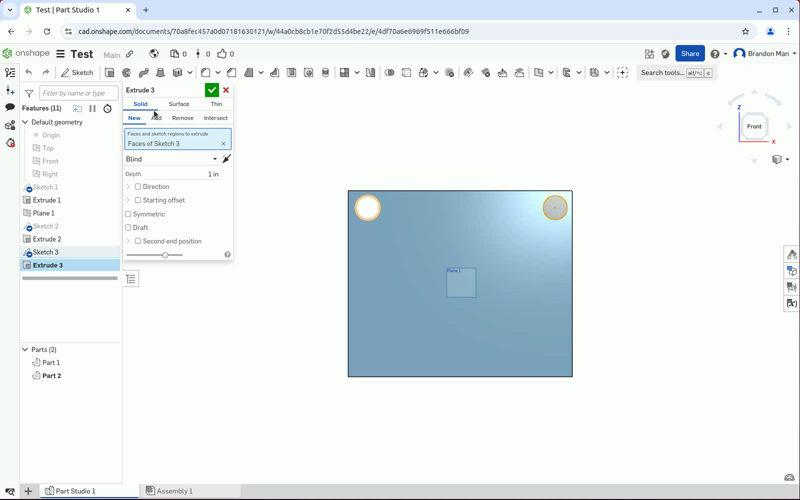
mouse_move(186, 120)
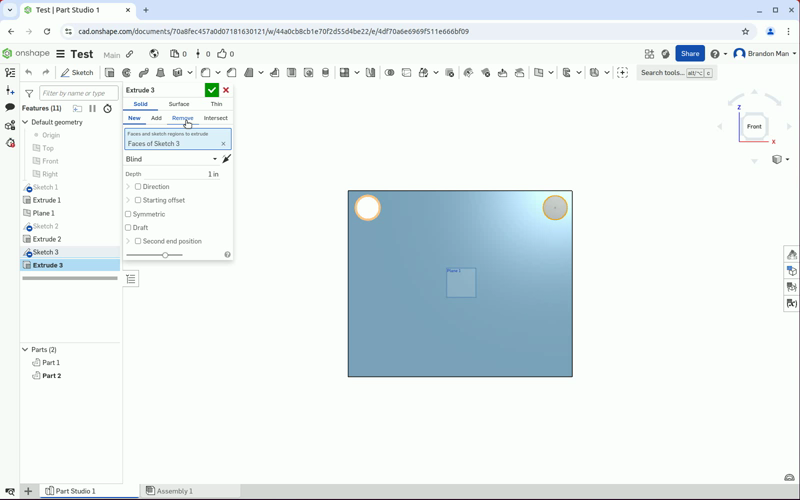
click(186, 120)
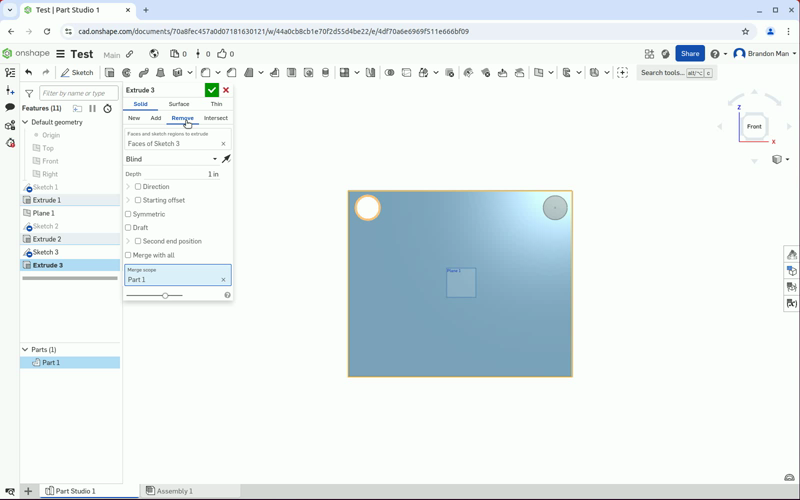
key(tab, 4)
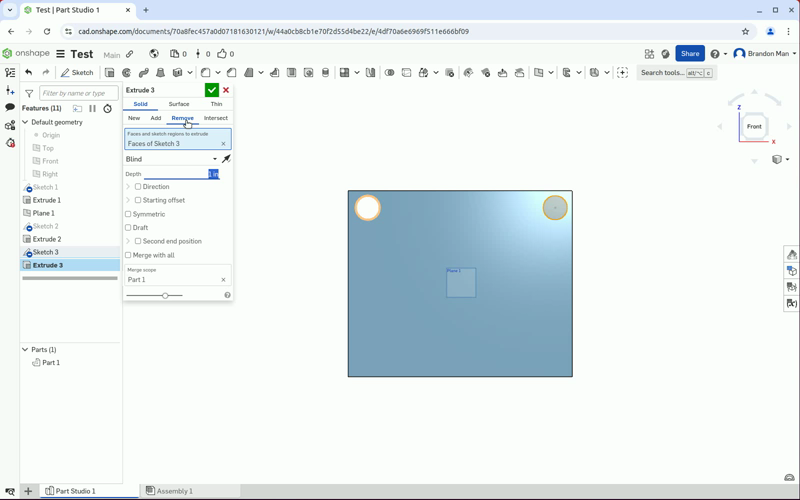
text(15.405)
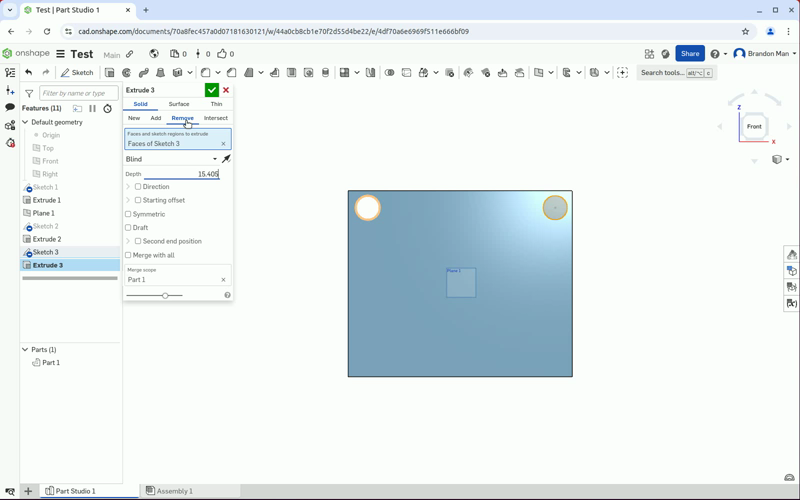
key(tab, 6)
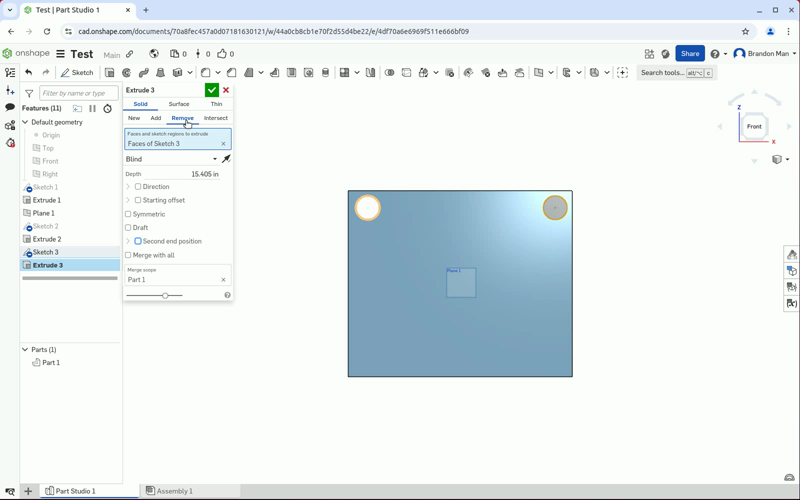
key(space)
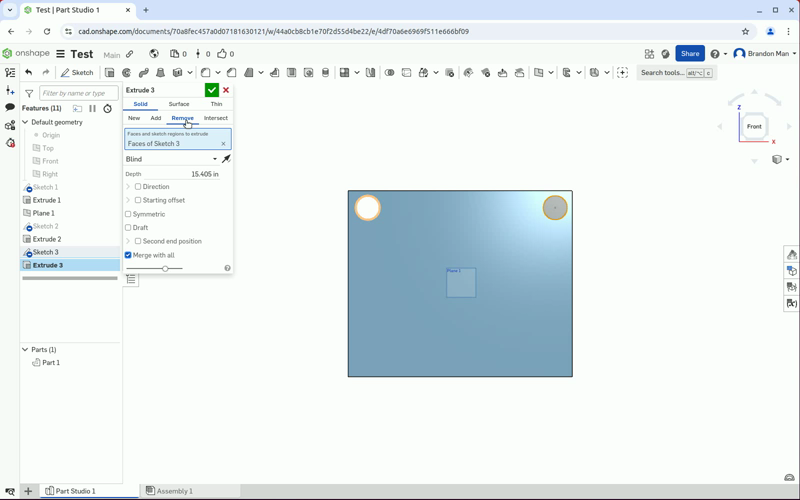
key(enter)
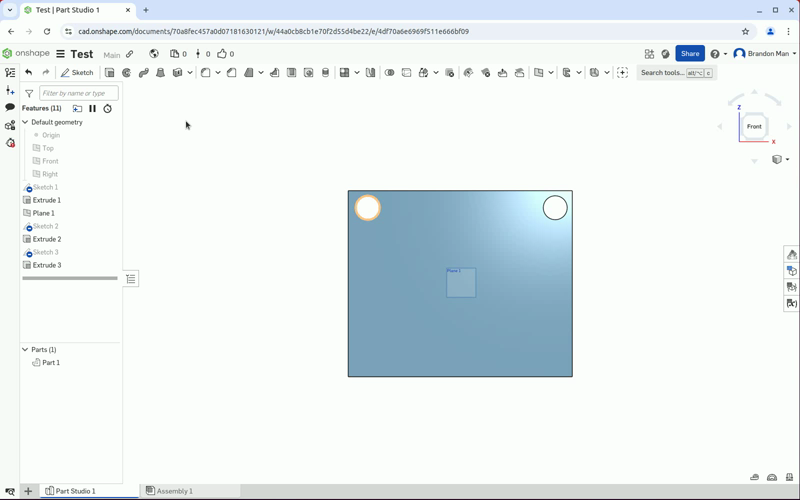
key(shift+h)
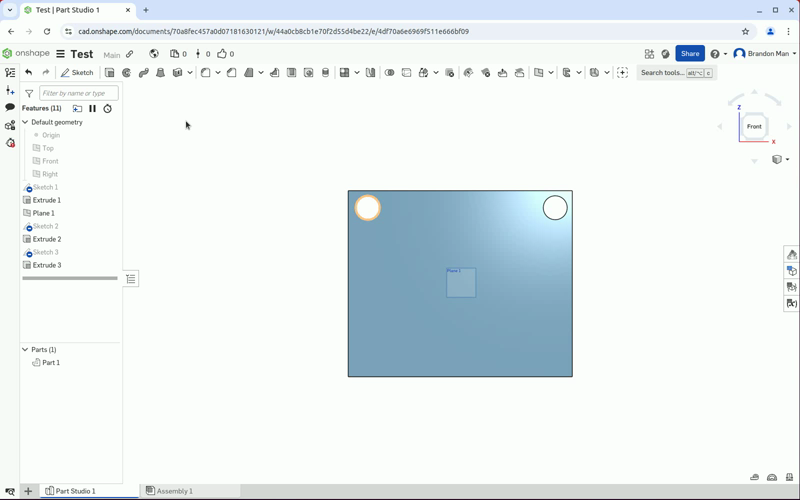
key(shift+h)
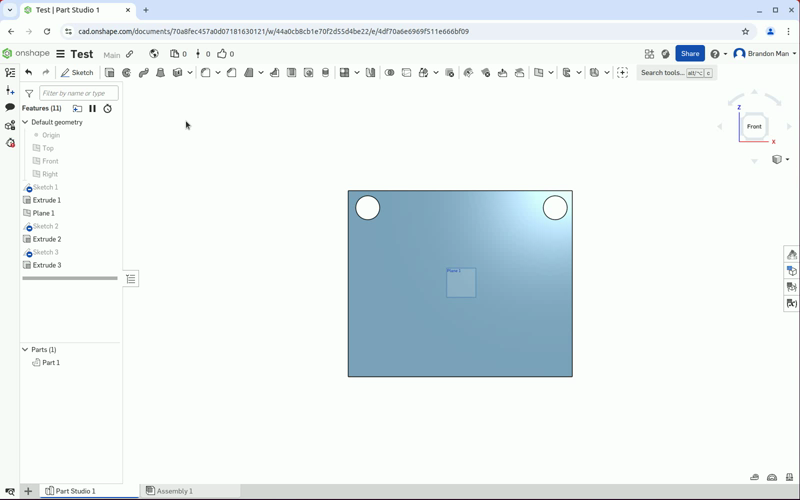
mouse_move(73, 189)
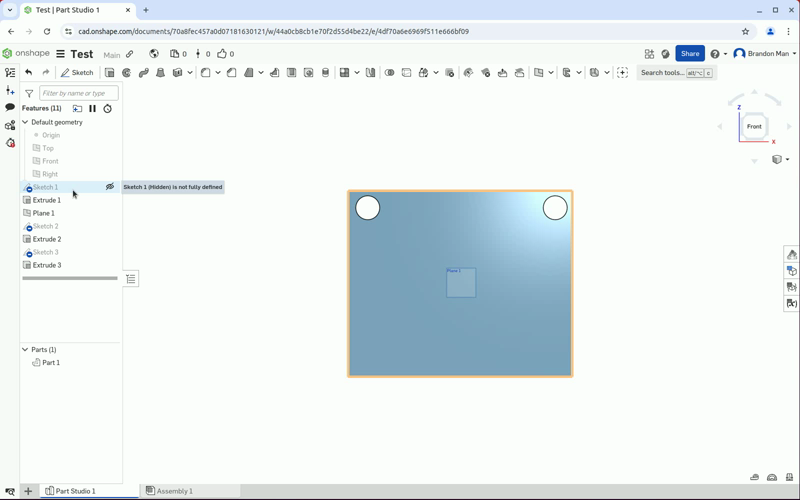
click(73, 189)
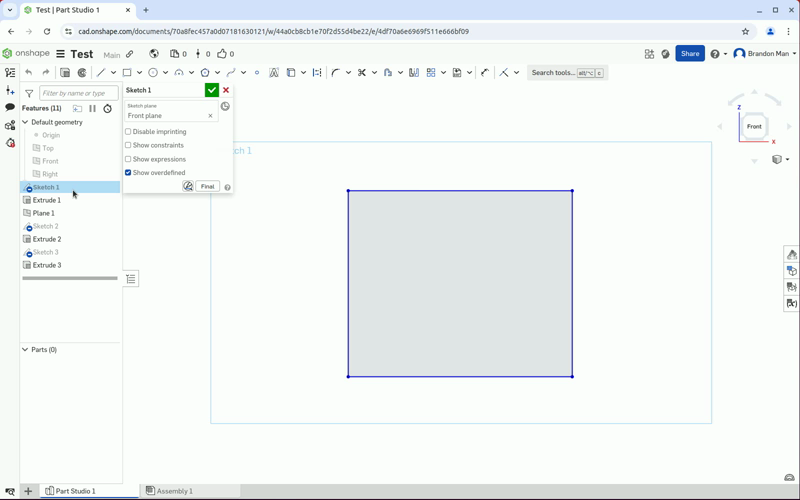
mouse_move(229, 92)
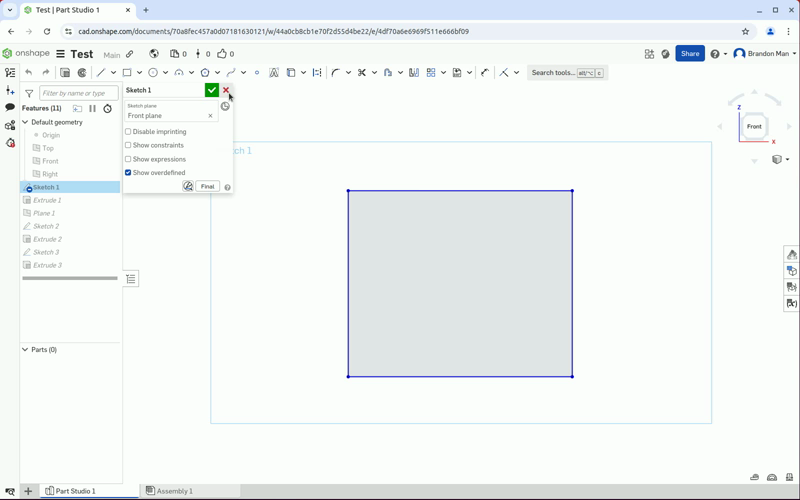
click(229, 92)
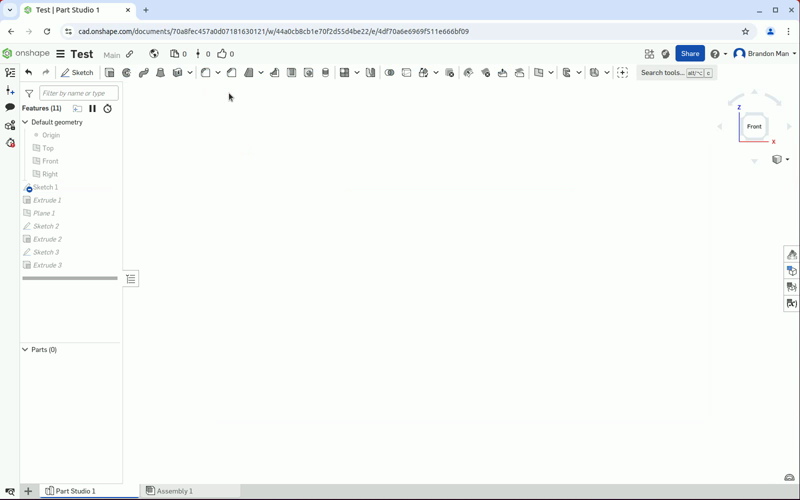
key(shift+s)
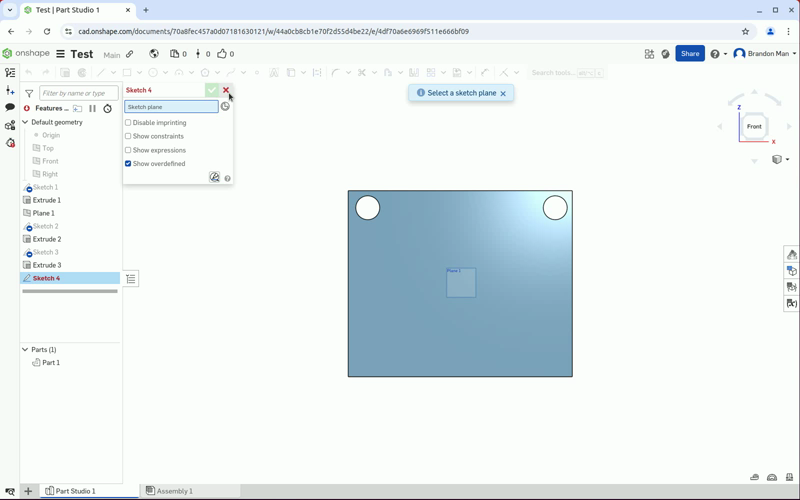
mouse_move(73, 215)
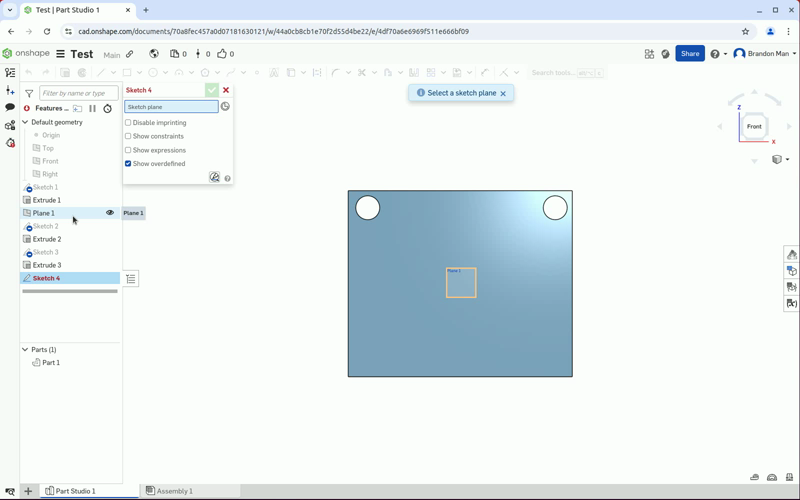
click(73, 215)
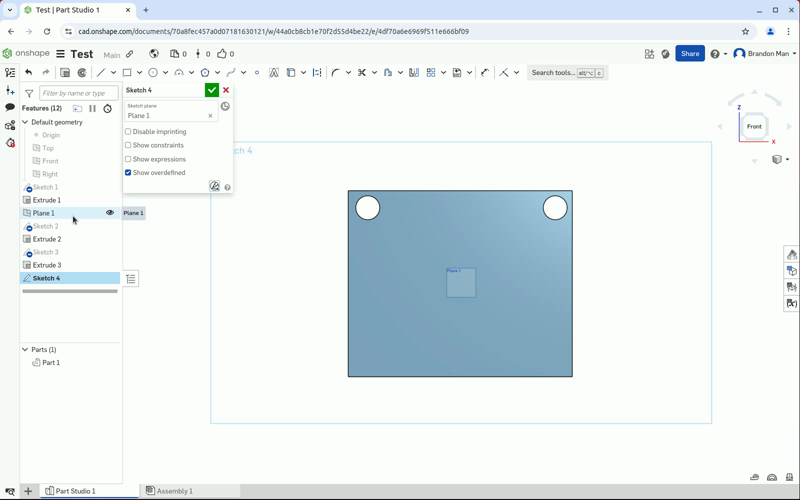
mouse_move(73, 352)
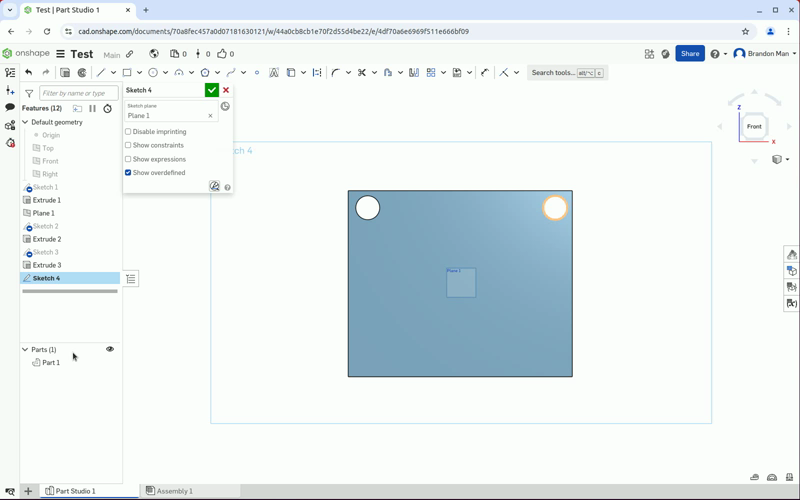
key(y)
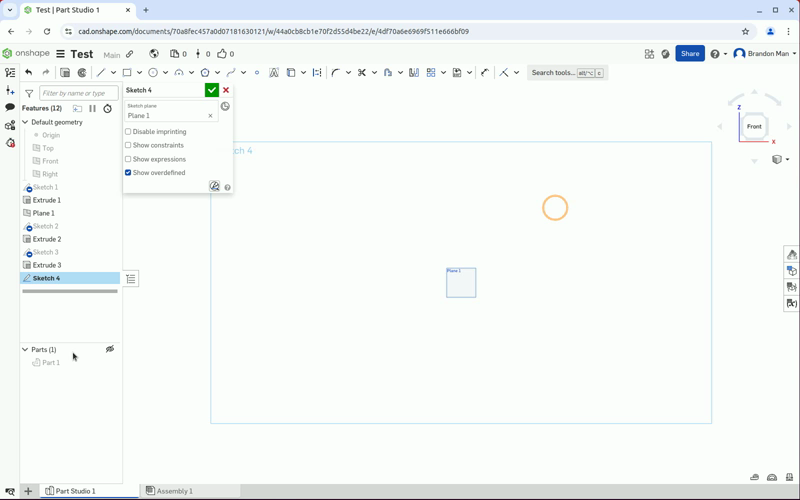
key(c)
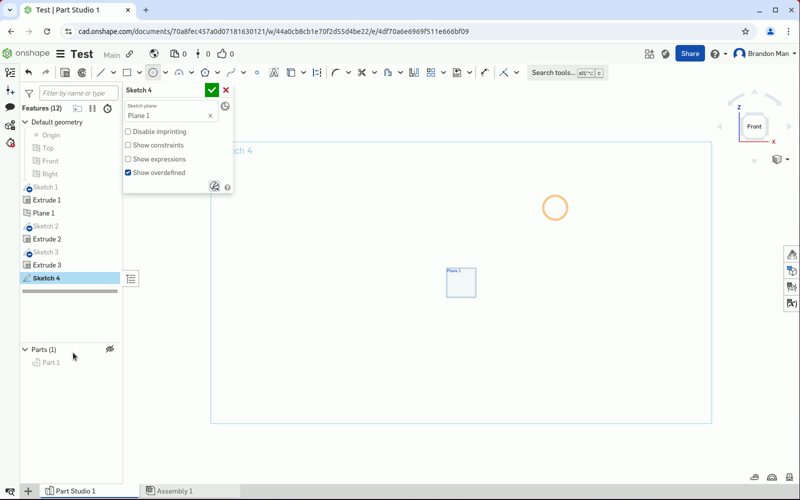
key_down(shift)
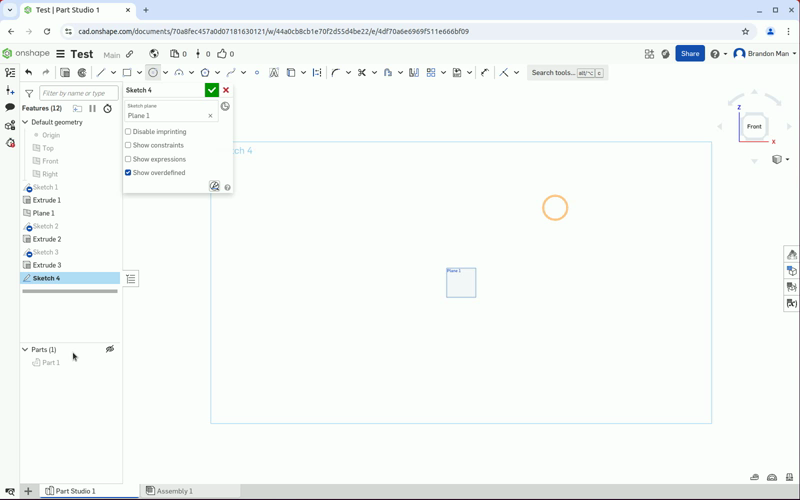
mouse_move(555, 357)
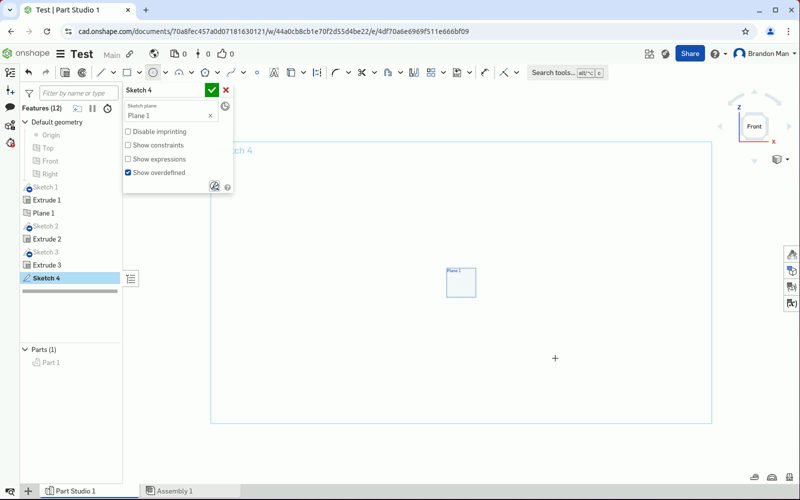
click(555, 357)
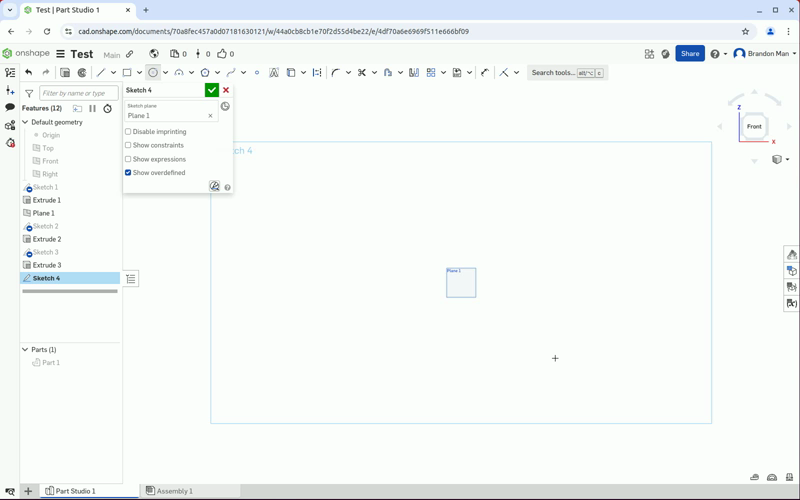
key_up(shift)
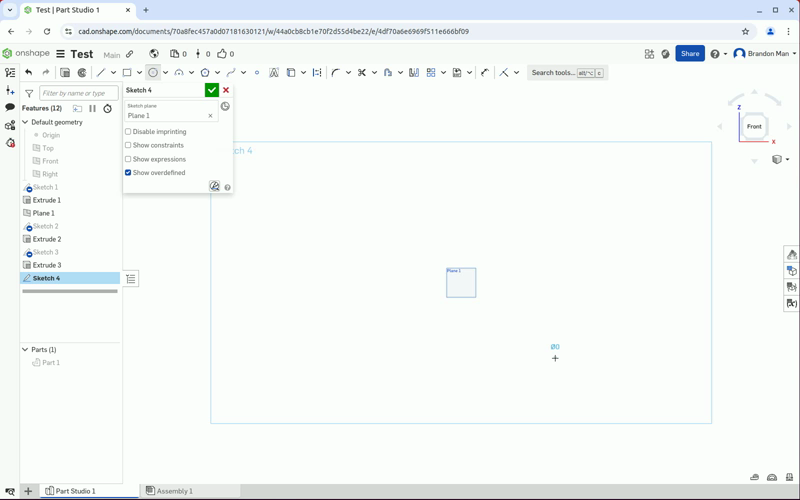
mouse_move(567, 357)
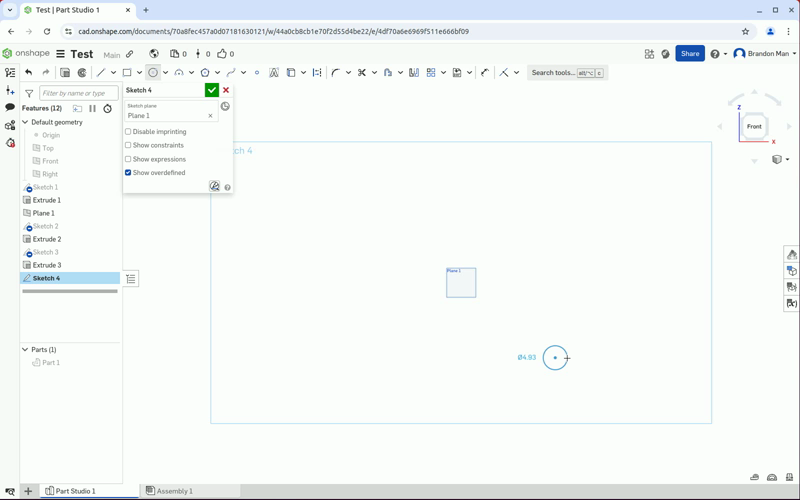
click(567, 357)
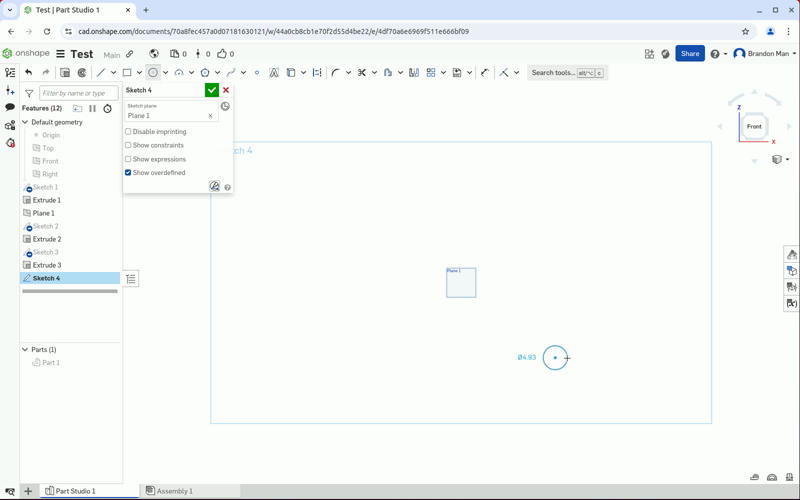
key(esc)
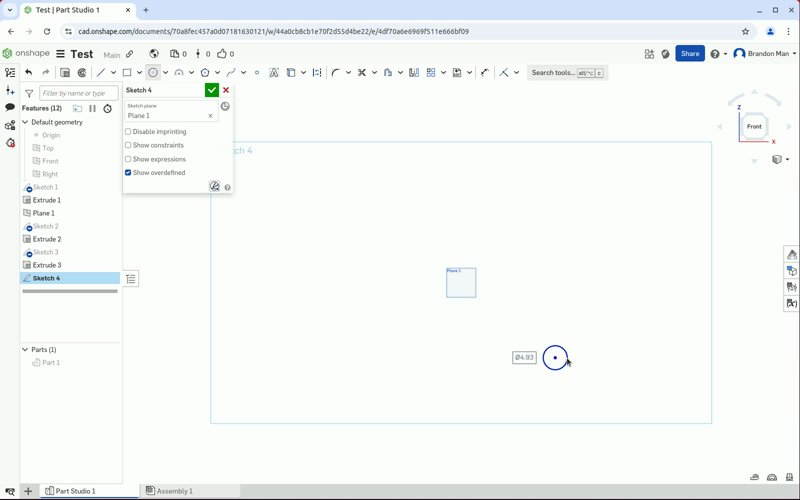
mouse_move(549, 347)
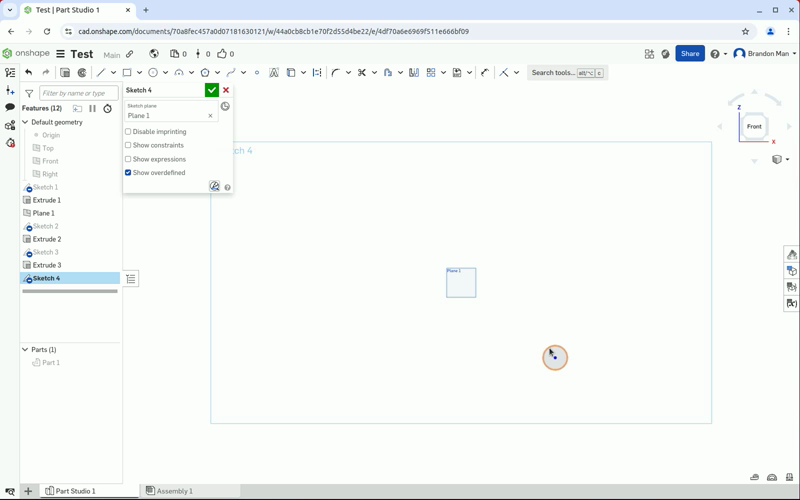
scroll(6)
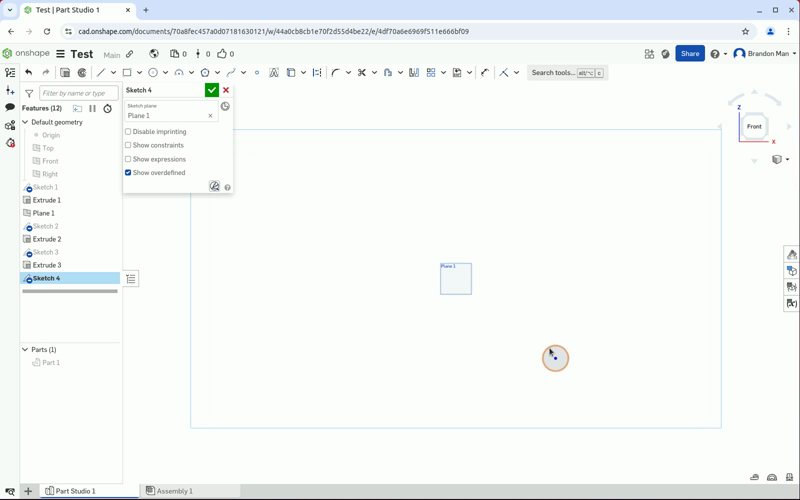
scroll(6)
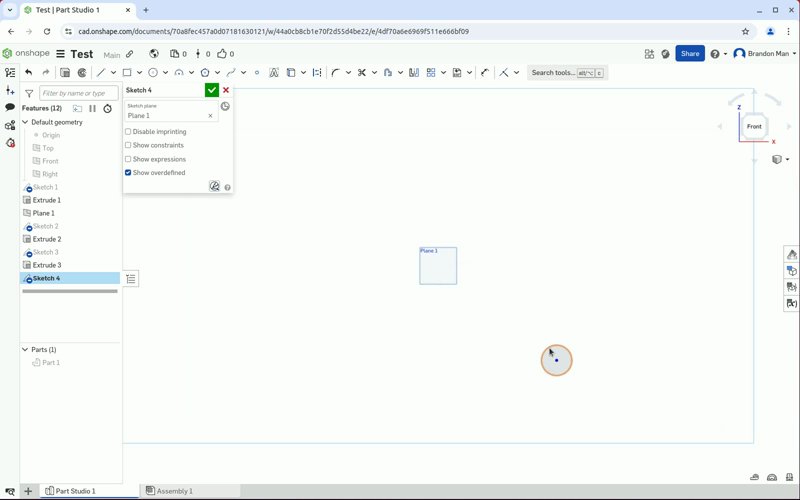
scroll(6)
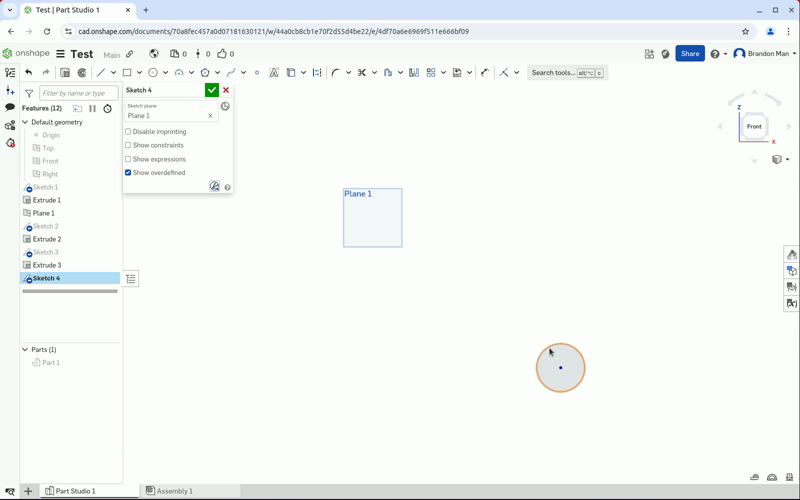
scroll(6)
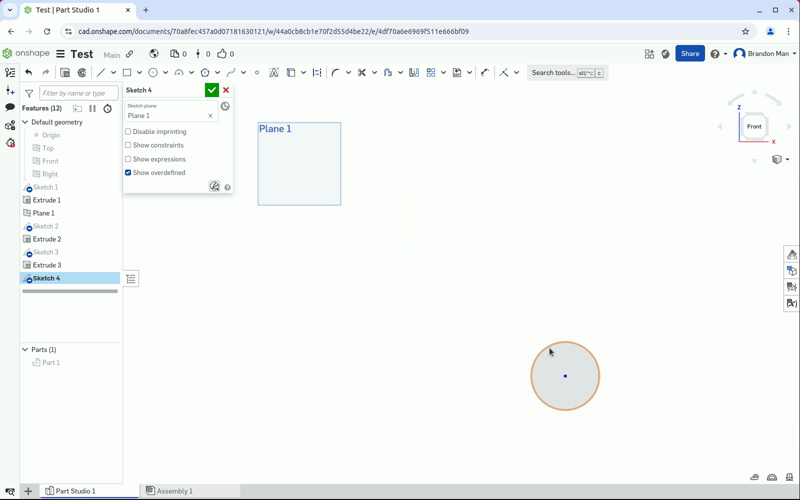
scroll(6)
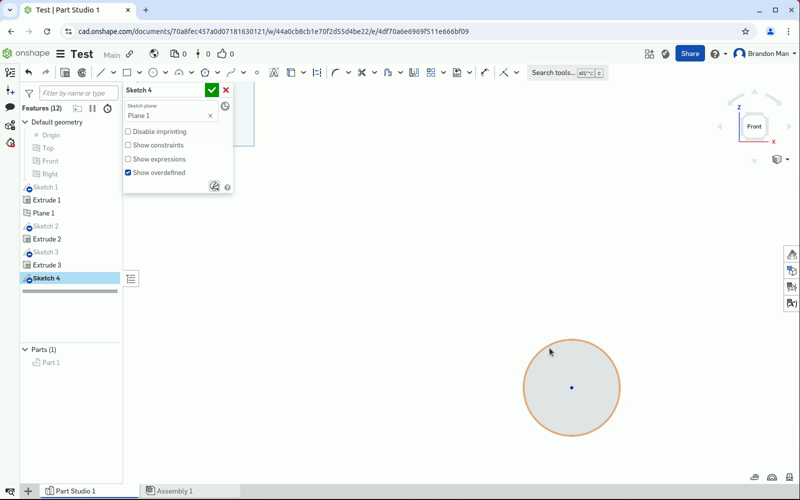
scroll(6)
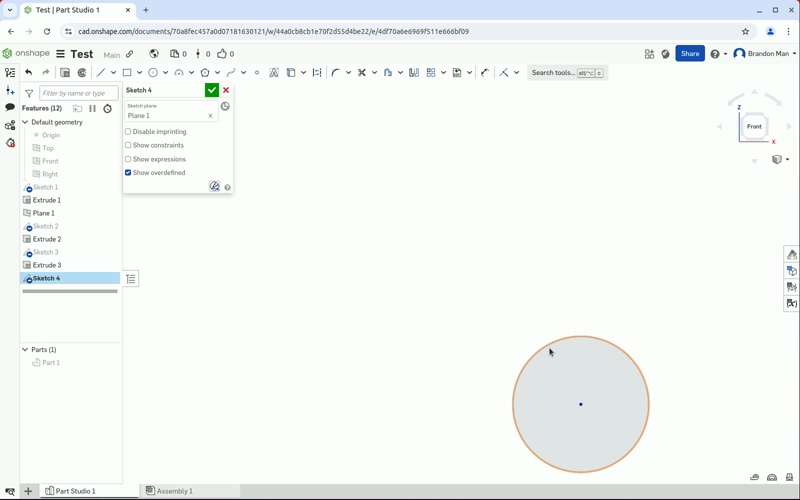
scroll(6)
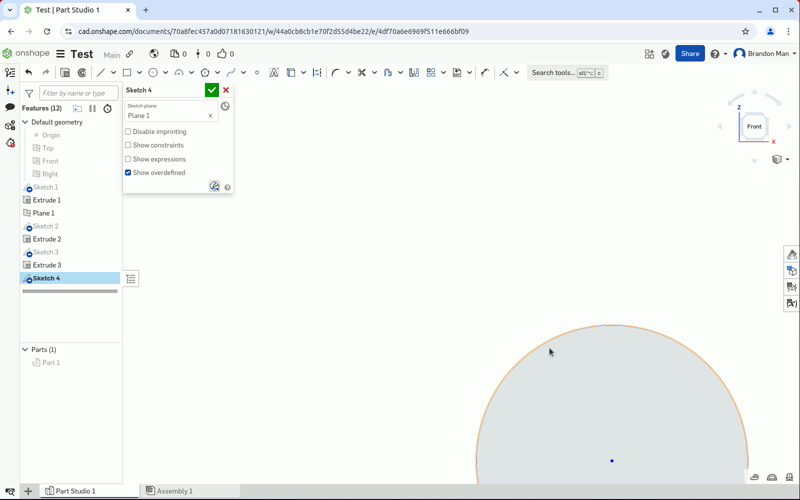
click(549, 347)
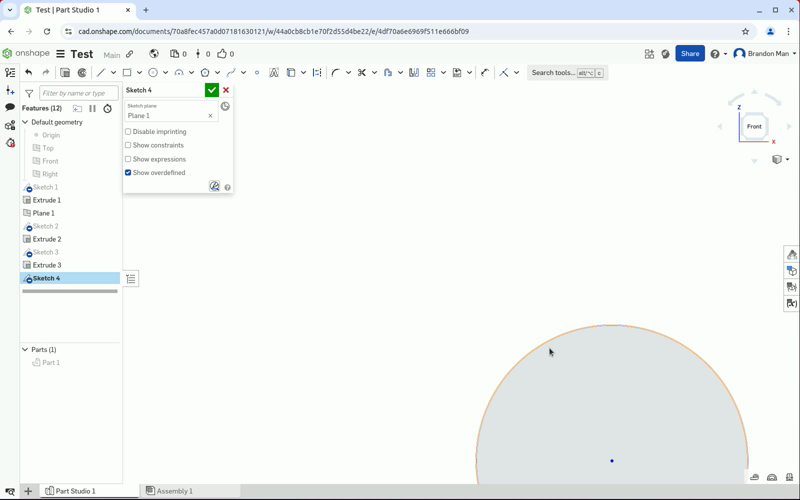
scroll(-6)
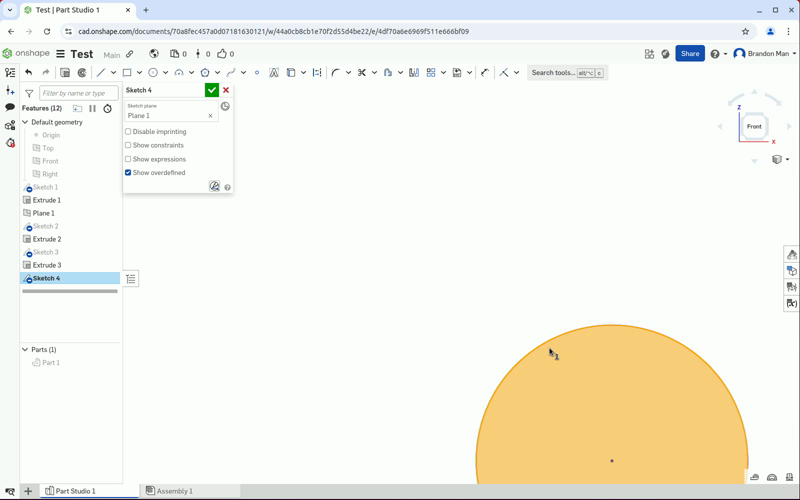
scroll(-6)
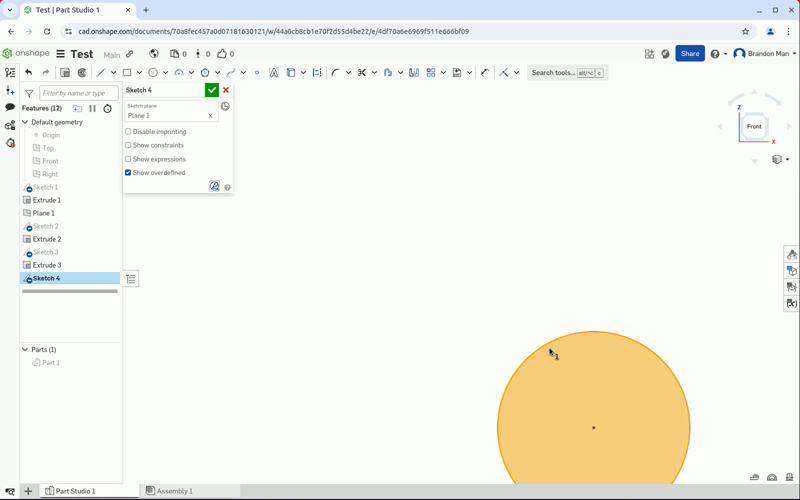
scroll(-6)
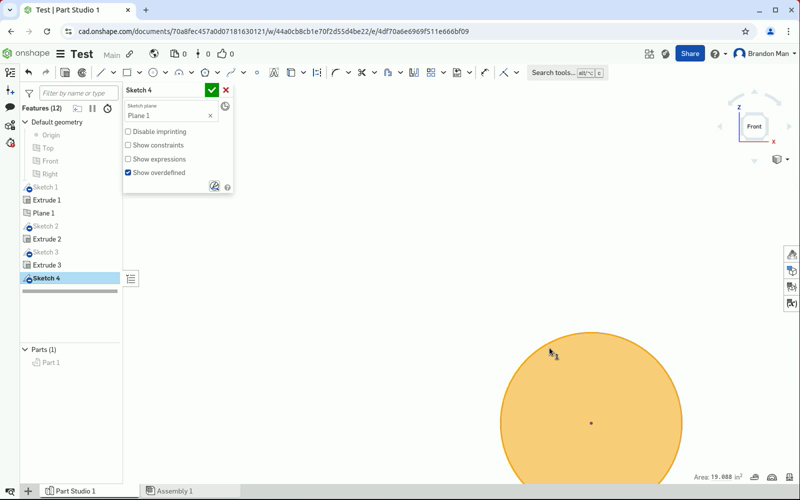
scroll(-6)
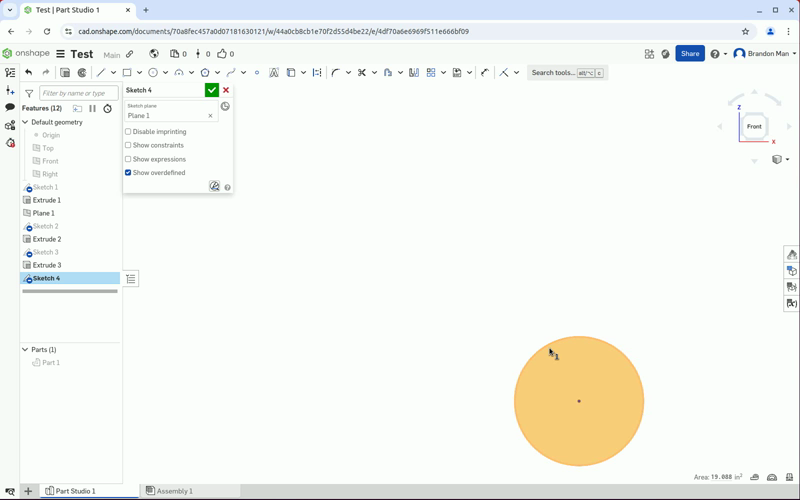
scroll(-6)
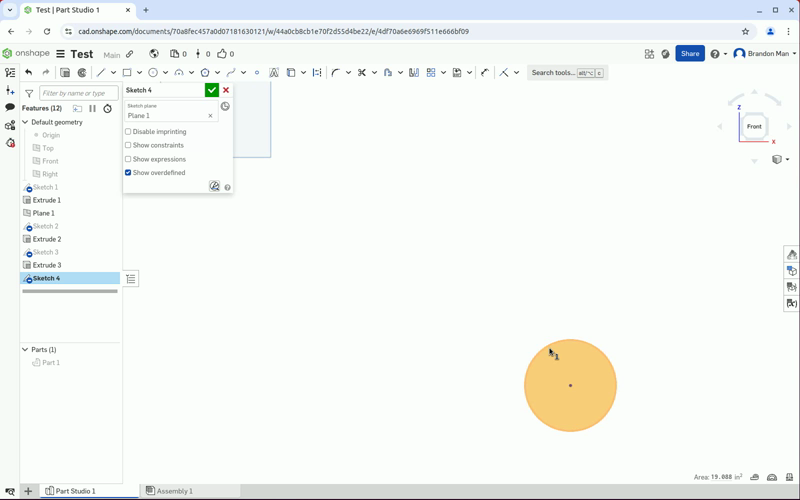
scroll(-6)
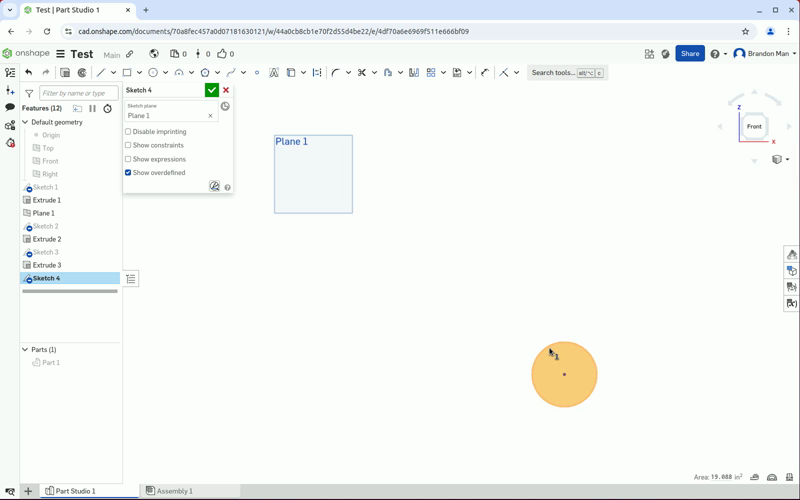
scroll(-6)
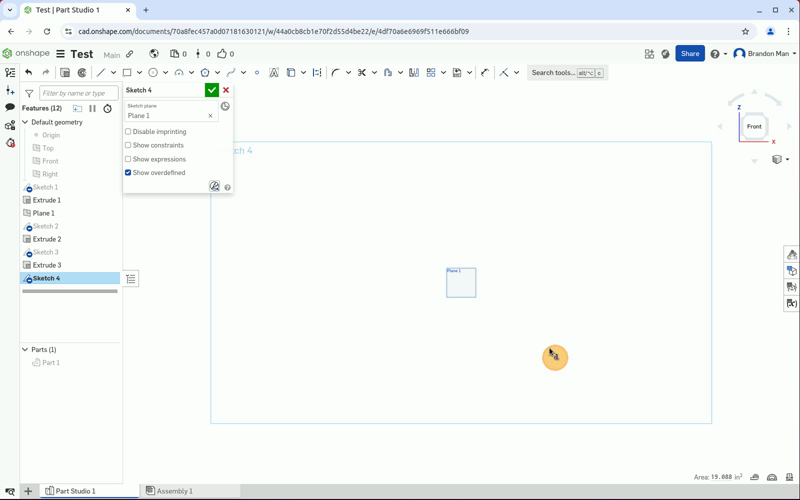
mouse_move(73, 352)
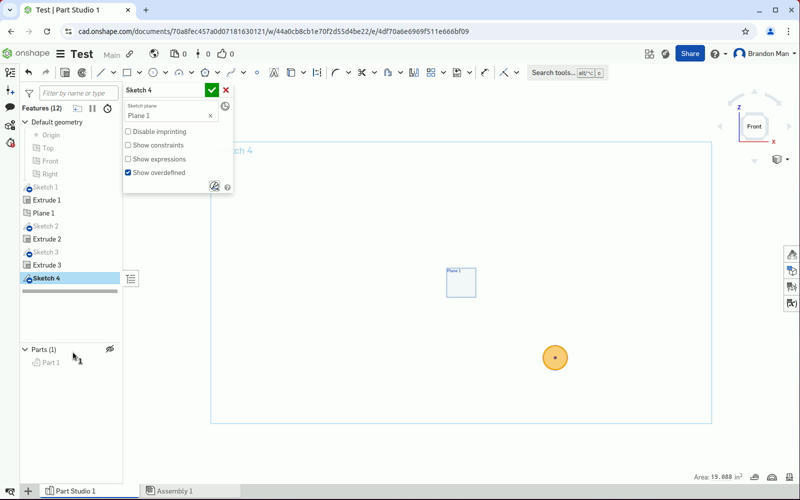
key(shift+y)
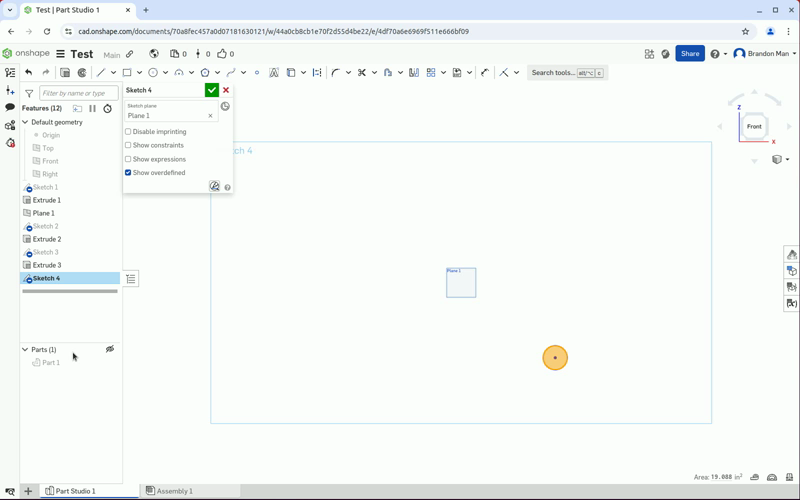
key(shift+e)
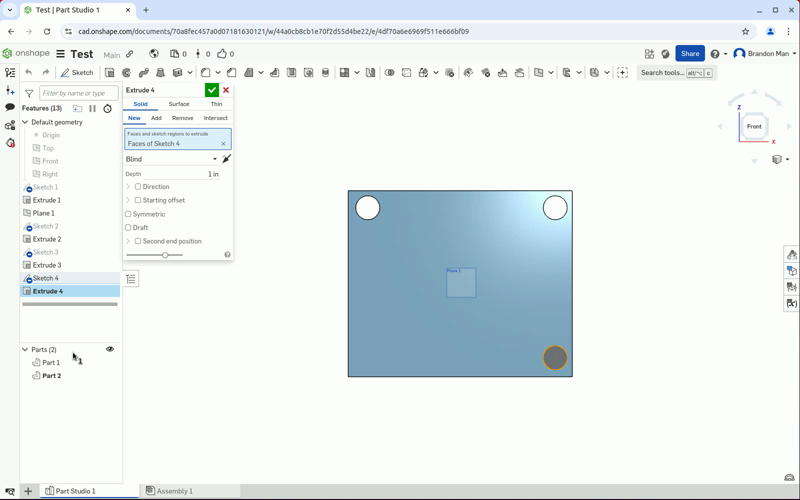
mouse_move(143, 106)
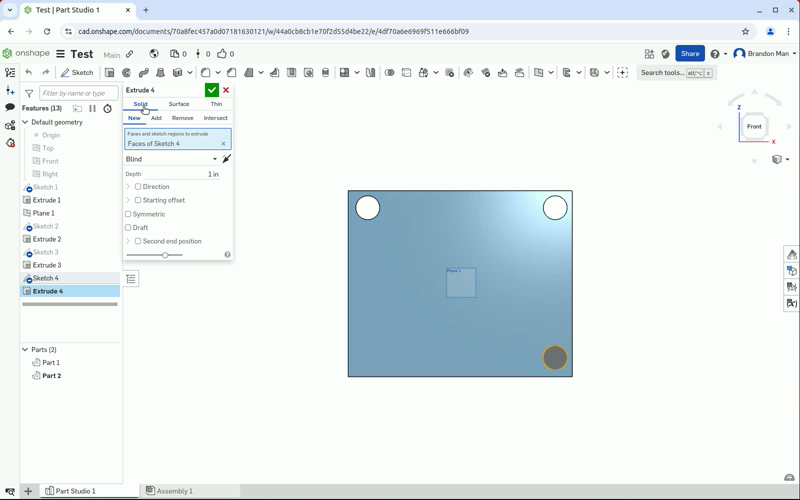
click(143, 106)
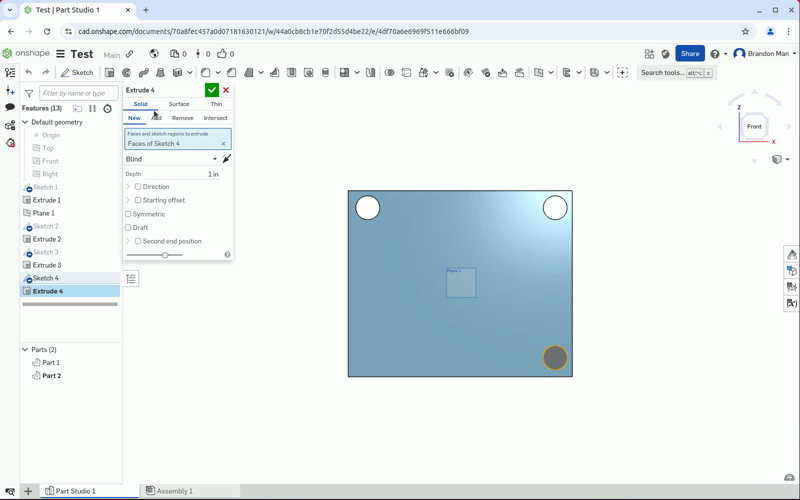
mouse_move(186, 120)
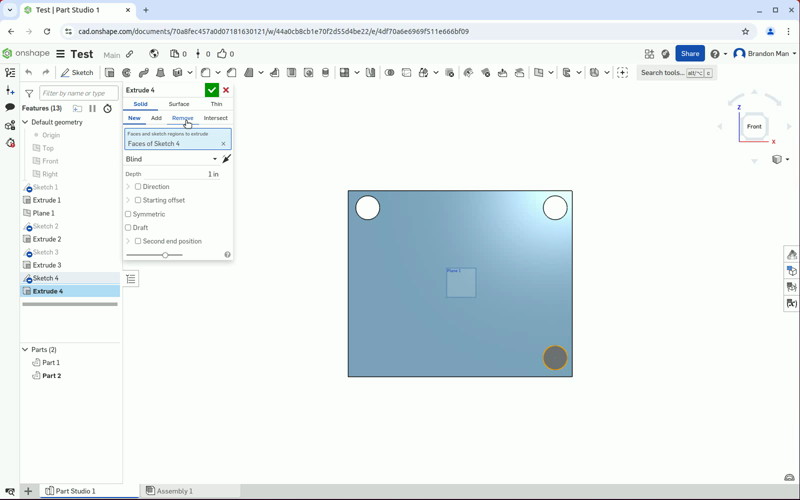
click(186, 120)
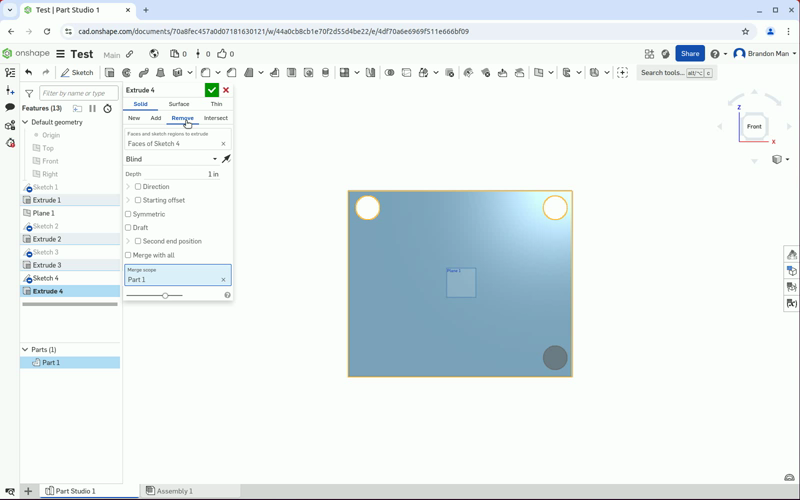
key(tab, 4)
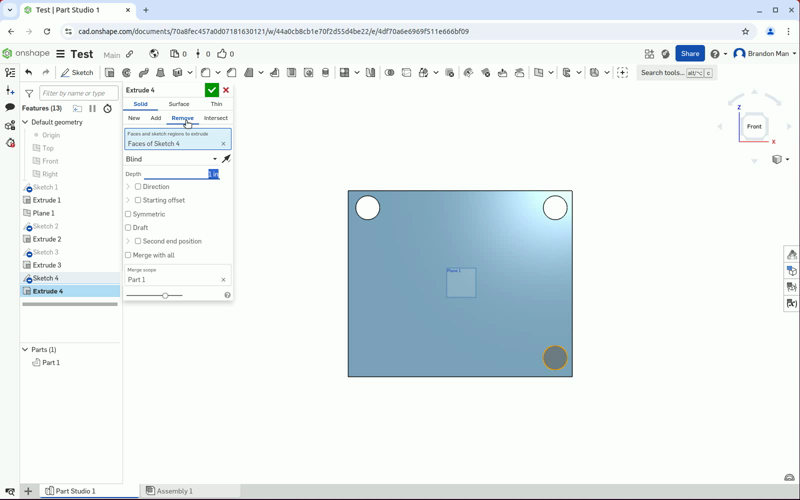
text(15.405)
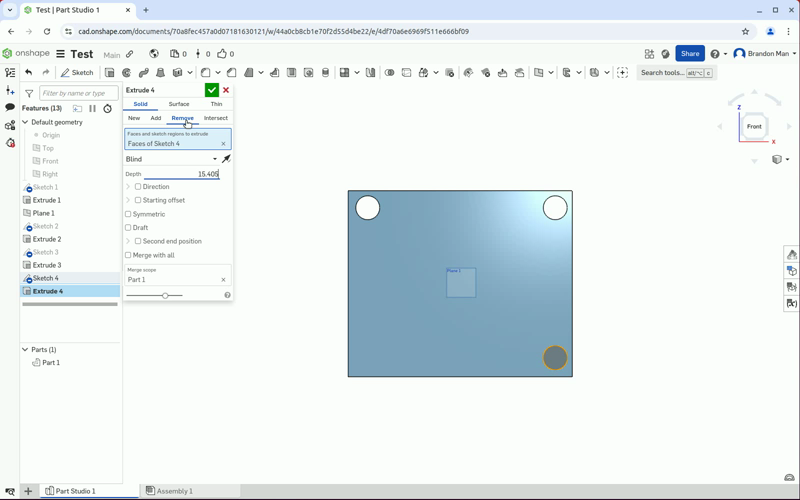
key(tab, 6)
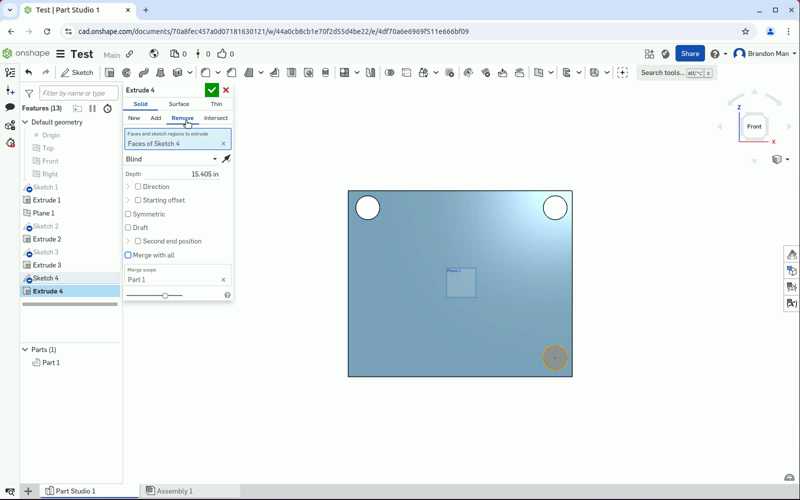
key(space)
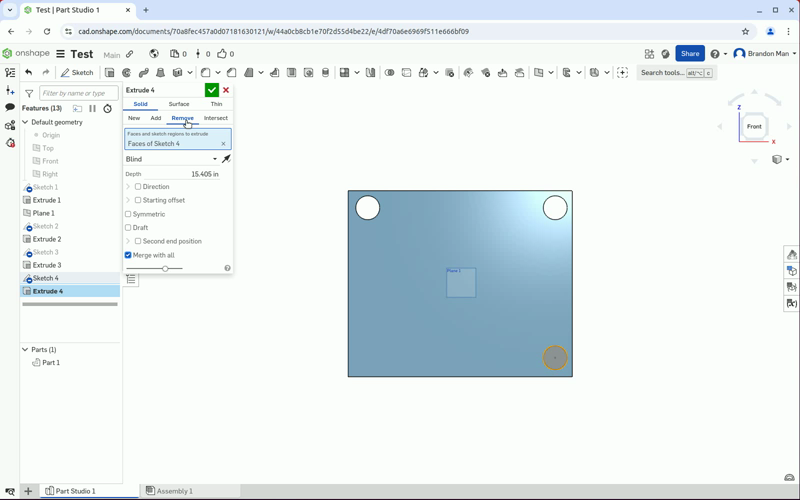
key(enter)
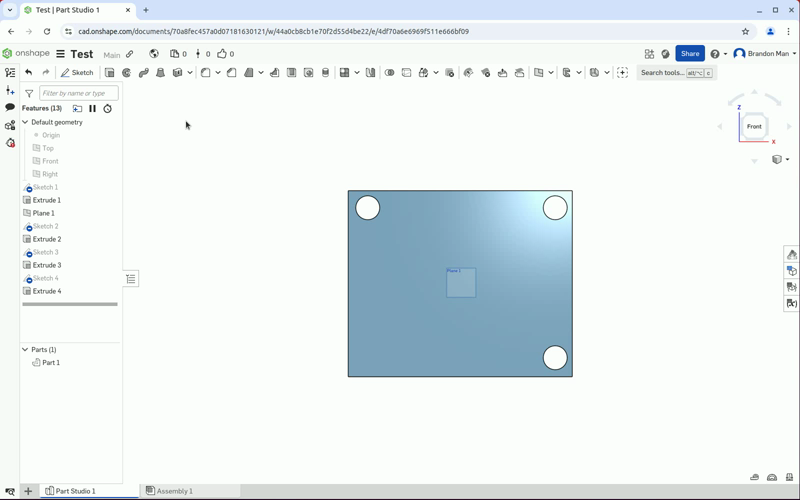
key(shift+h)
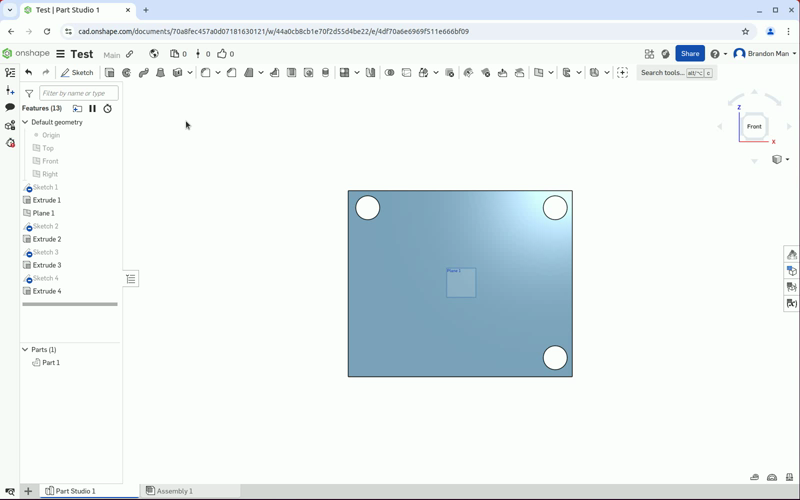
key(shift+h)
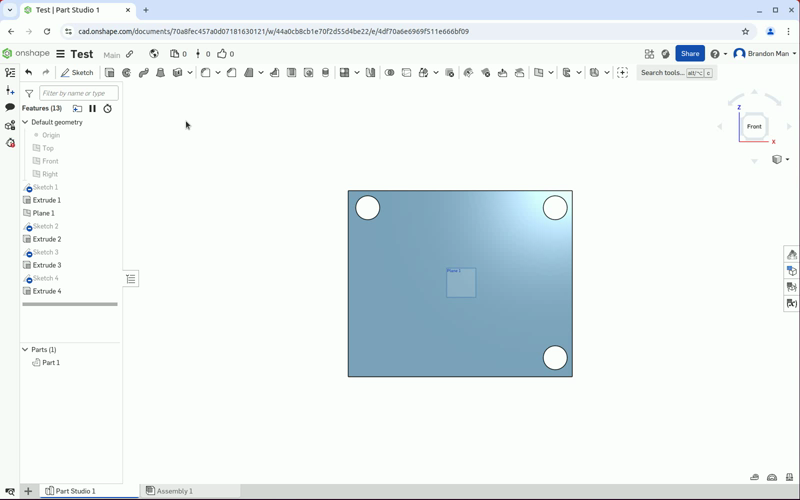
mouse_move(73, 189)
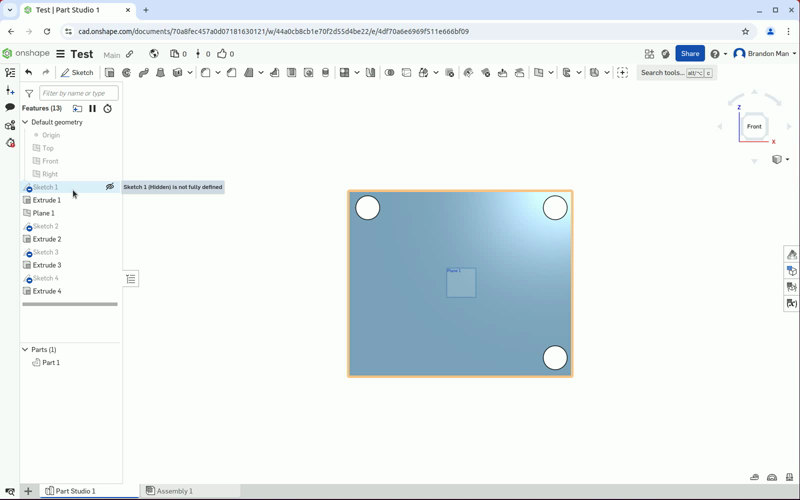
click(73, 189)
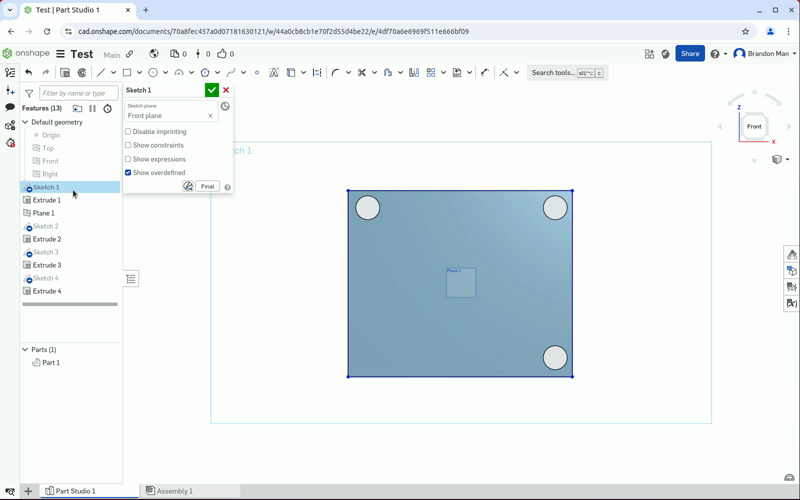
mouse_move(229, 92)
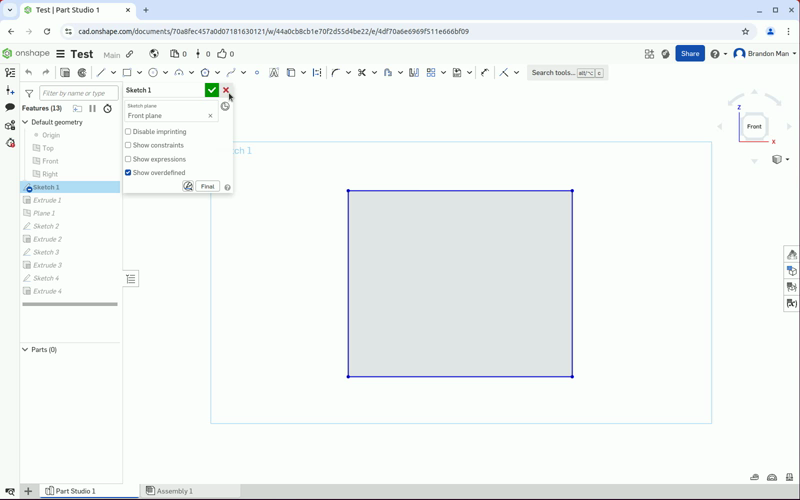
click(229, 92)
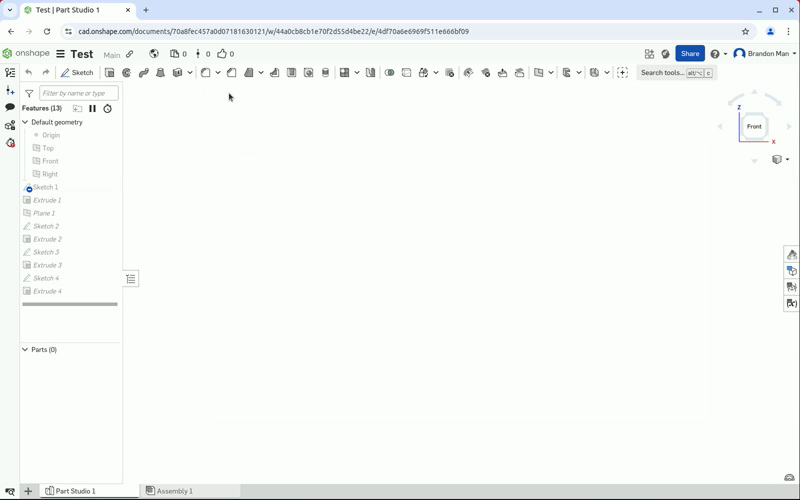
key(shift+s)
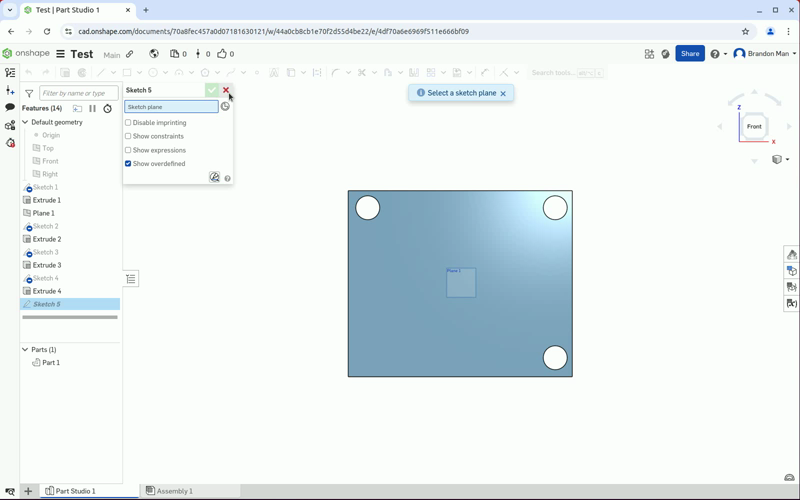
mouse_move(73, 215)
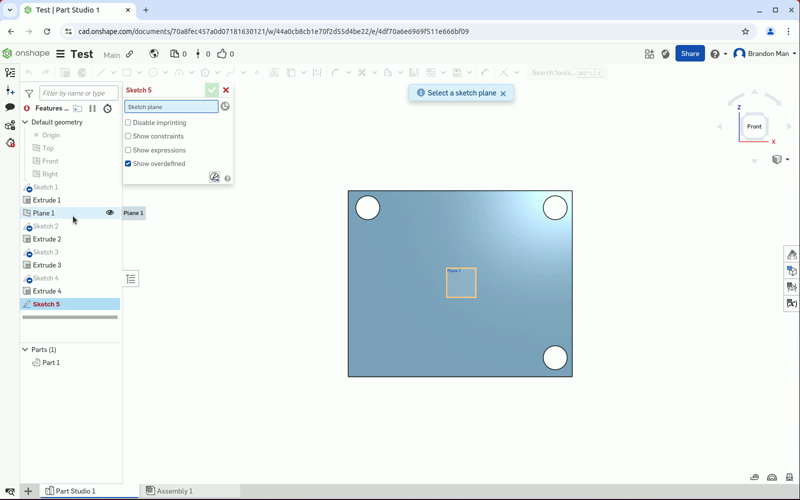
click(73, 215)
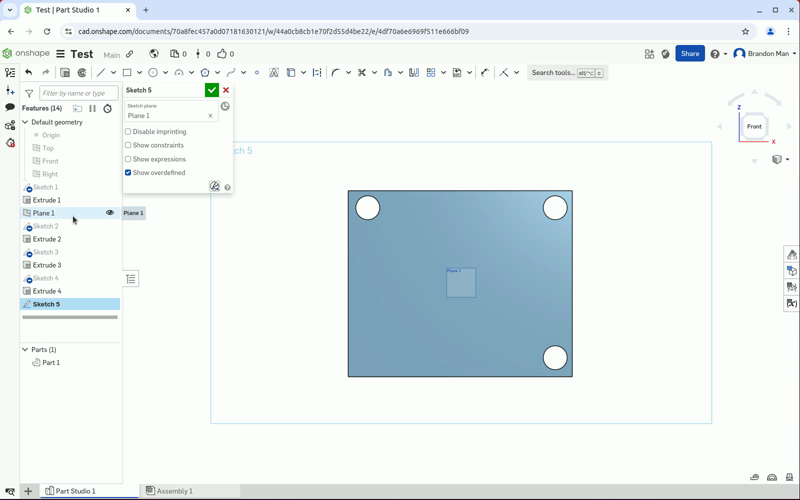
mouse_move(73, 352)
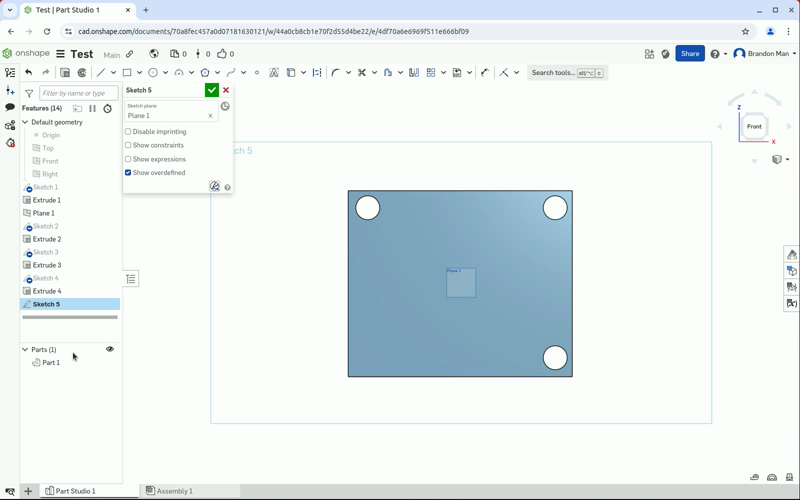
key(y)
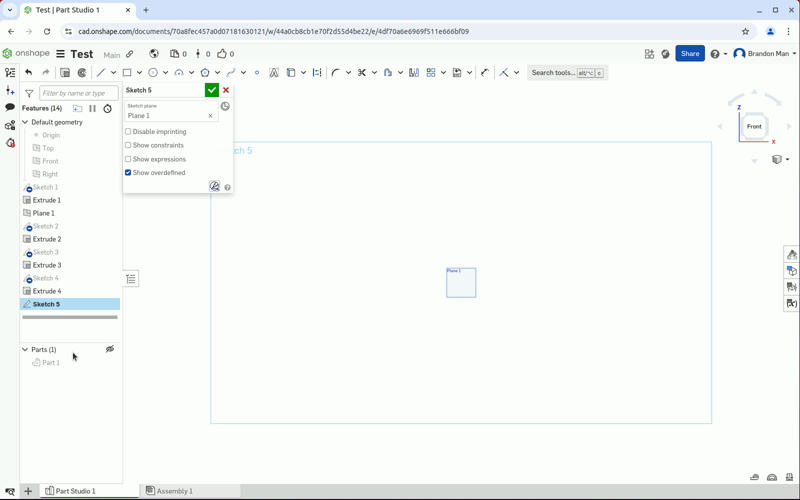
key(c)
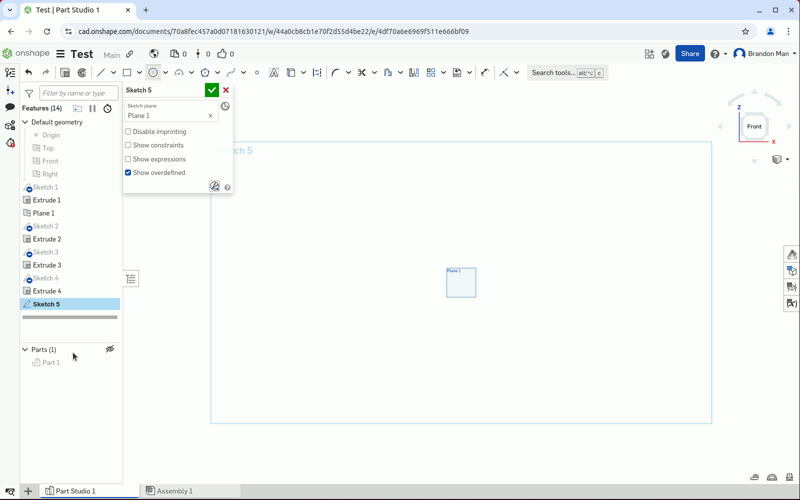
key_down(shift)
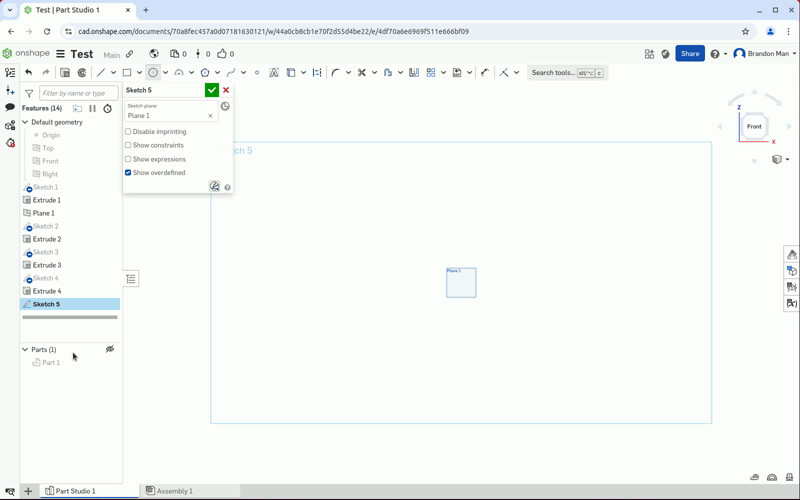
mouse_move(367, 357)
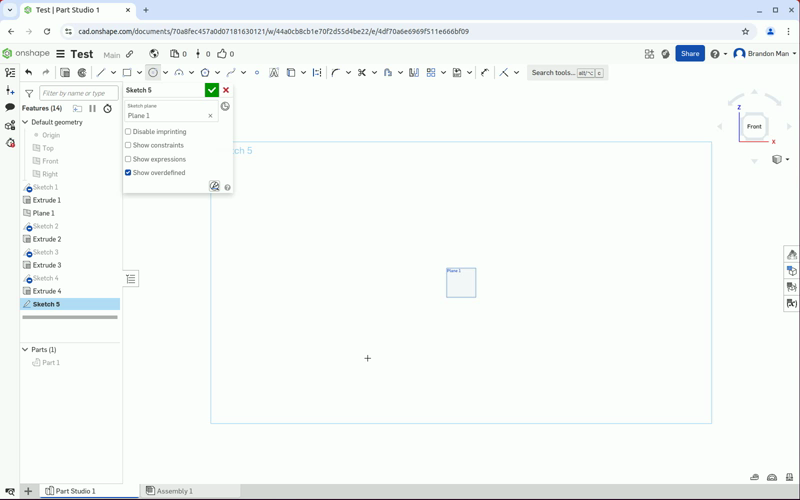
click(367, 357)
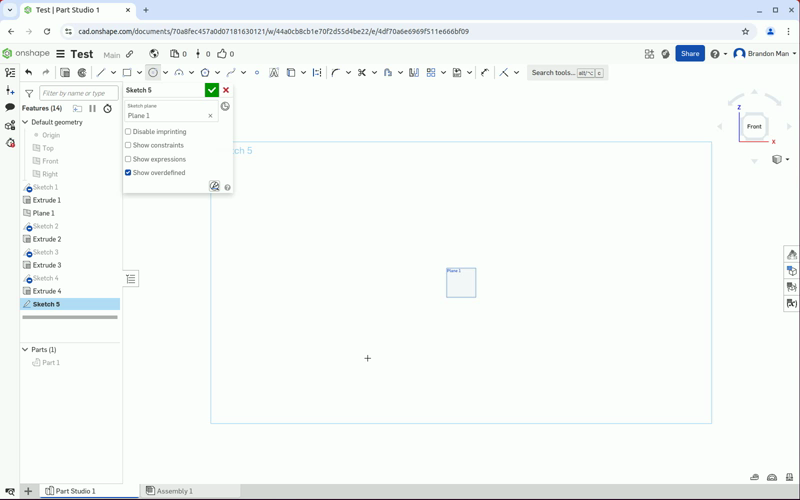
key_up(shift)
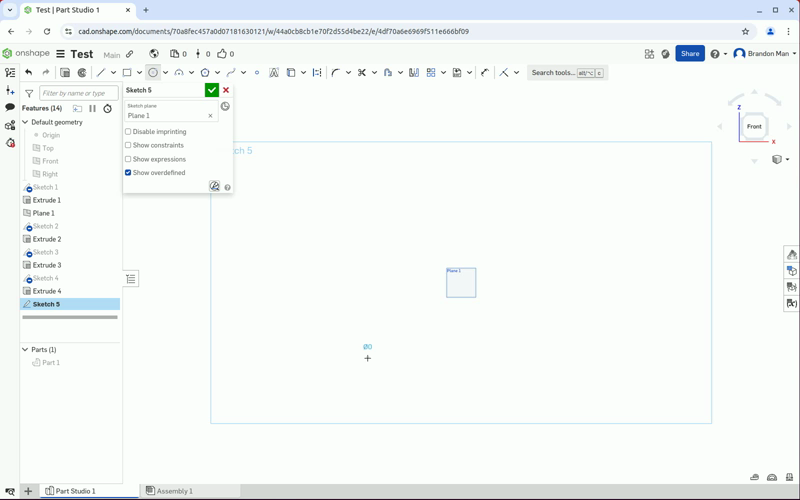
mouse_move(379, 357)
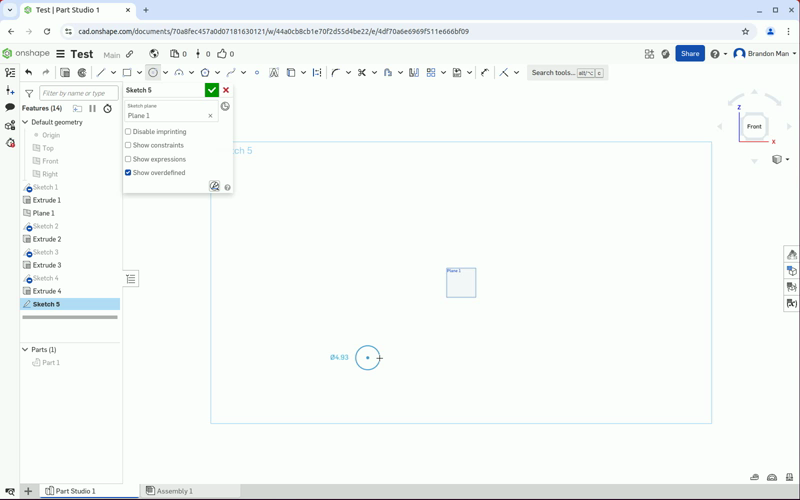
click(379, 357)
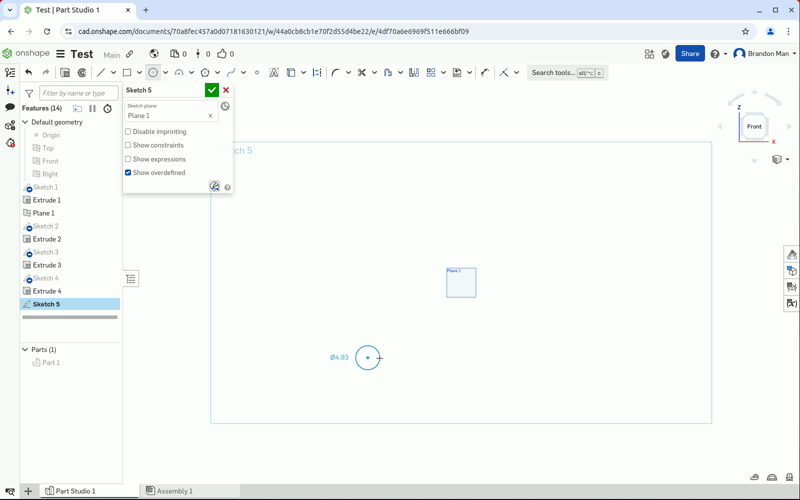
key(esc)
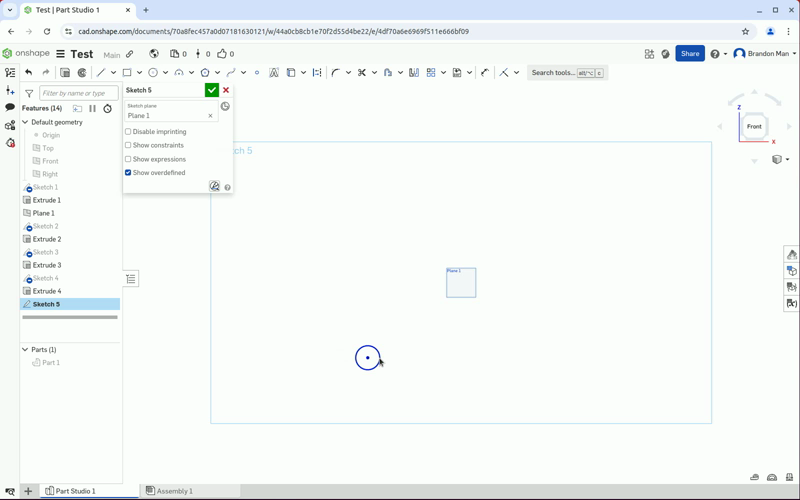
mouse_move(368, 358)
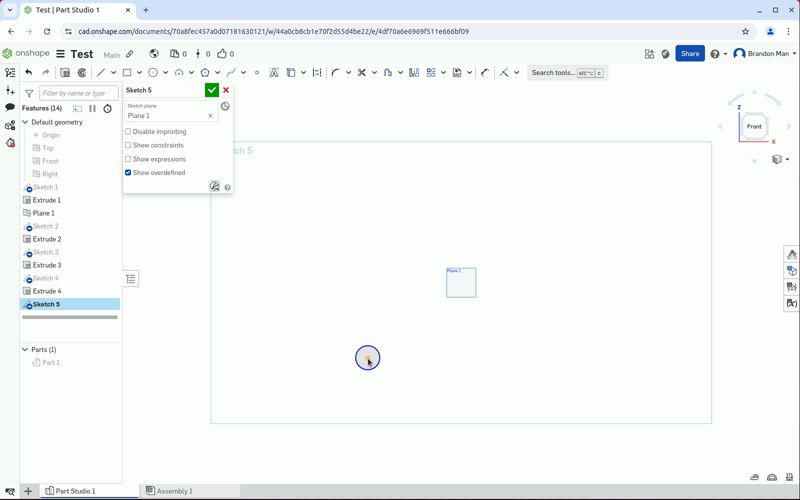
scroll(6)
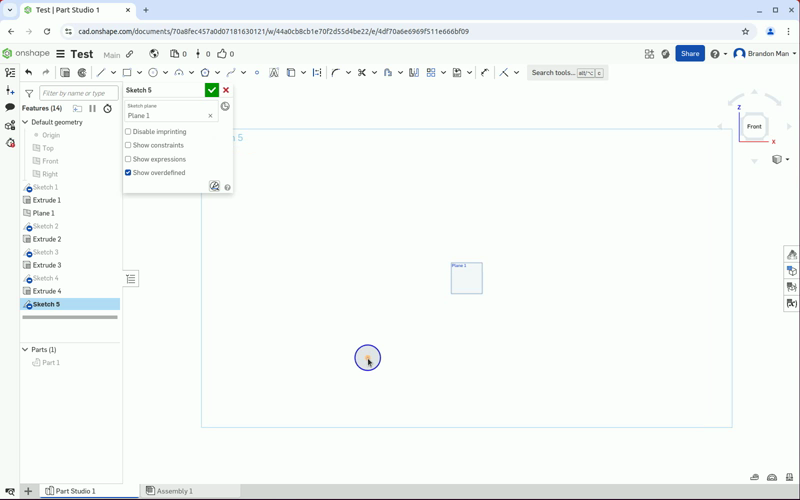
scroll(6)
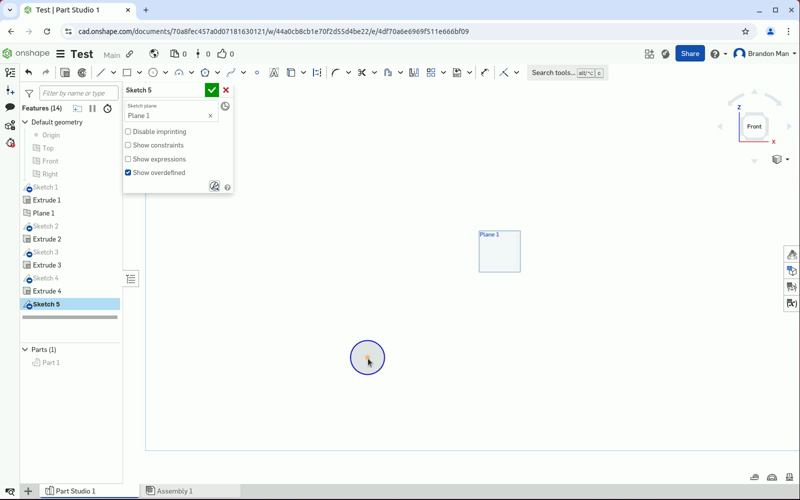
scroll(6)
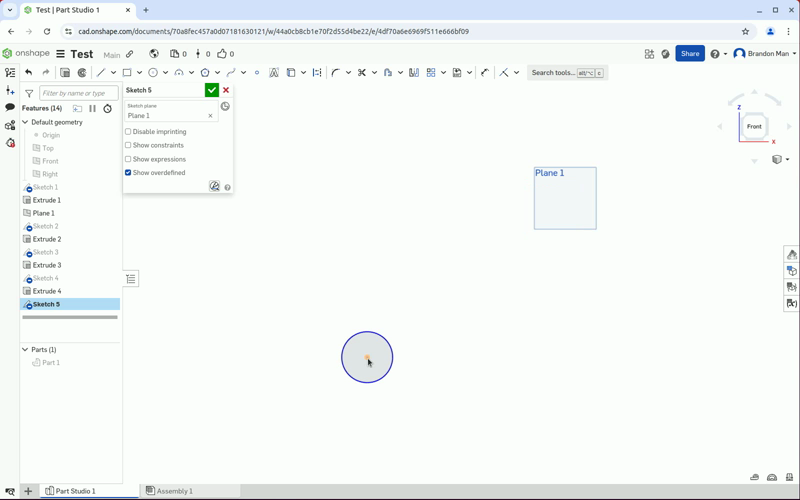
scroll(6)
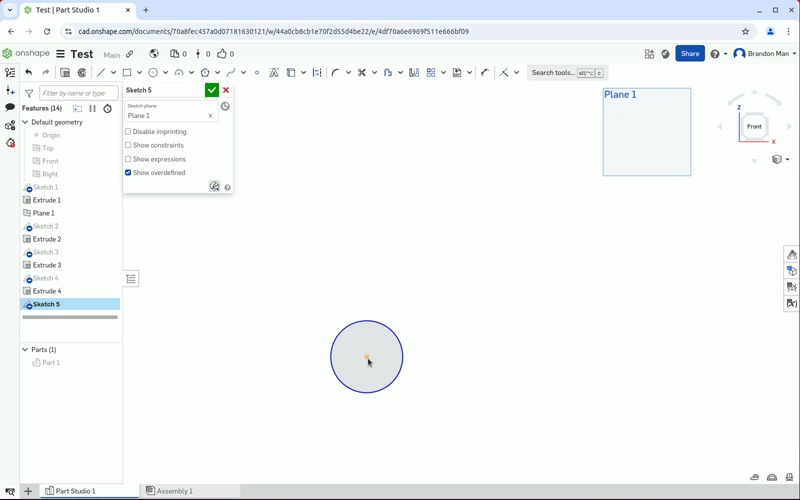
scroll(6)
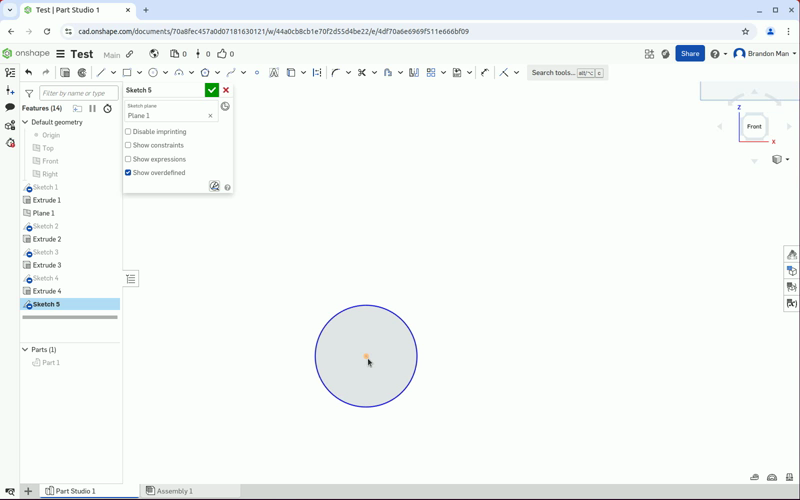
scroll(6)
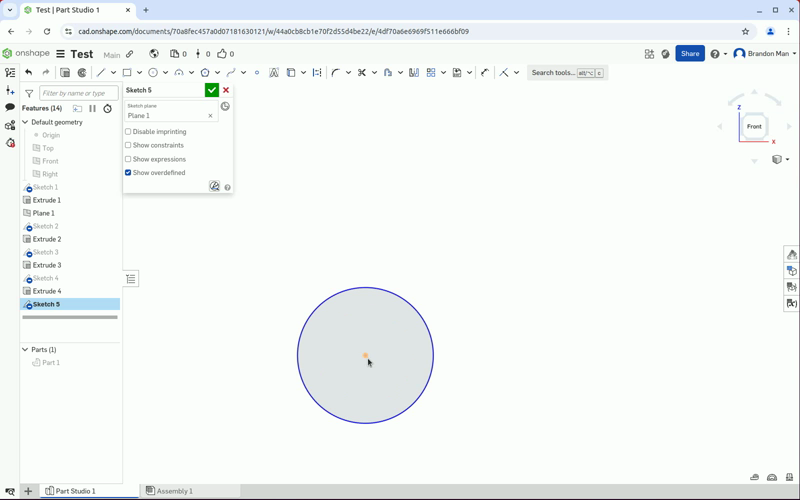
scroll(6)
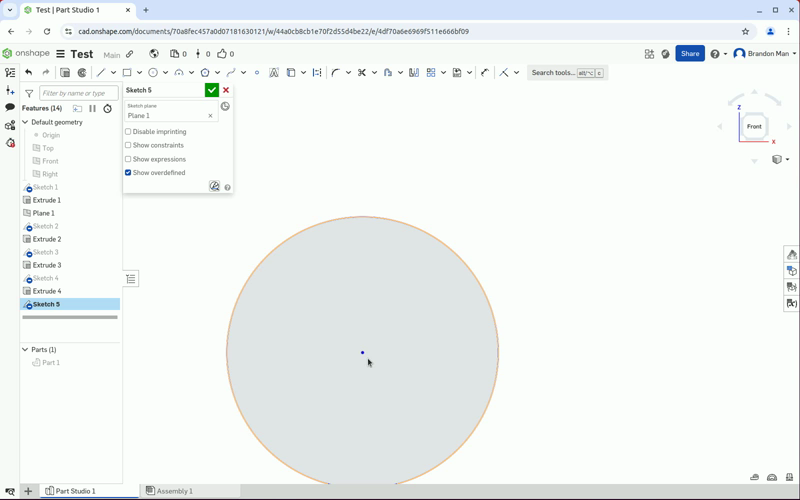
click(368, 358)
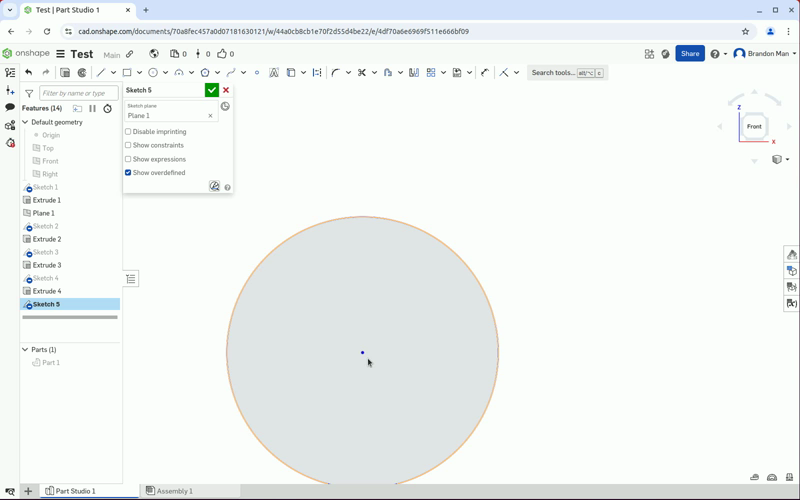
scroll(-6)
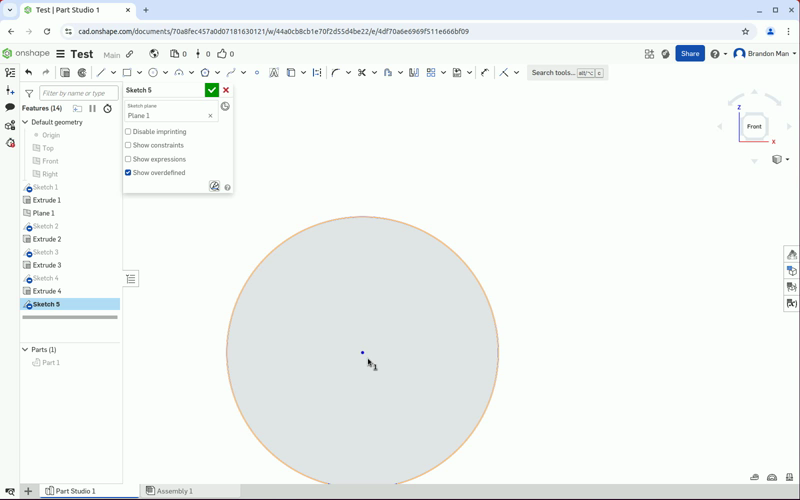
scroll(-6)
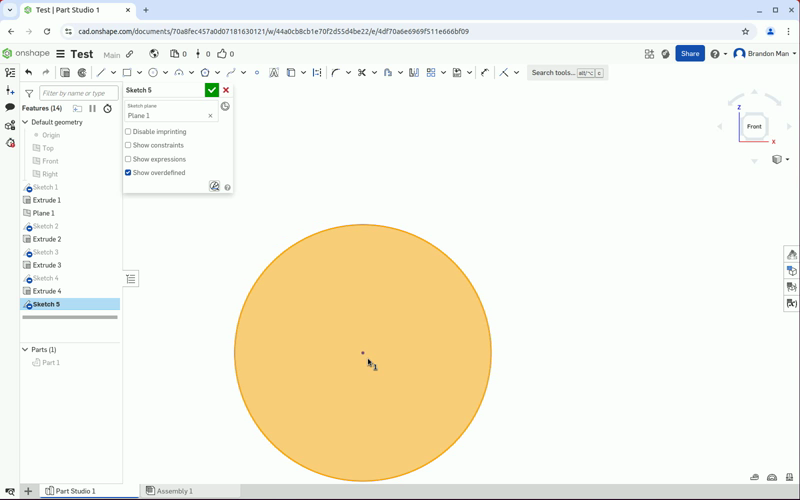
scroll(-6)
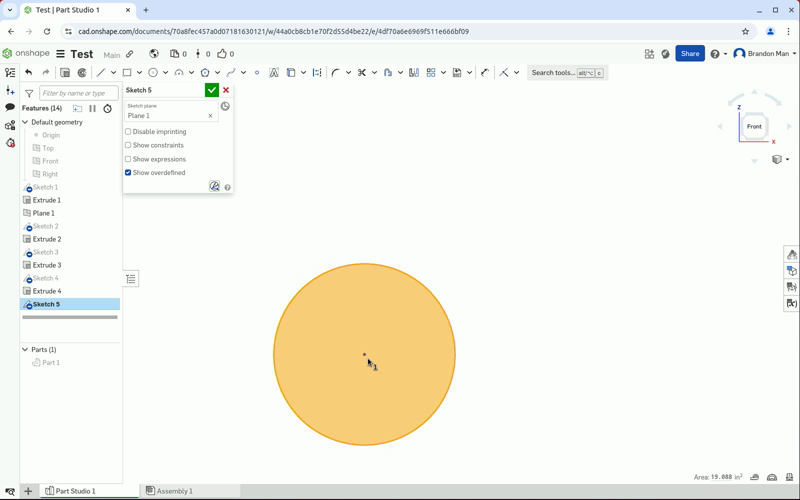
scroll(-6)
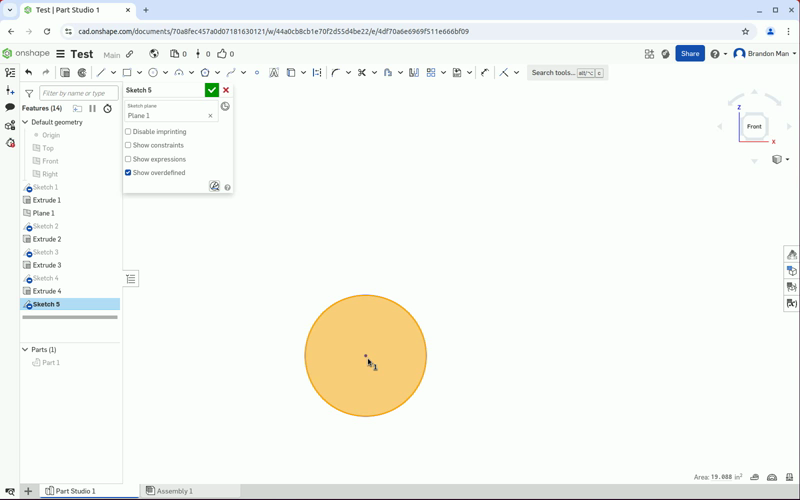
scroll(-6)
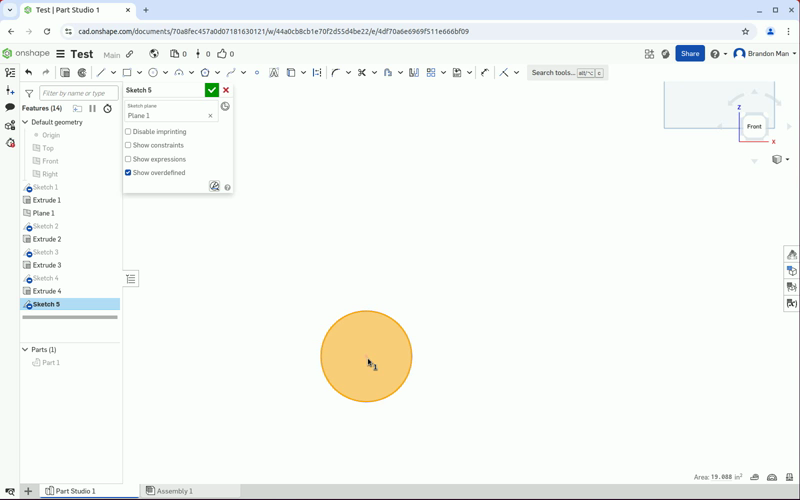
scroll(-6)
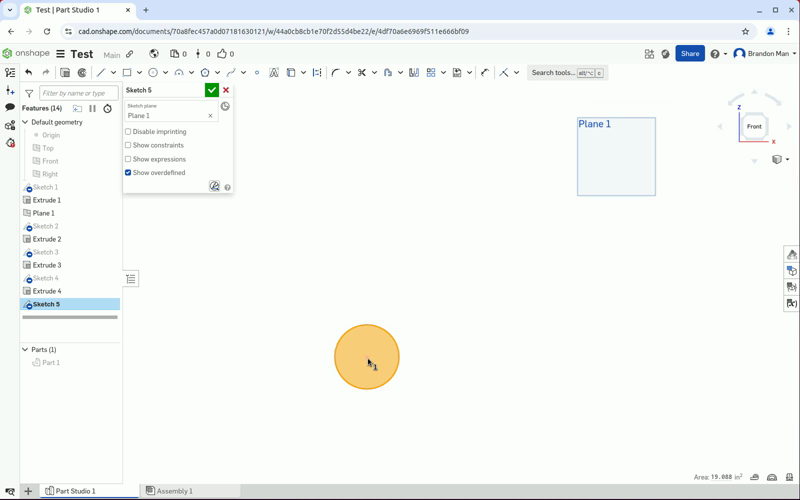
scroll(-6)
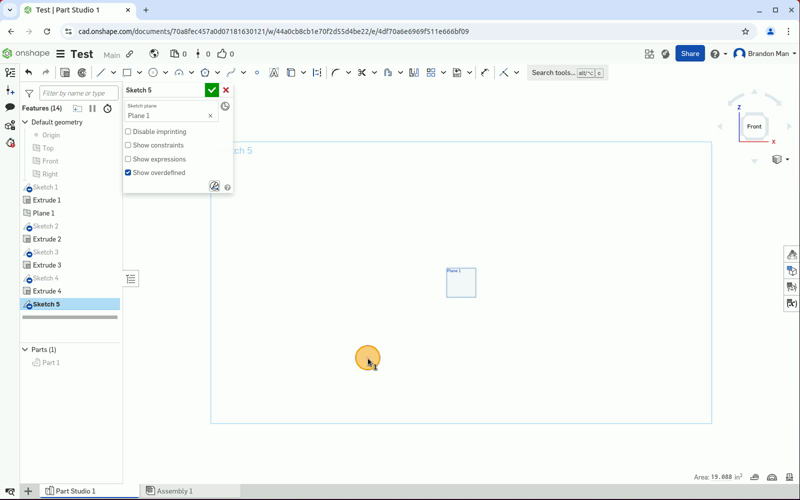
mouse_move(73, 352)
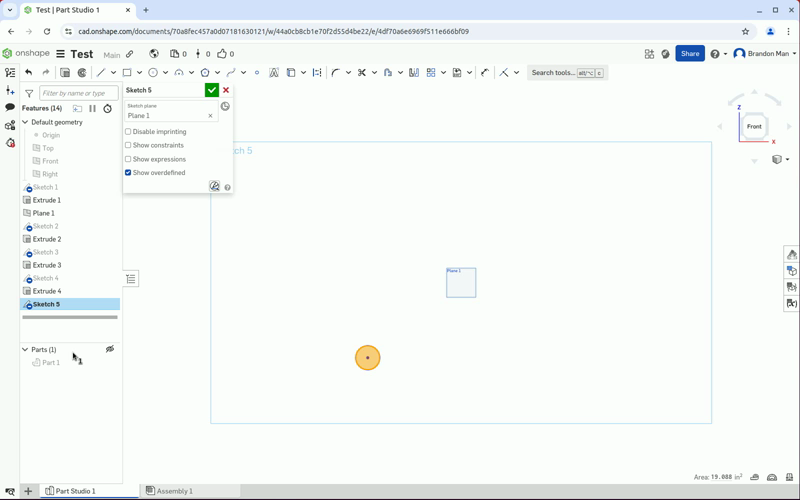
key(shift+y)
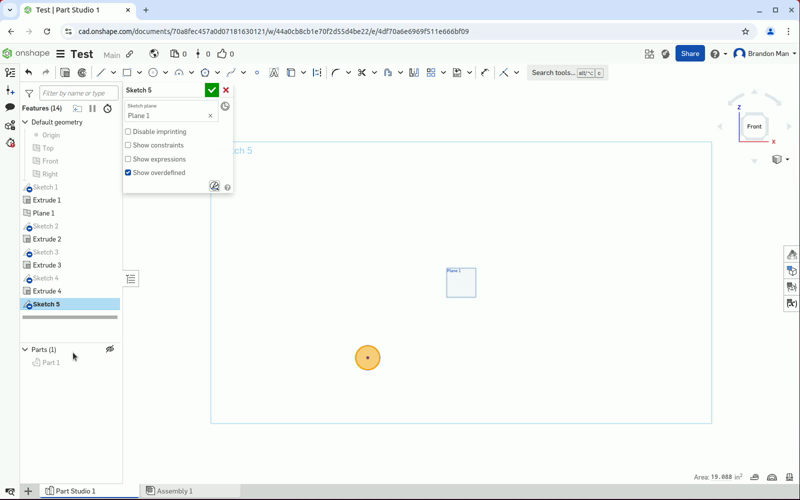
key(shift+e)
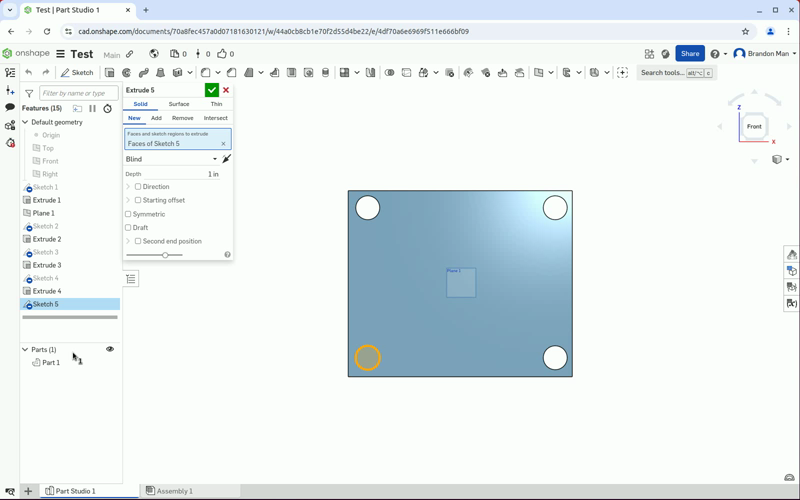
mouse_move(143, 106)
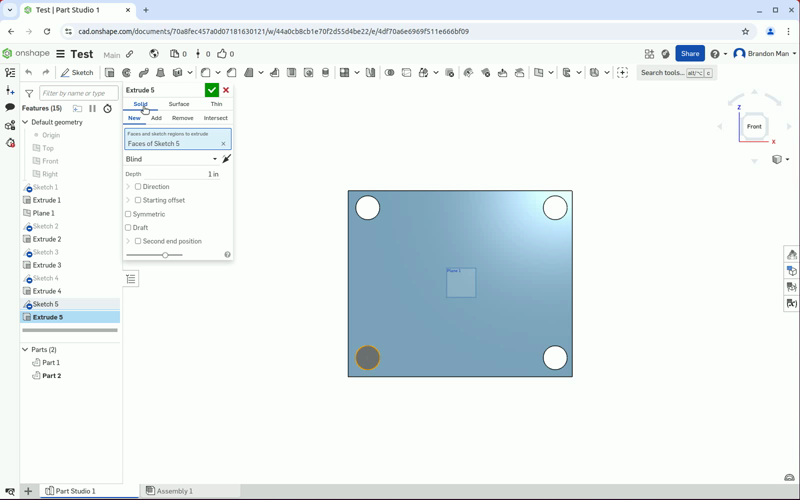
click(143, 106)
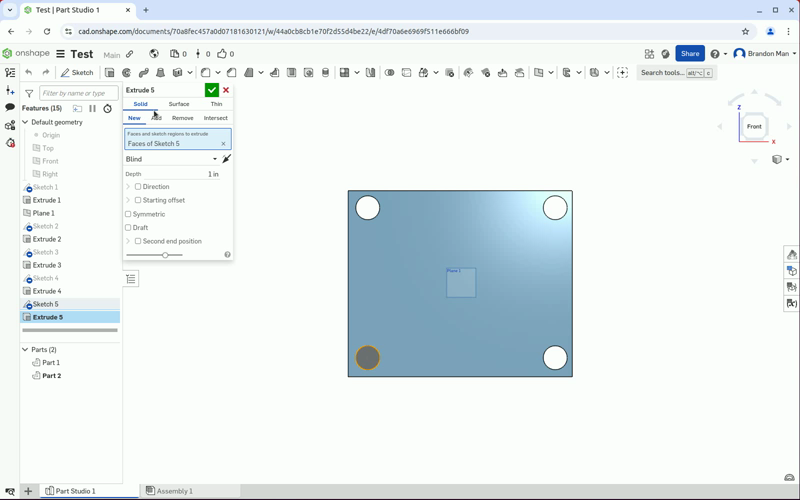
mouse_move(186, 120)
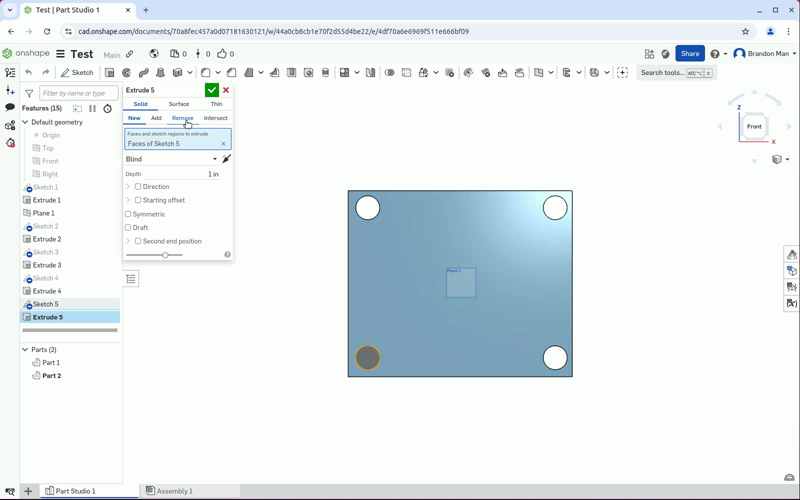
click(186, 120)
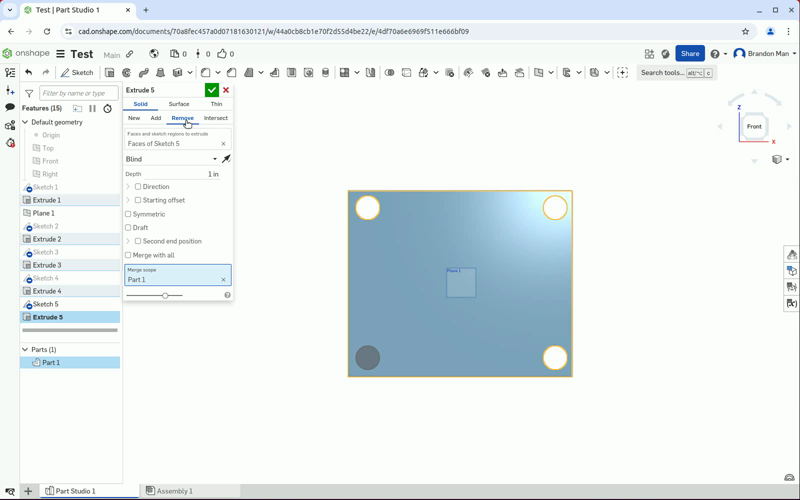
key(tab, 4)
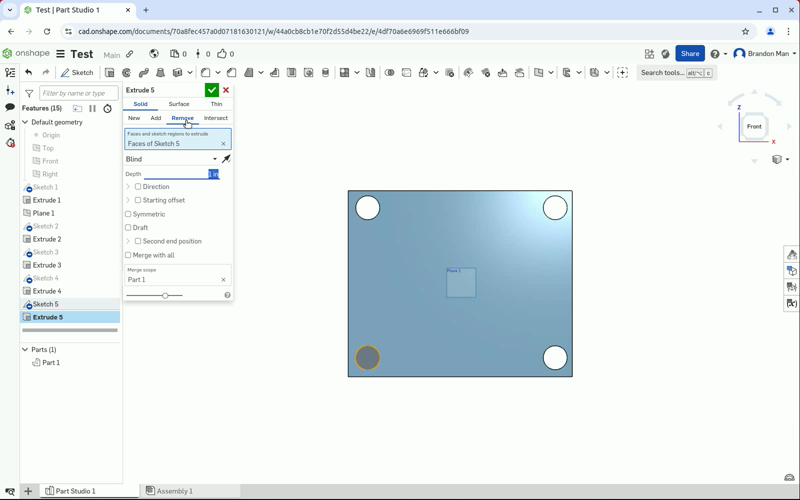
text(15.405)
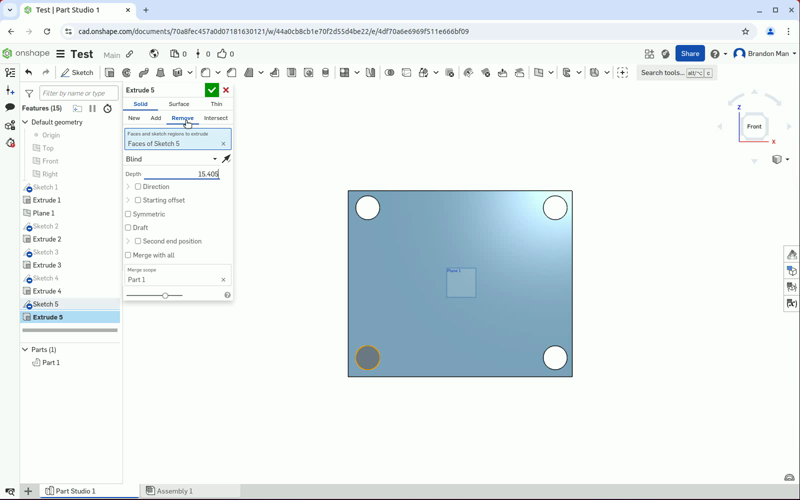
key(tab, 6)
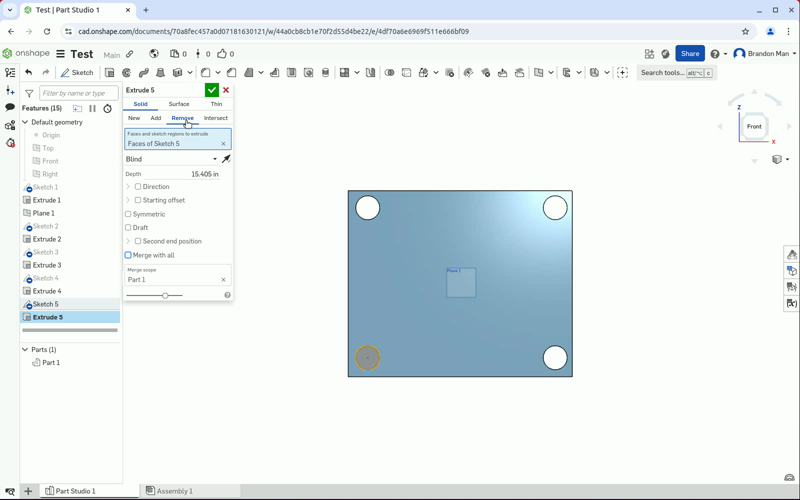
key(space)
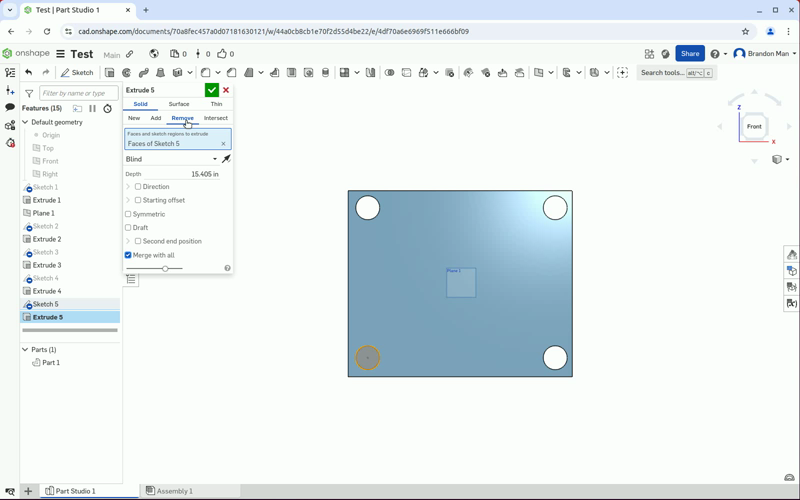
key(enter)
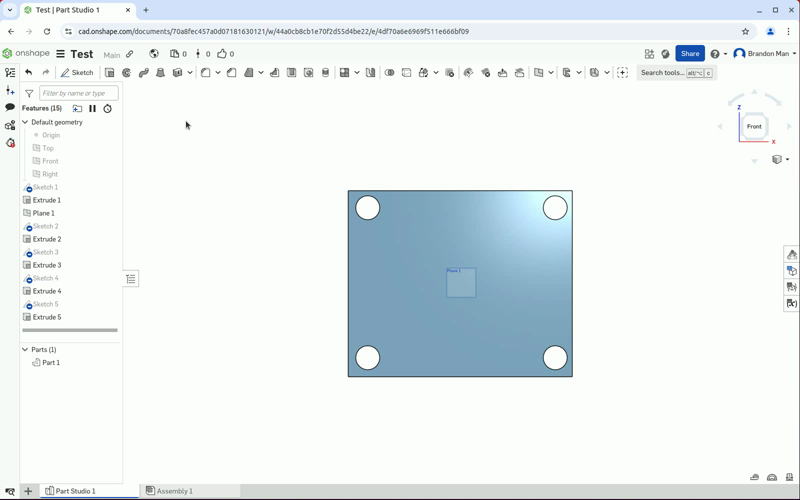
key(shift+h)
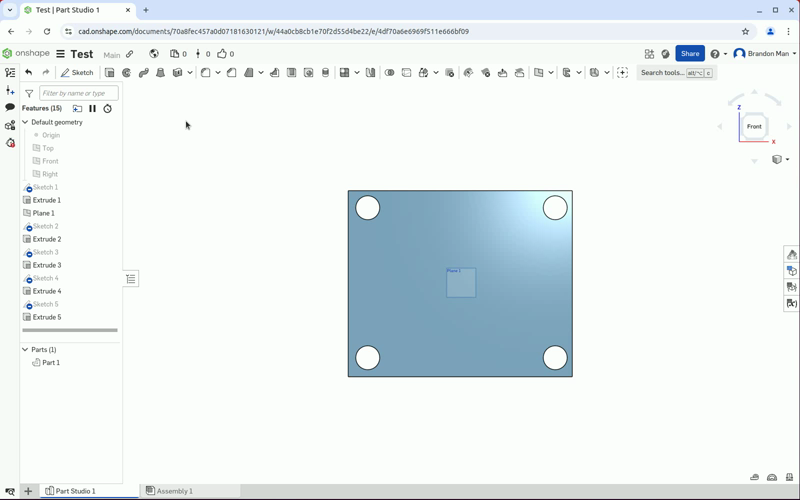
key(shift+h)
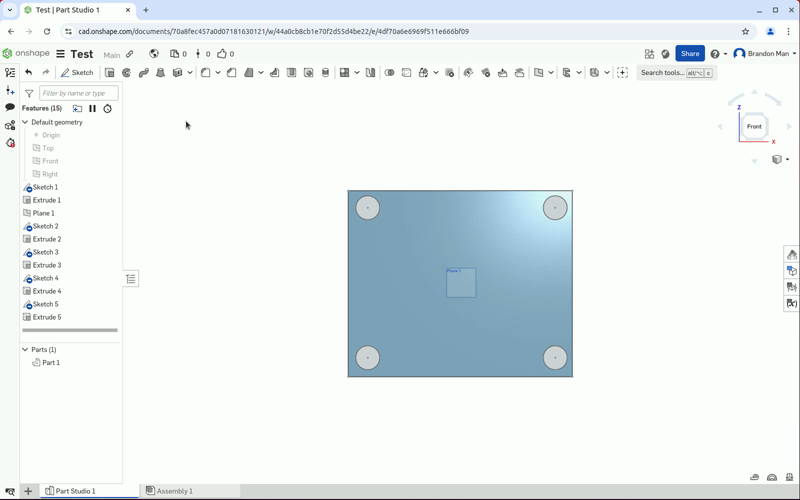
key(shift+7)
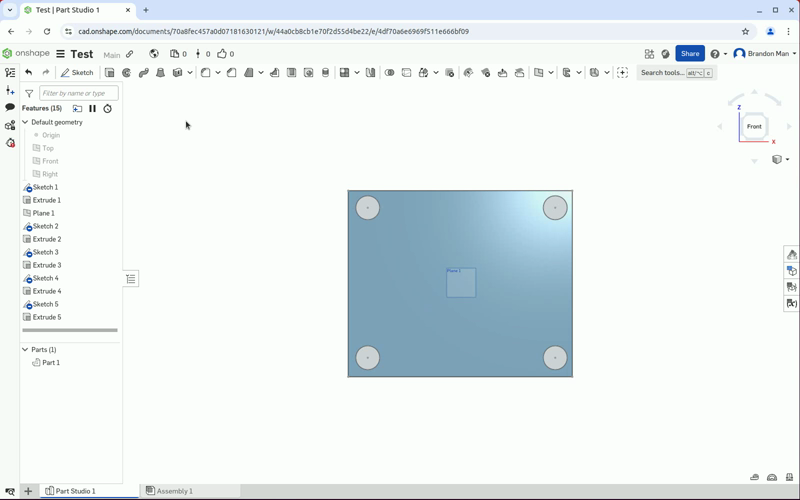
key(left, 2)
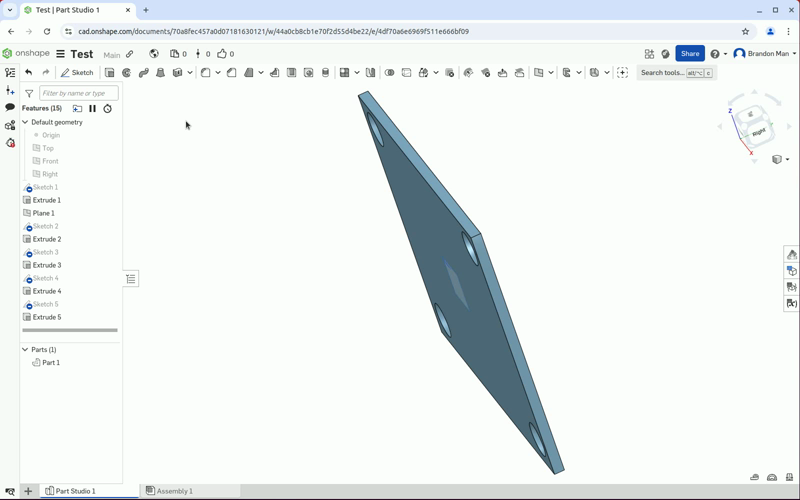
key(down, 2)
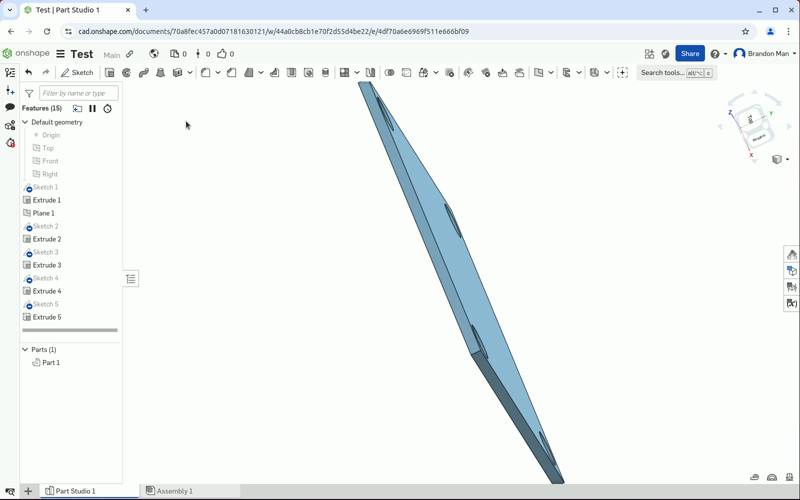
key(up, 2)
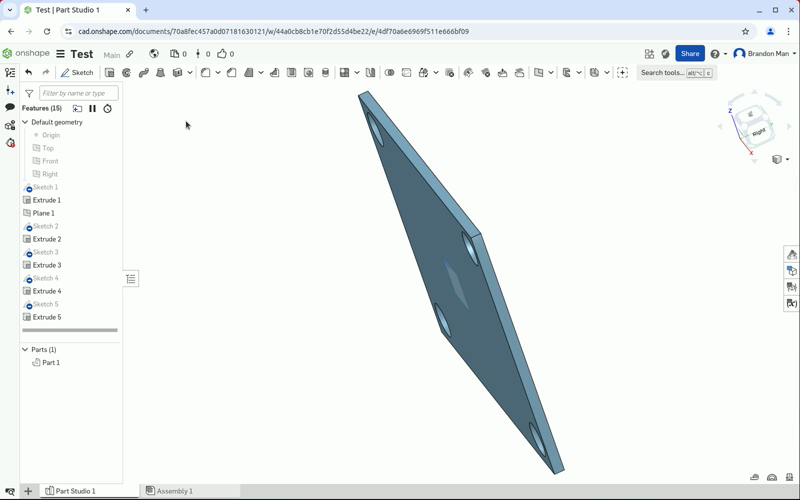
key(right, 2)
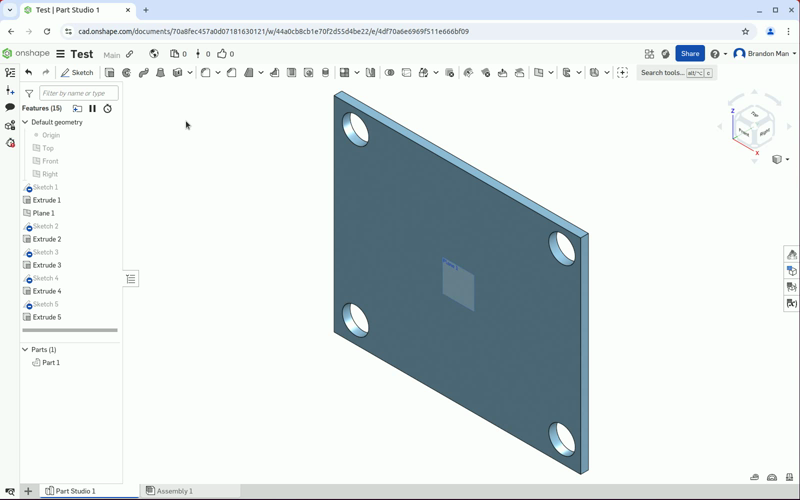
mouse_move(73, 189)
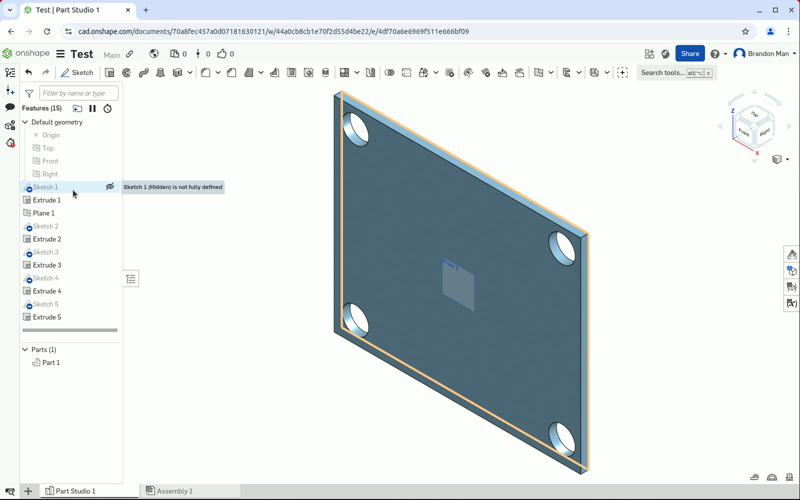
click(73, 189)